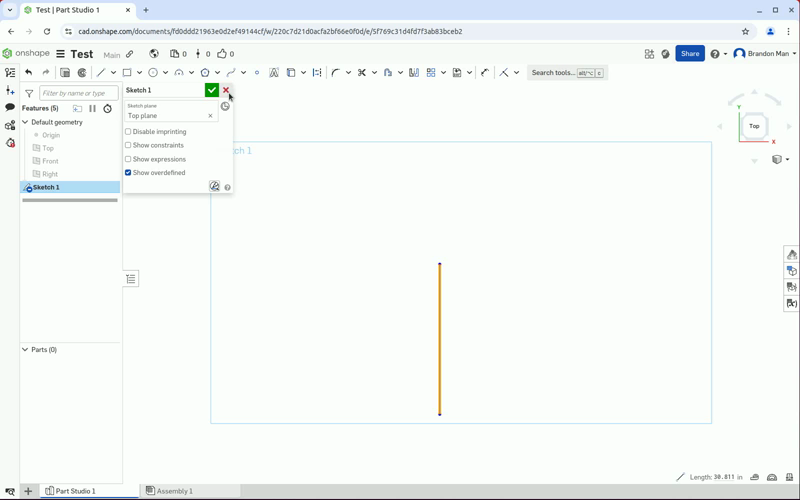
key(shift+h)
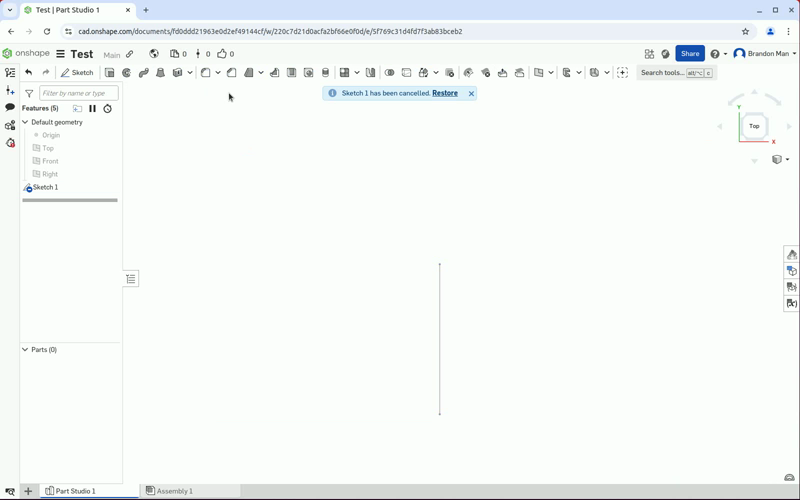
key(shift+s)
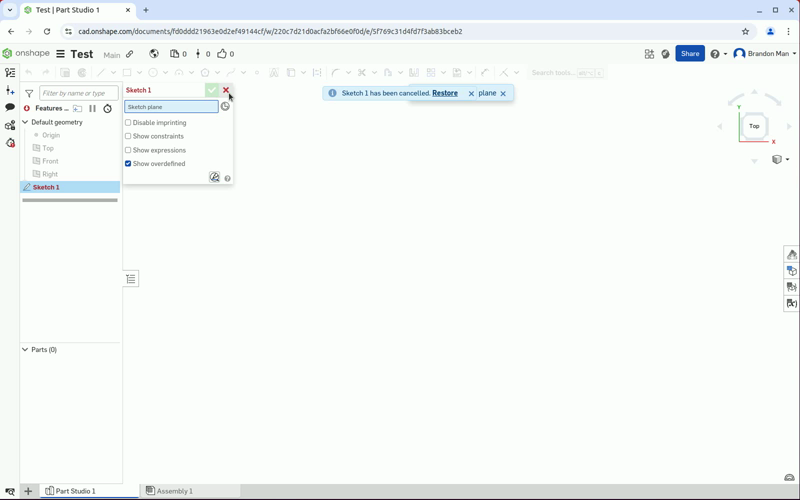
mouse_move(73, 150)
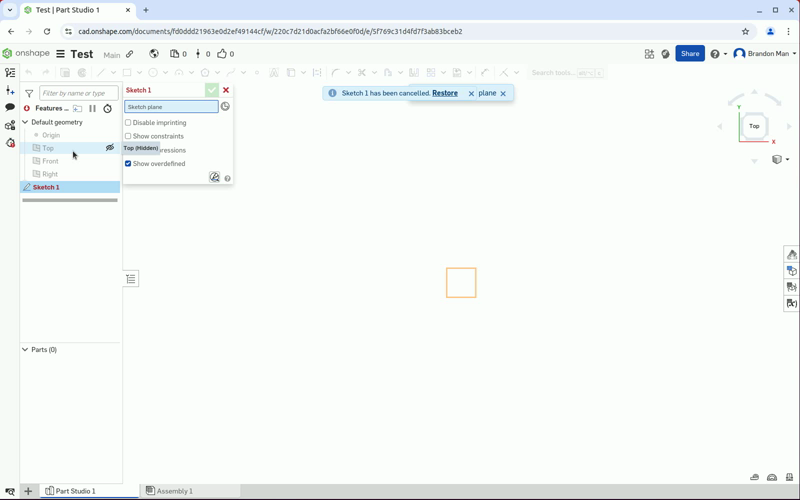
click(73, 150)
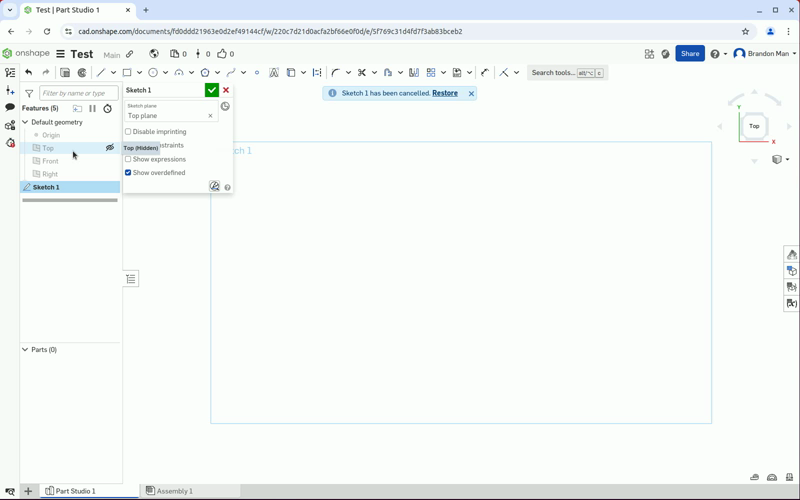
mouse_move(73, 352)
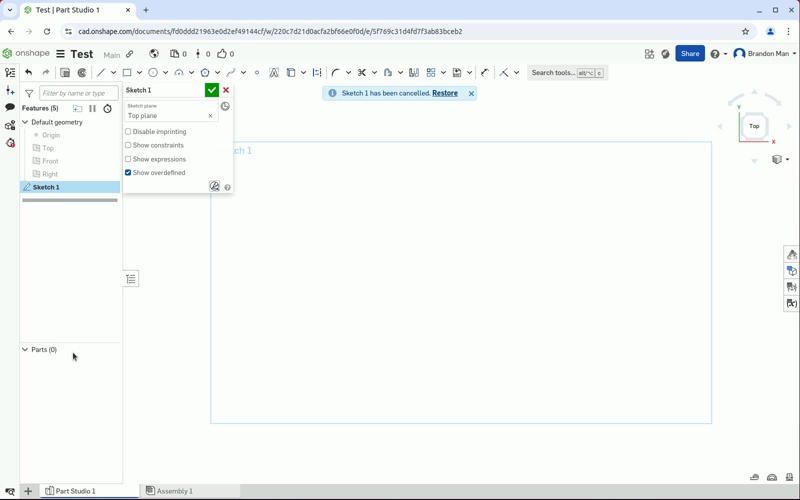
key(y)
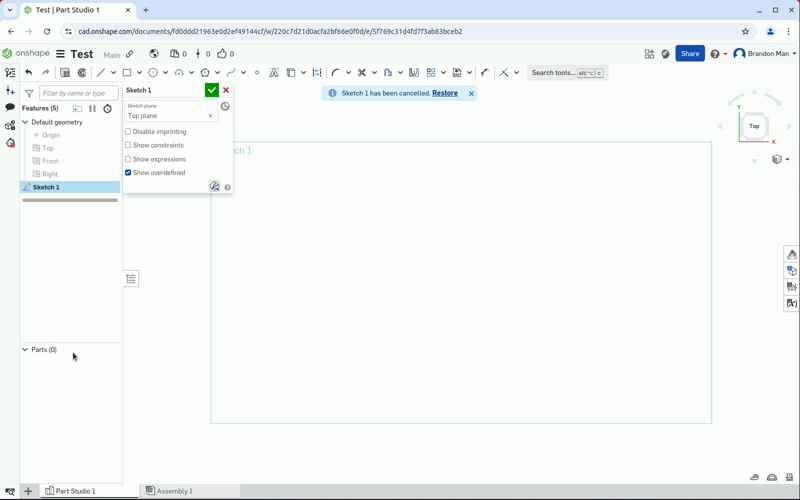
key(c)
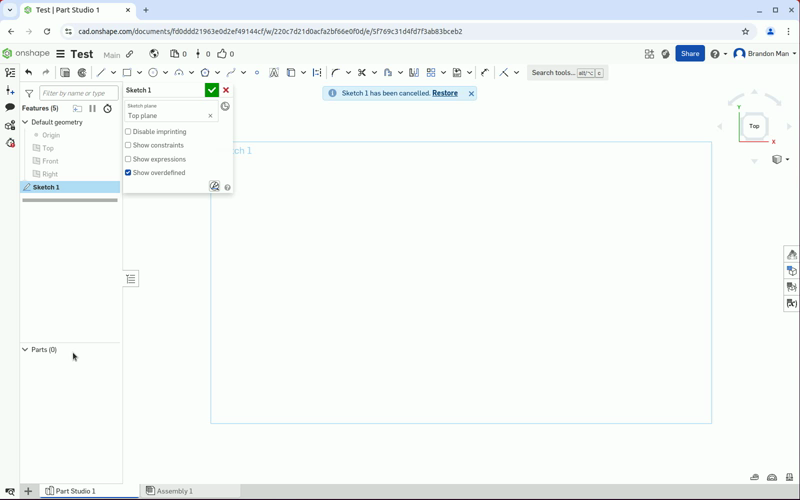
key_down(shift)
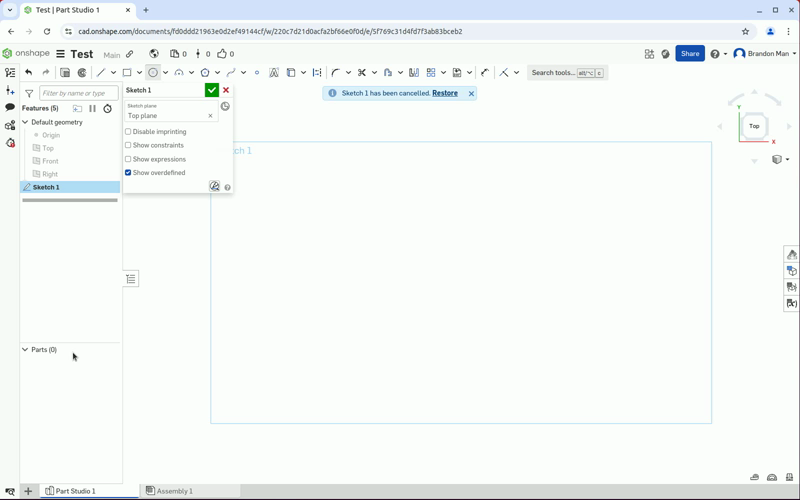
mouse_move(461, 282)
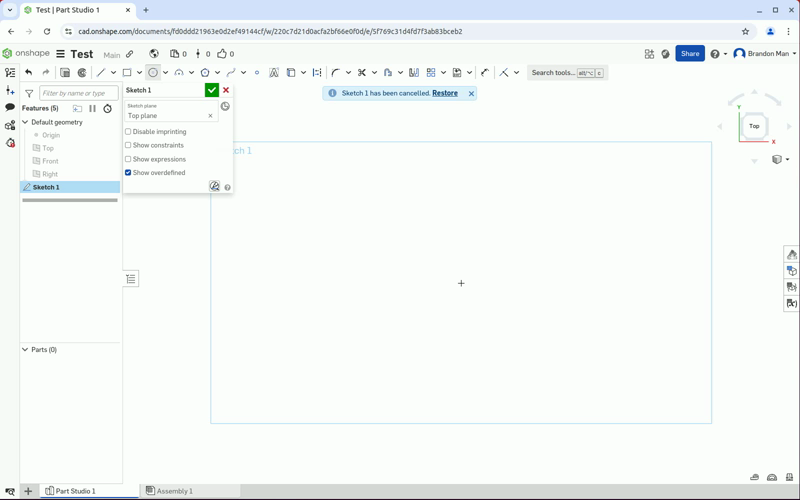
click(461, 282)
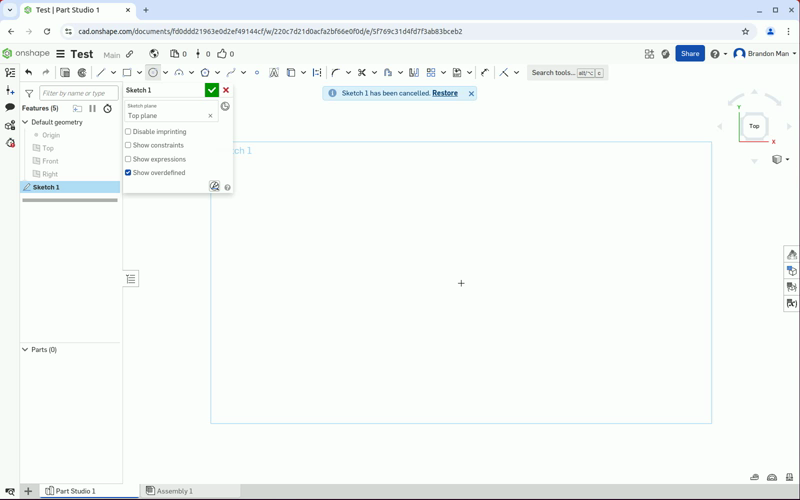
key_up(shift)
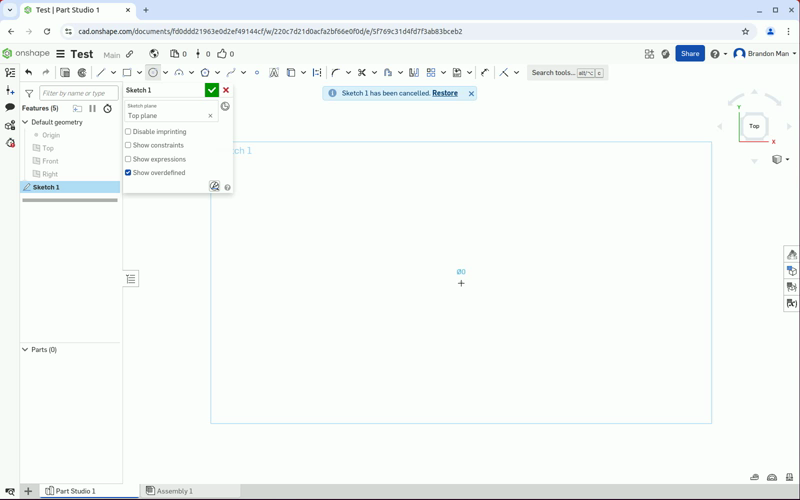
mouse_move(499, 282)
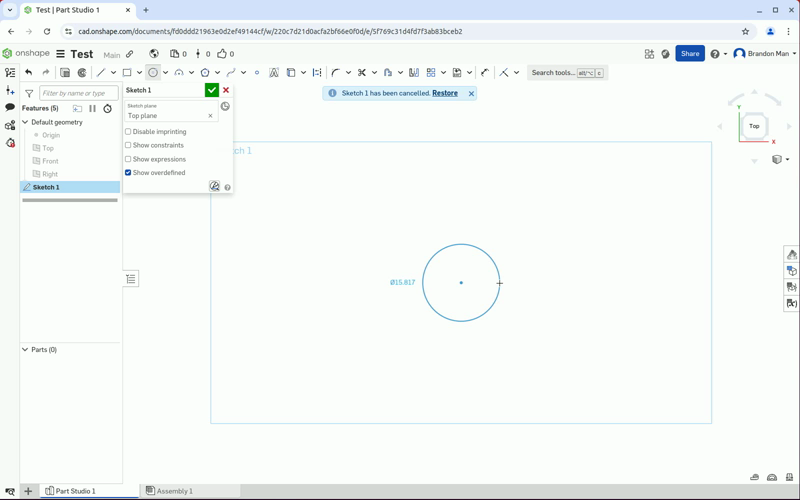
click(499, 282)
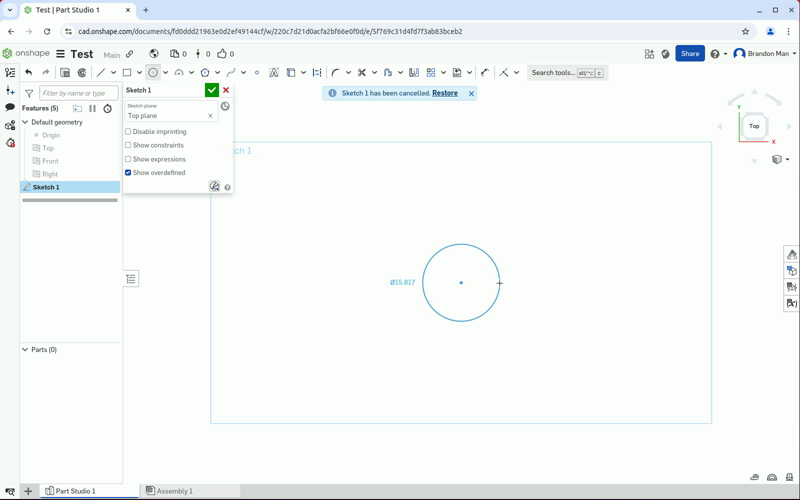
key(esc)
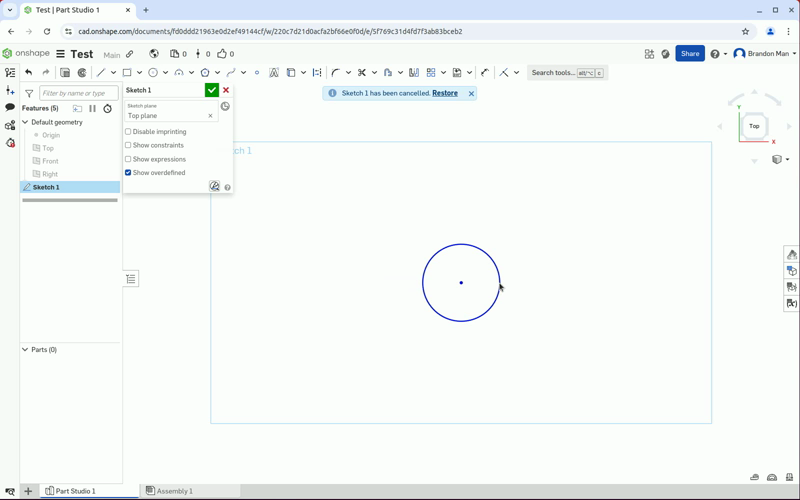
key(c)
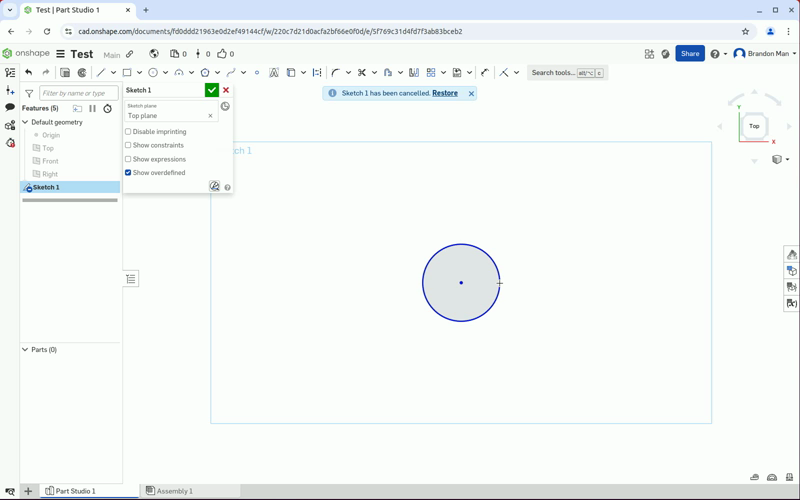
key_down(shift)
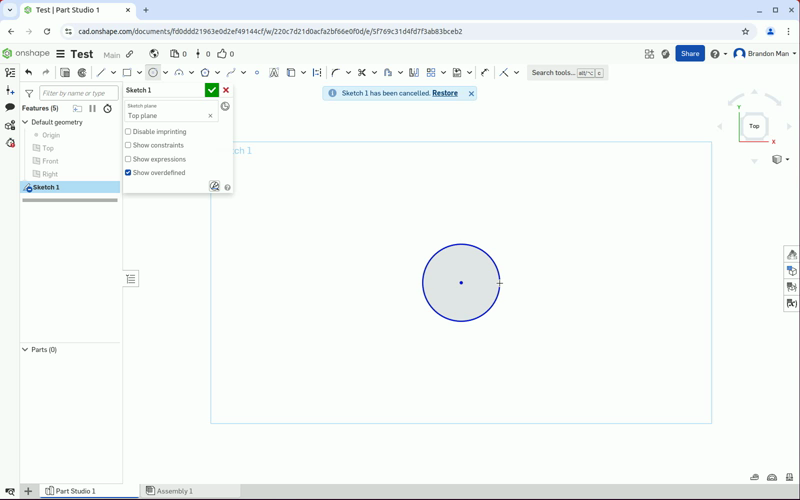
mouse_move(461, 282)
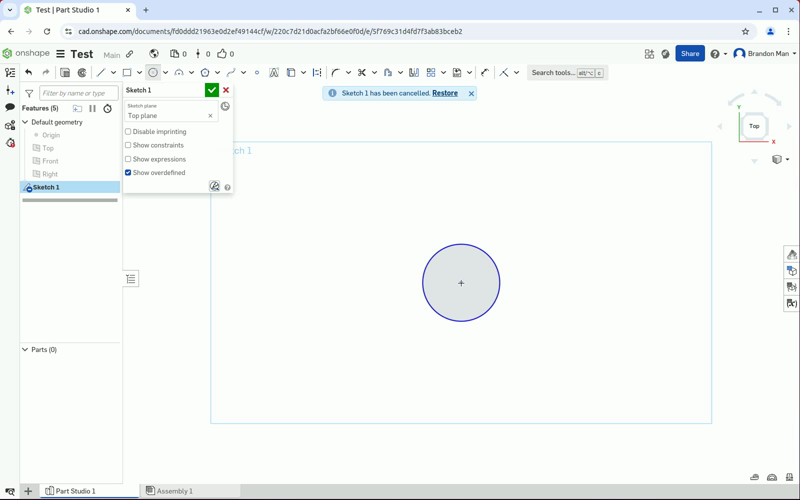
click(461, 282)
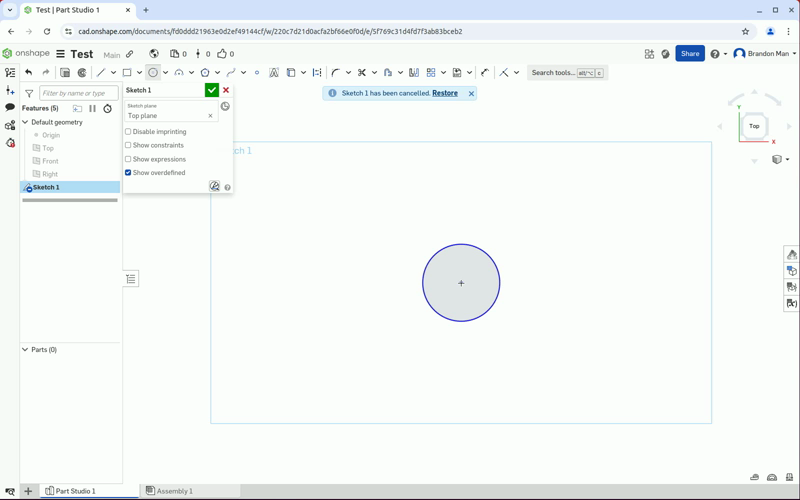
key_up(shift)
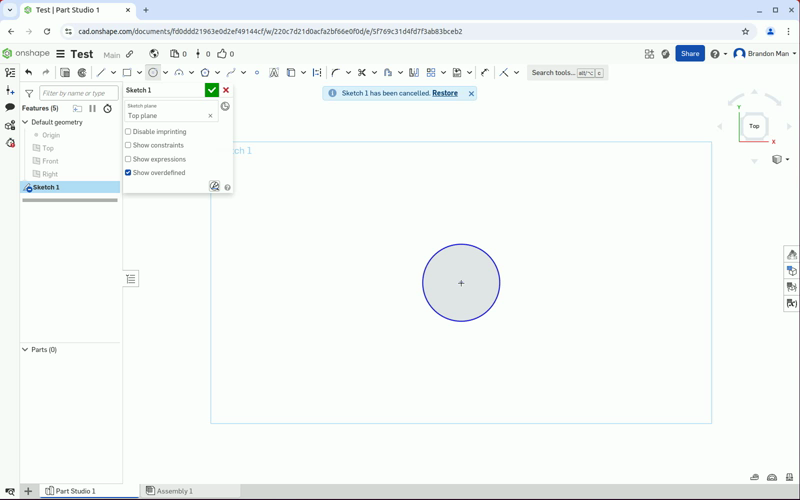
mouse_move(492, 282)
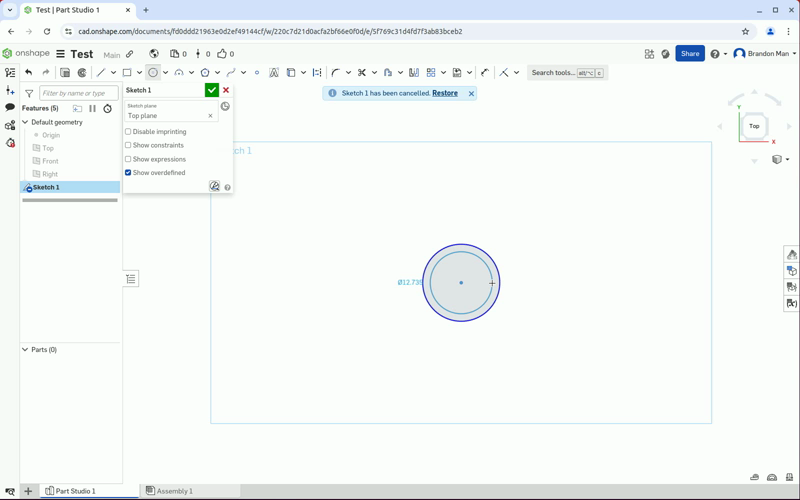
click(492, 282)
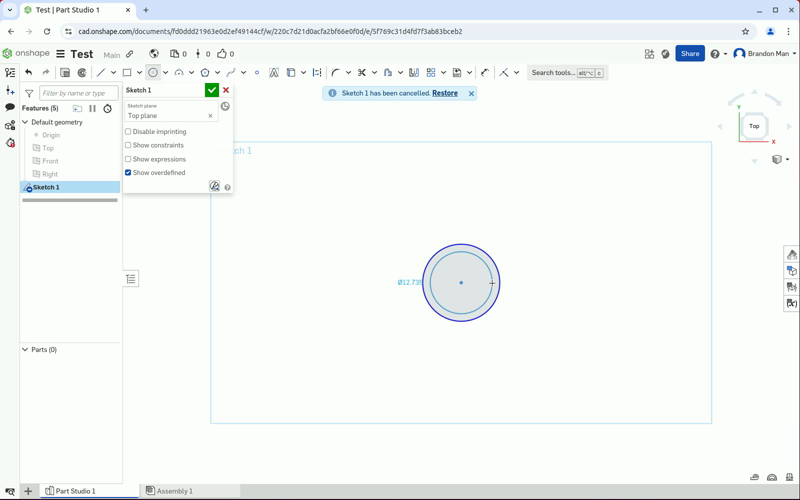
key(esc)
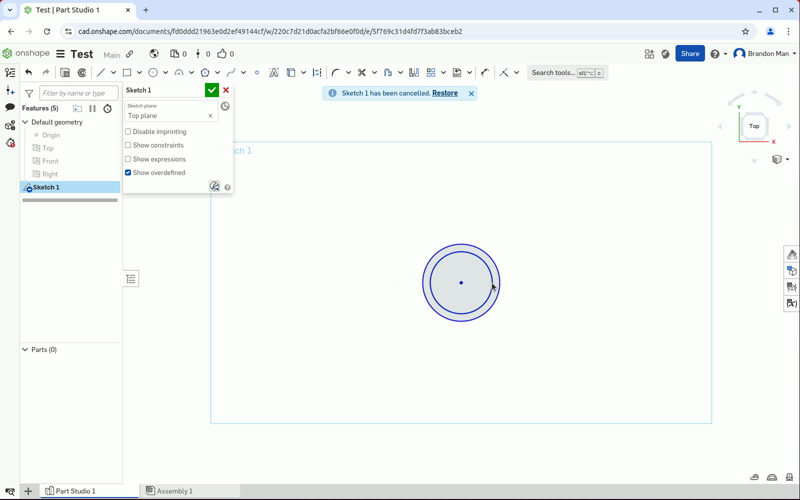
mouse_move(442, 309)
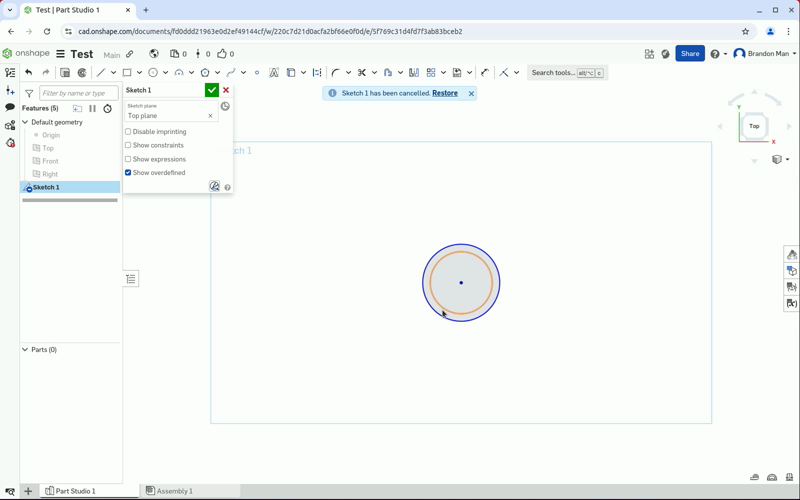
scroll(6)
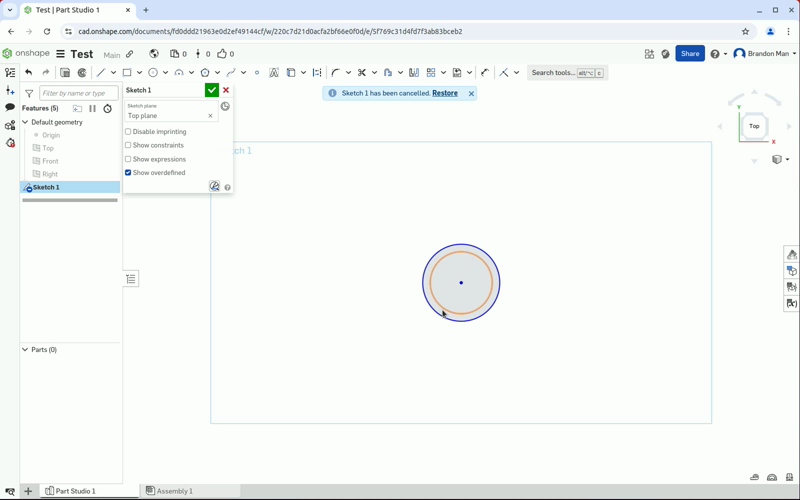
scroll(6)
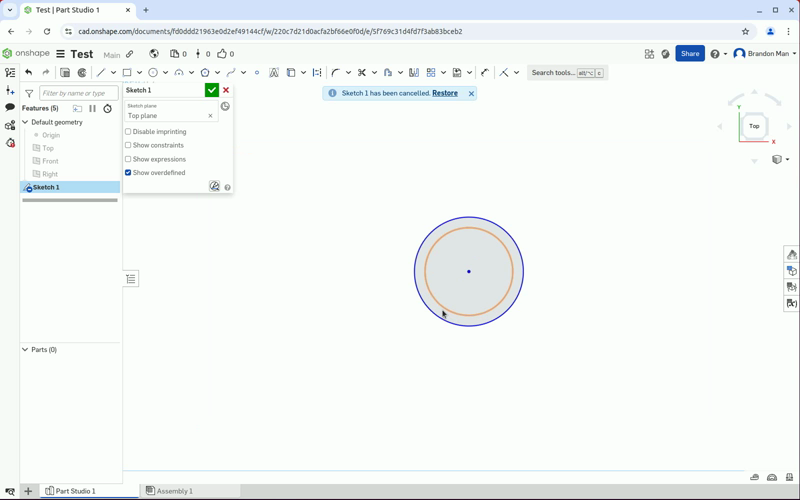
scroll(6)
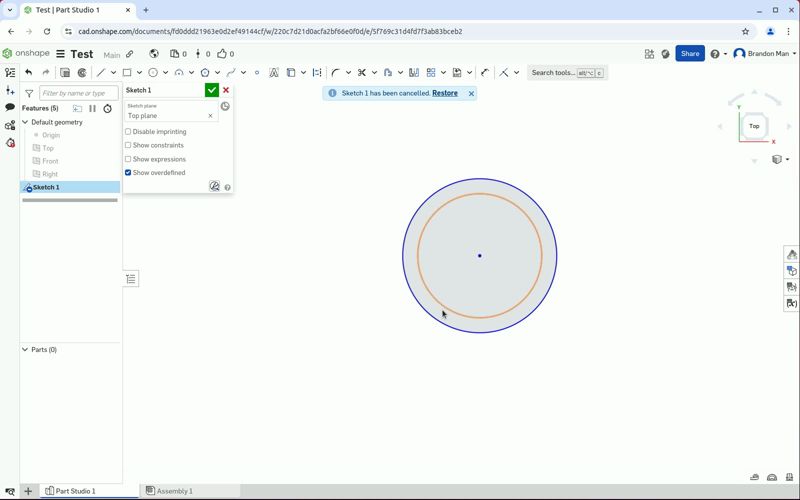
scroll(6)
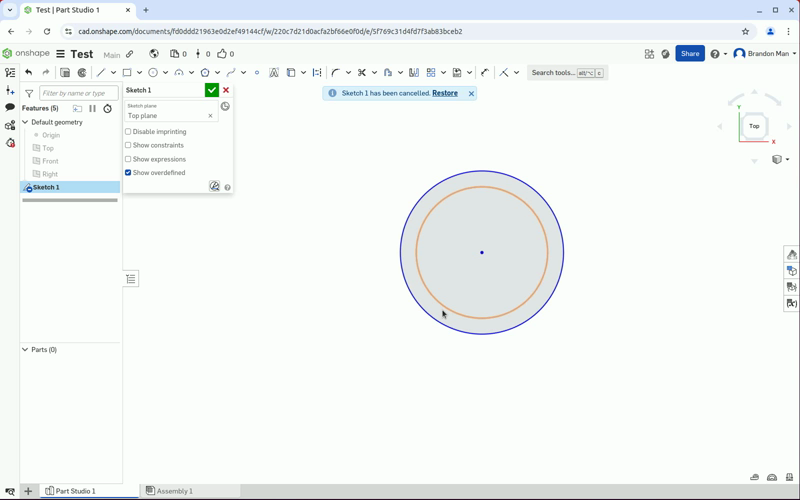
scroll(6)
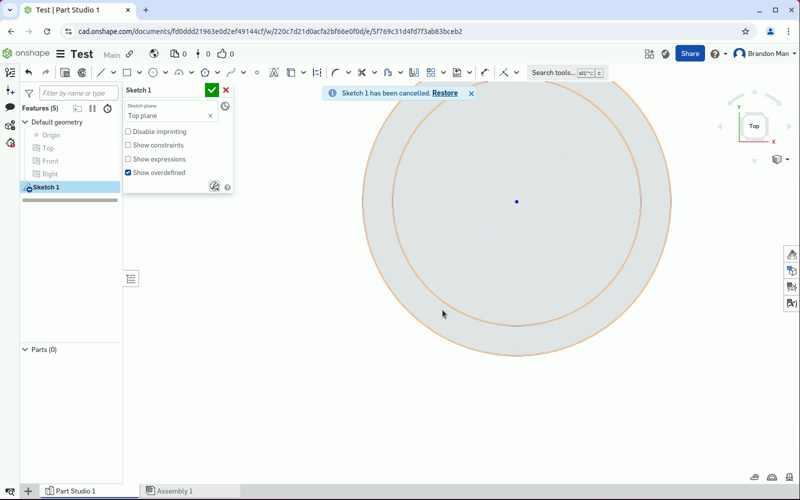
scroll(6)
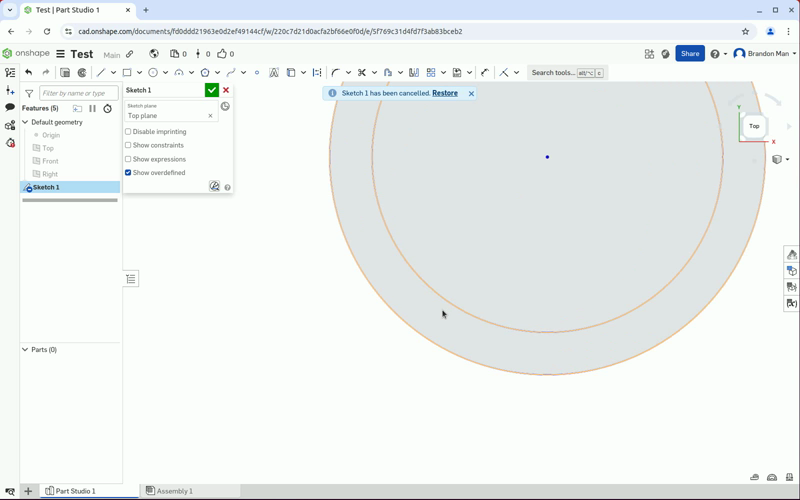
scroll(6)
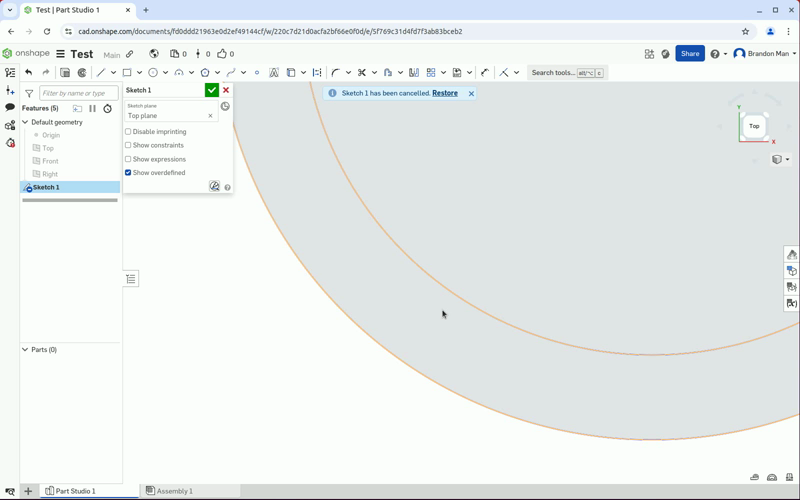
click(442, 309)
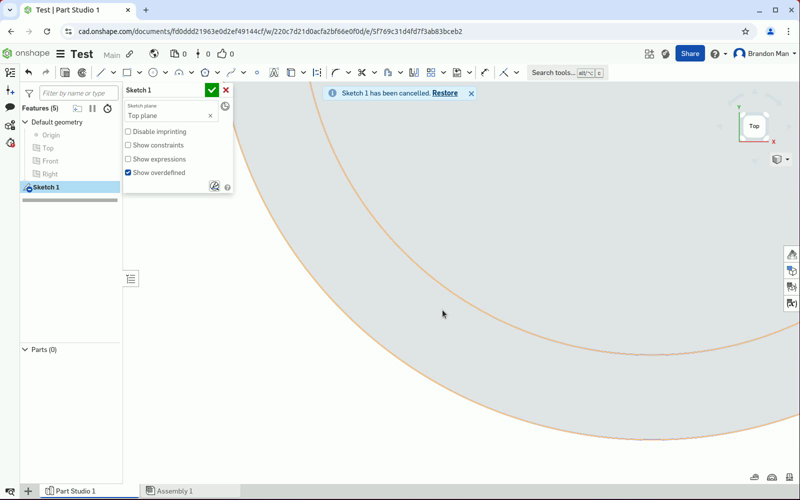
scroll(-6)
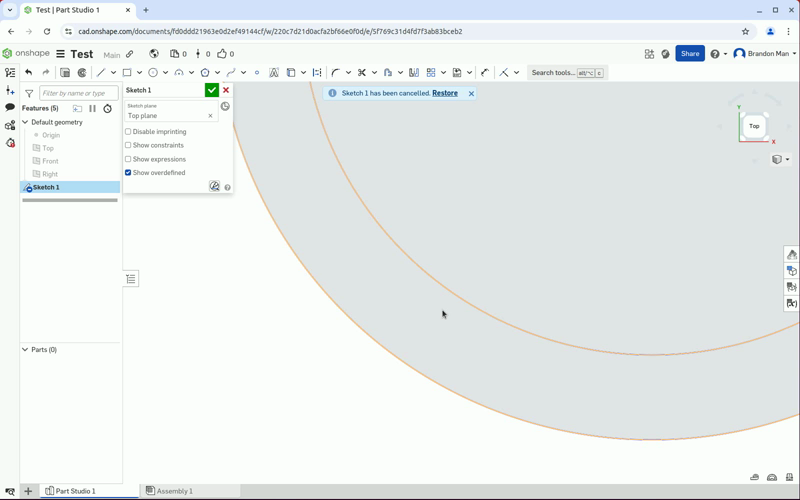
scroll(-6)
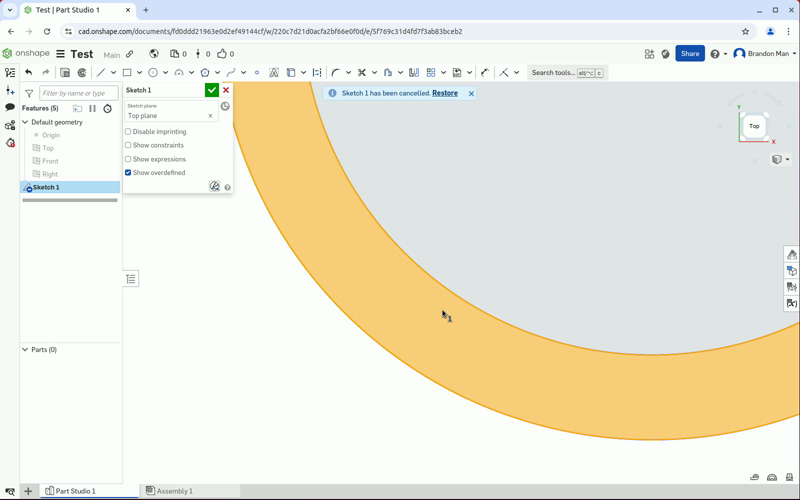
scroll(-6)
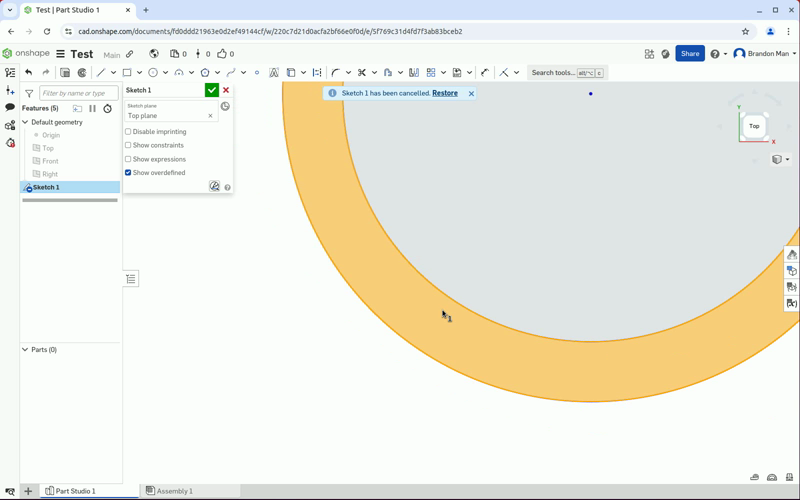
scroll(-6)
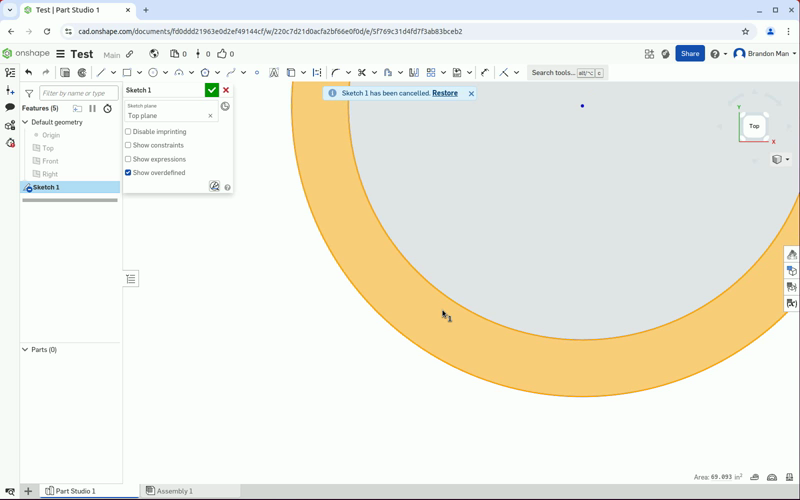
scroll(-6)
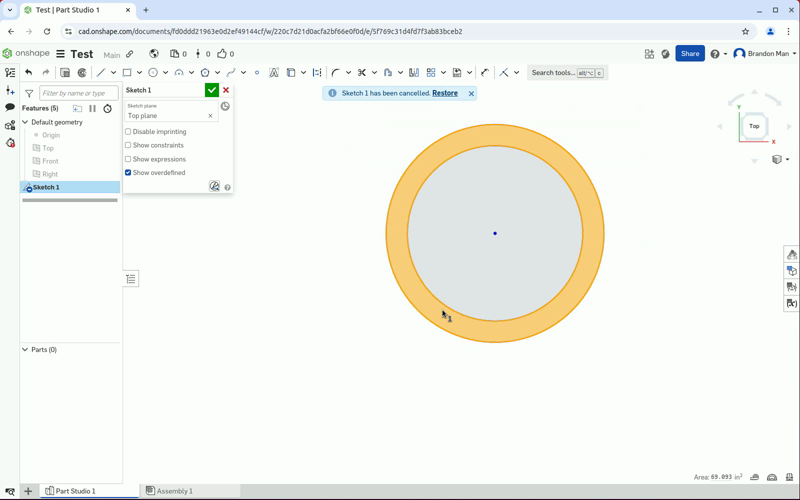
scroll(-6)
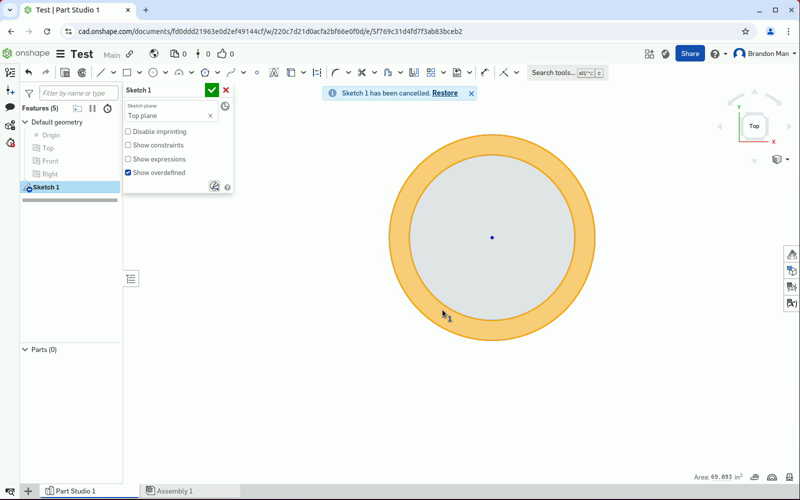
scroll(-6)
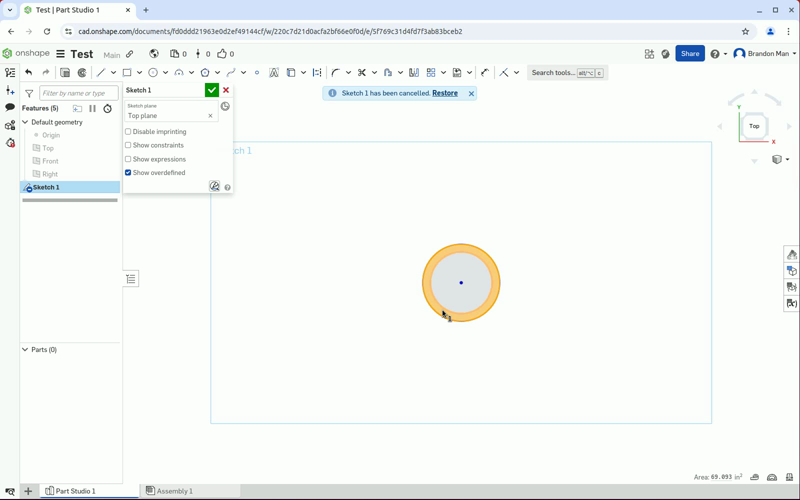
mouse_move(73, 352)
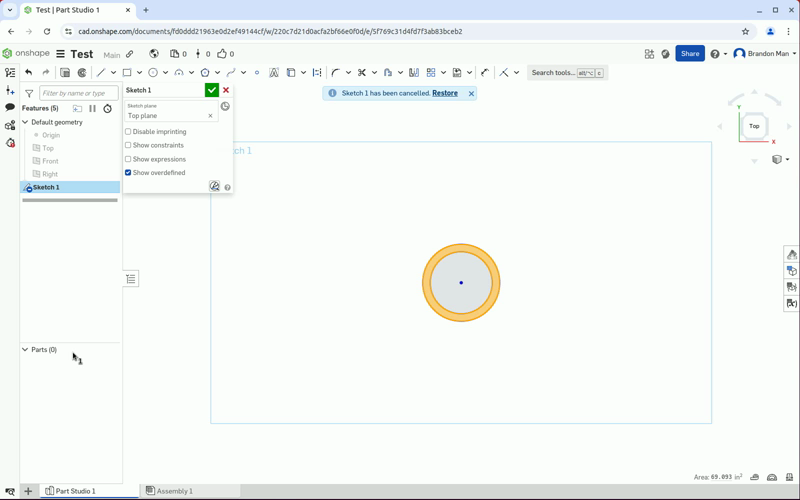
key(shift+y)
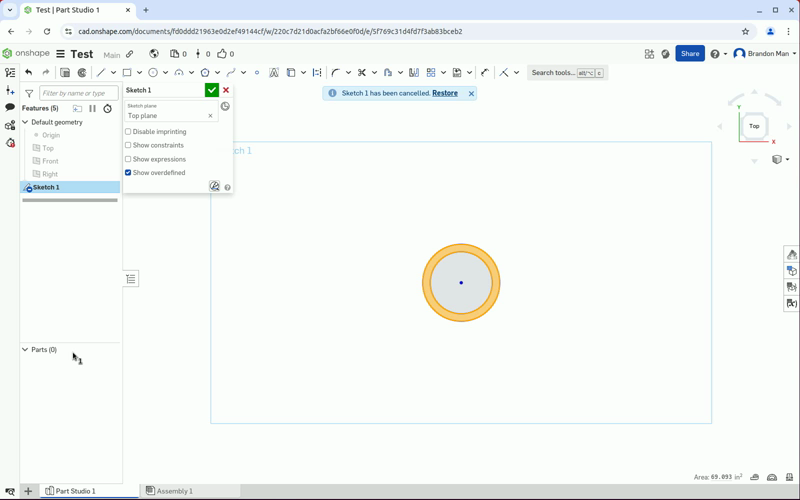
key(shift+e)
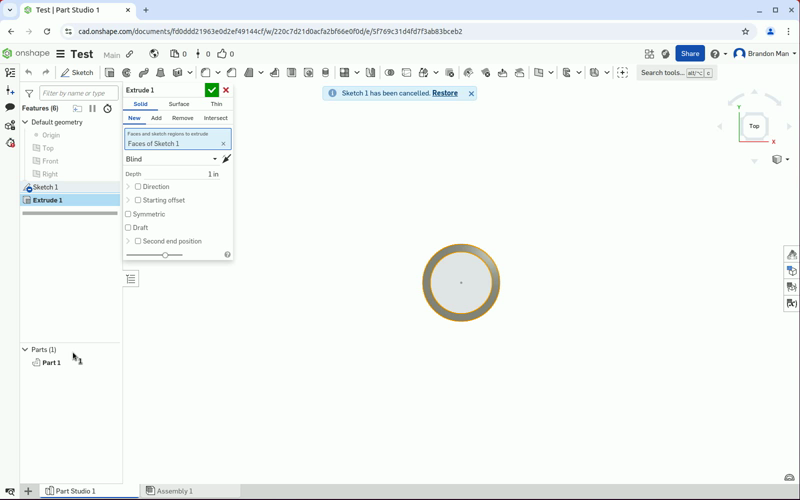
mouse_move(143, 106)
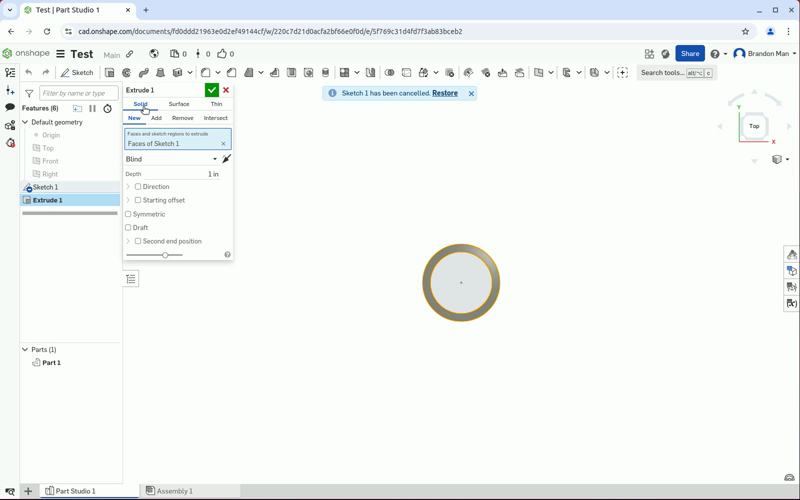
click(143, 106)
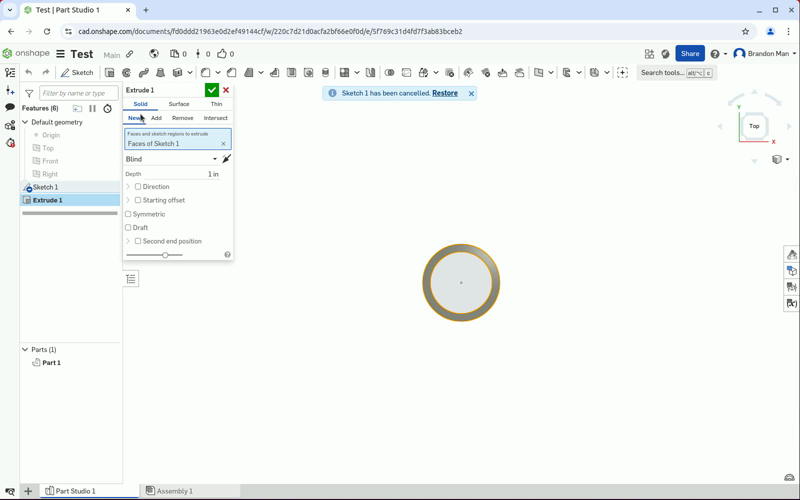
mouse_move(137, 120)
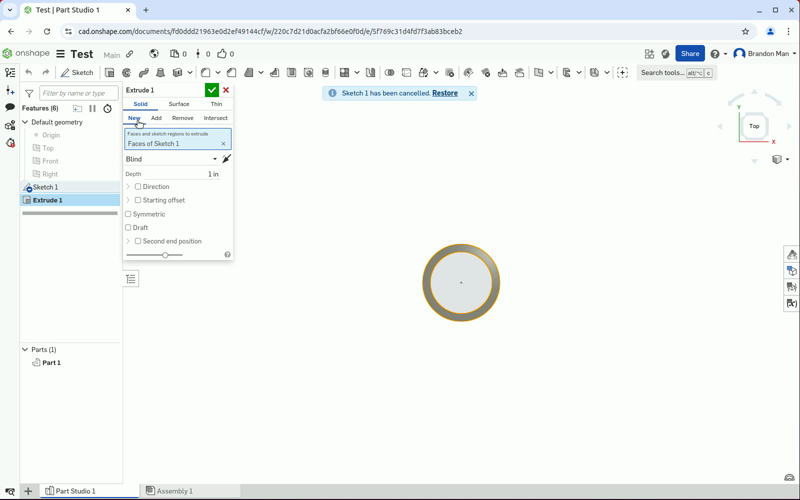
click(137, 120)
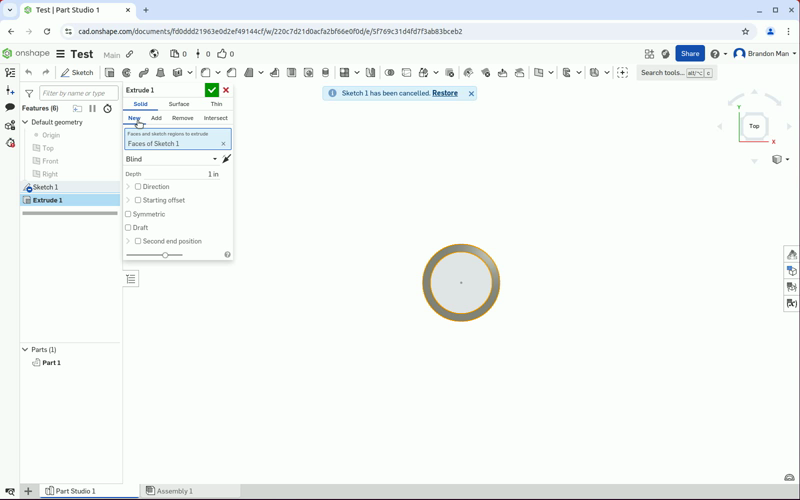
key(tab, 4)
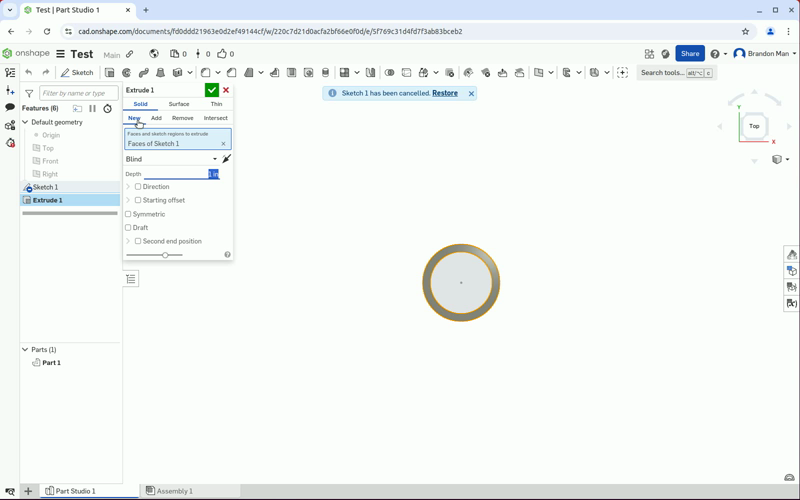
text(1.444)
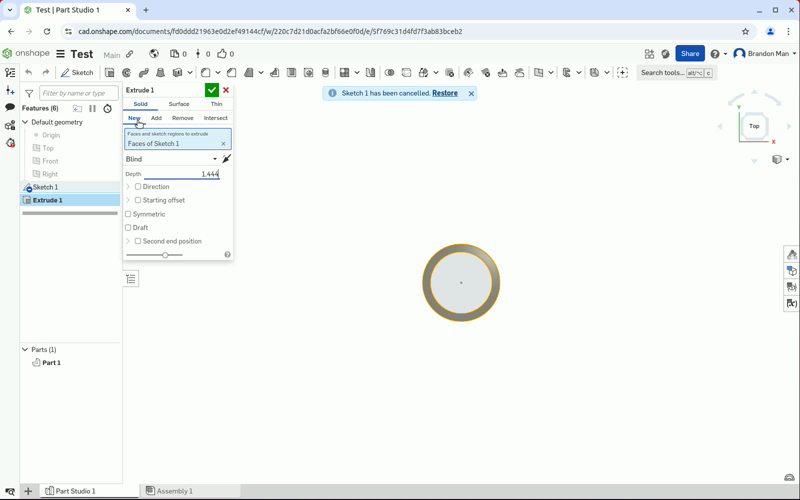
key(enter)
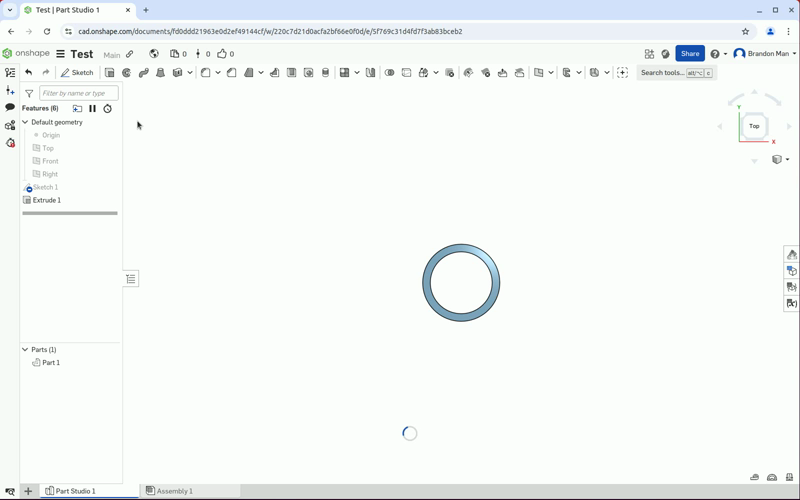
key(shift+h)
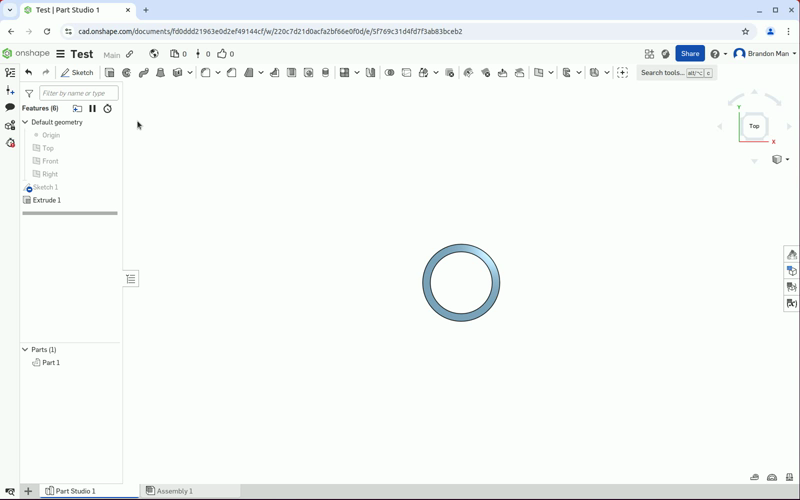
key(shift+h)
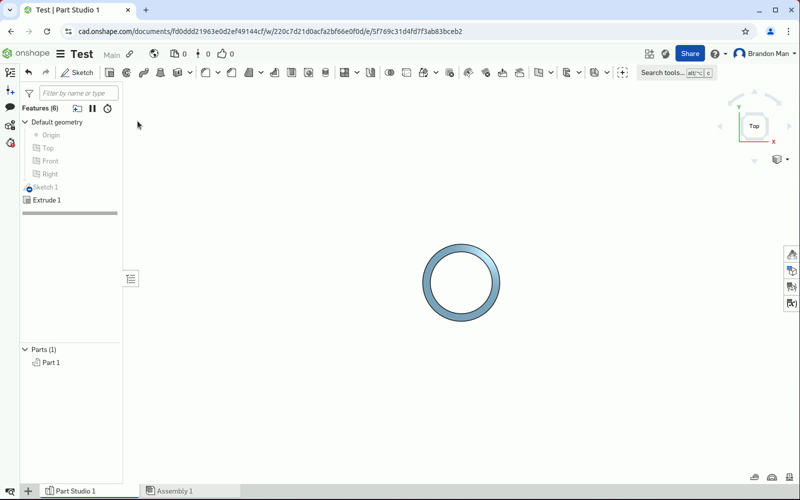
mouse_move(73, 189)
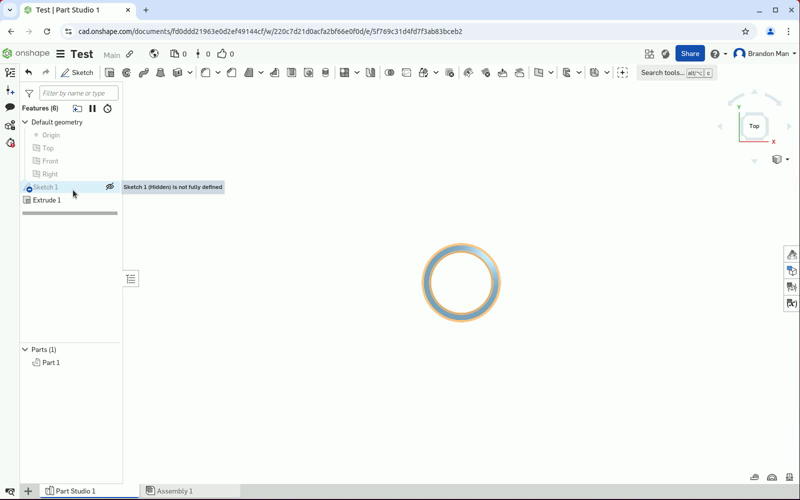
click(73, 189)
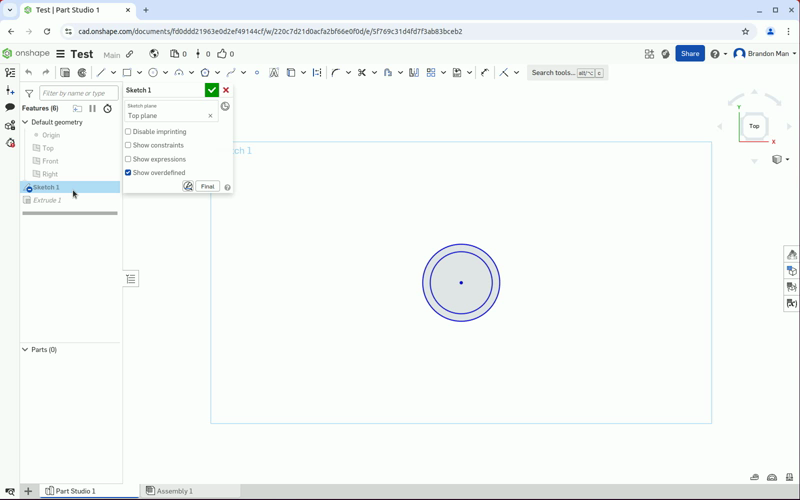
mouse_move(229, 92)
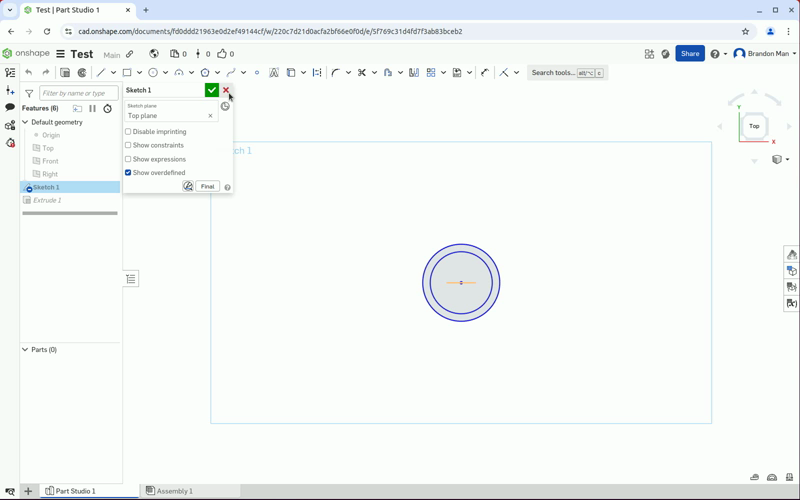
click(229, 92)
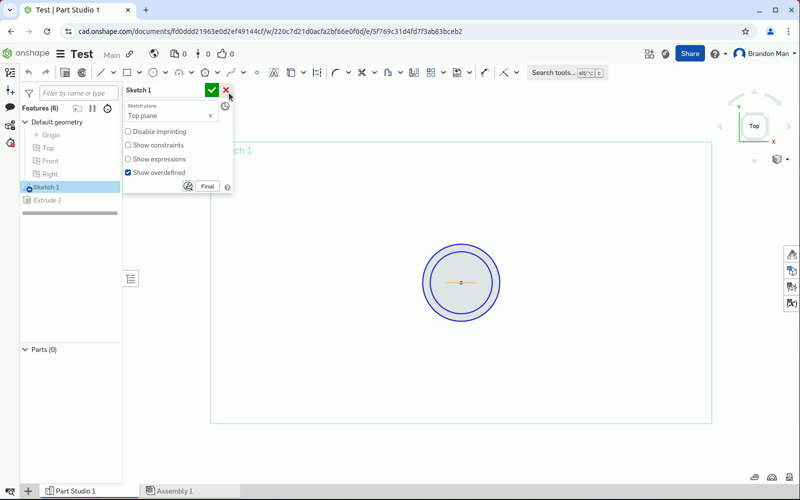
key(shift+s)
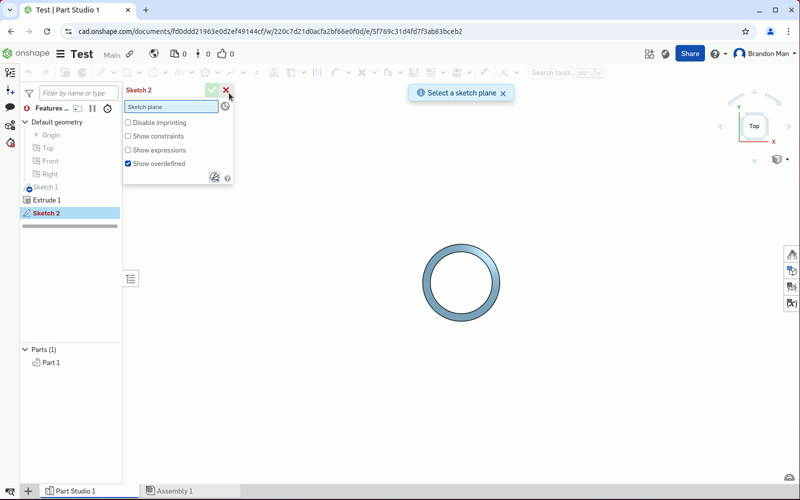
mouse_move(73, 150)
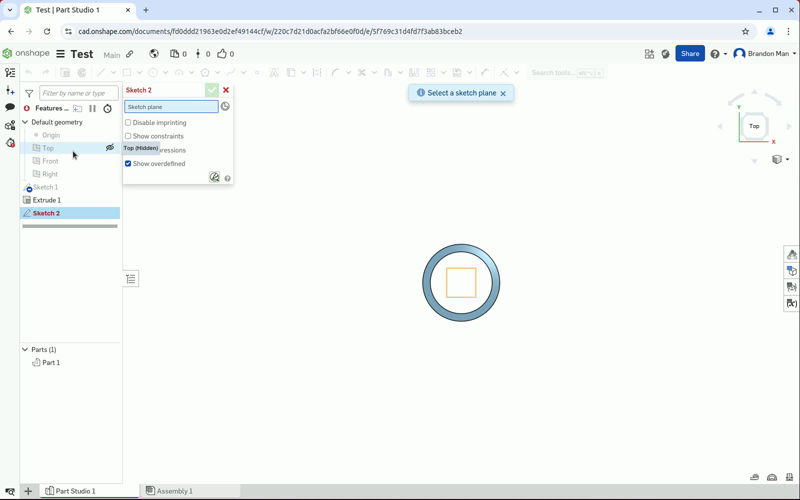
click(73, 150)
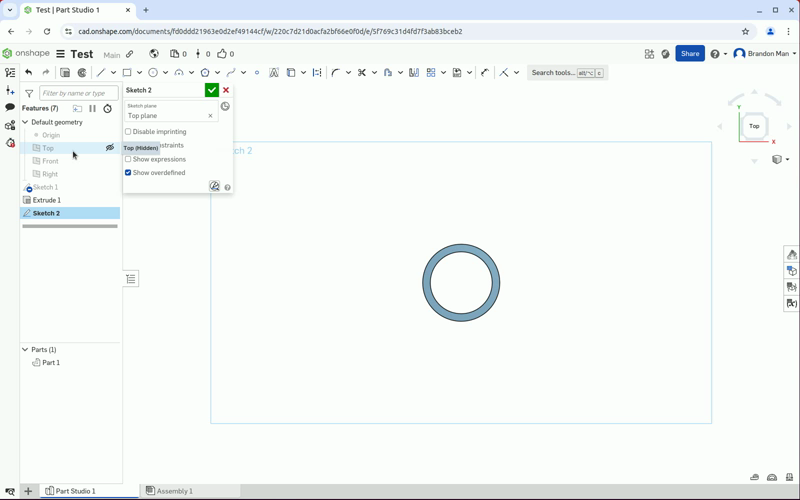
mouse_move(73, 352)
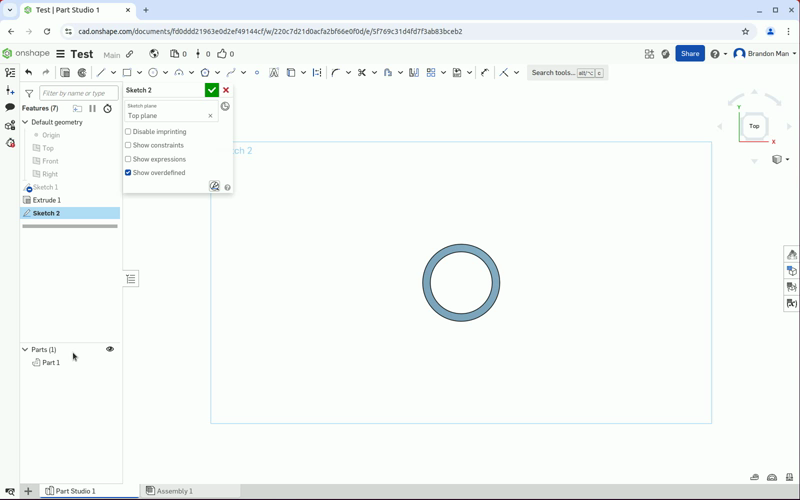
key(y)
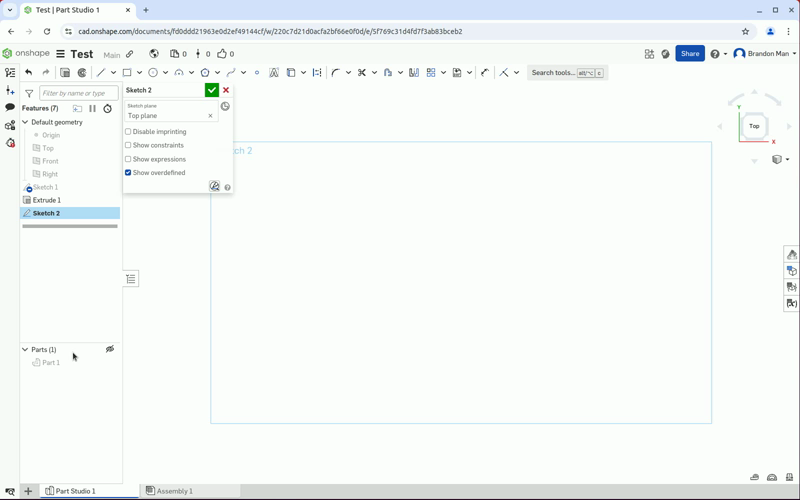
key(c)
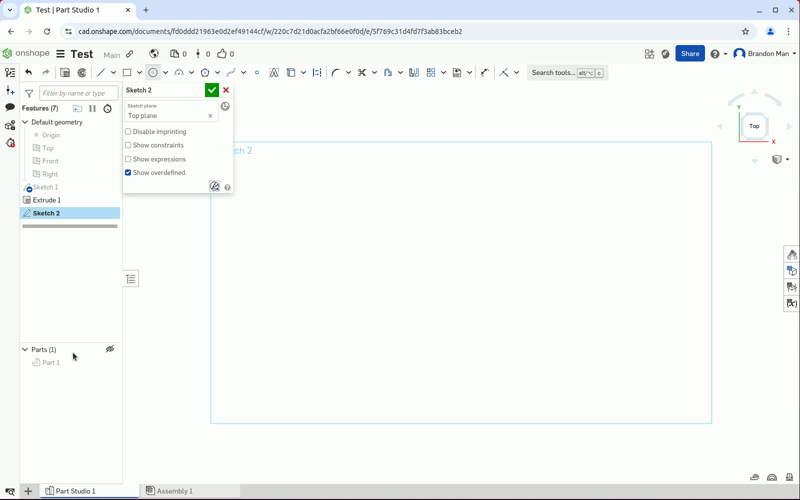
key_down(shift)
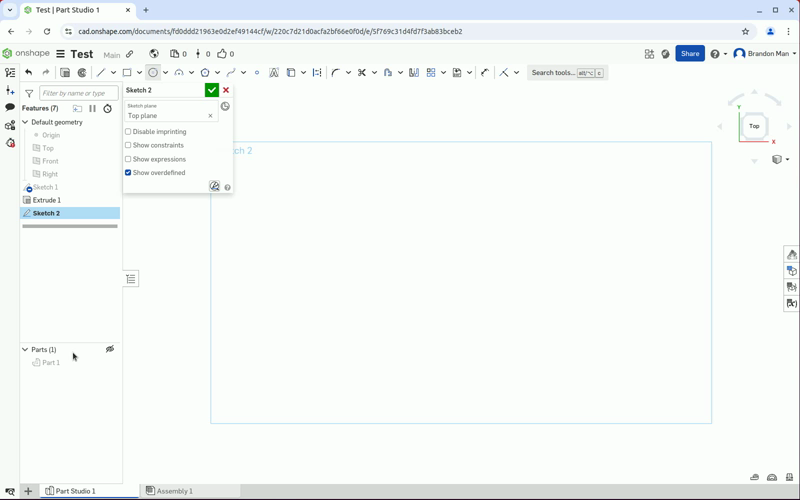
mouse_move(461, 282)
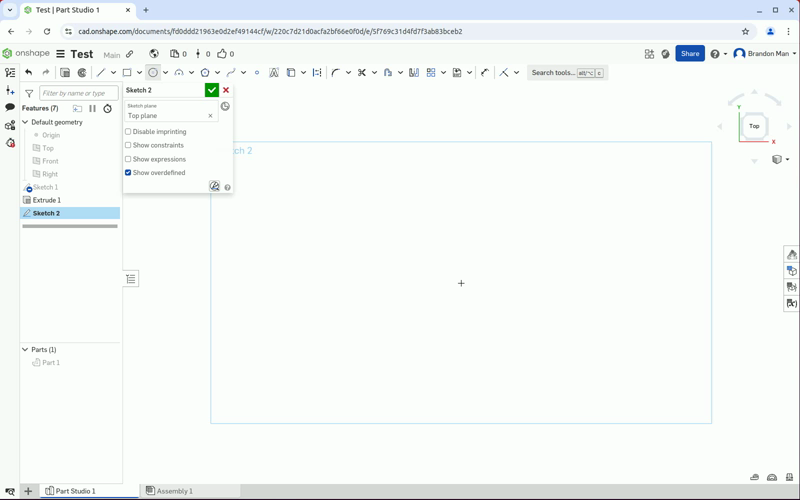
click(461, 282)
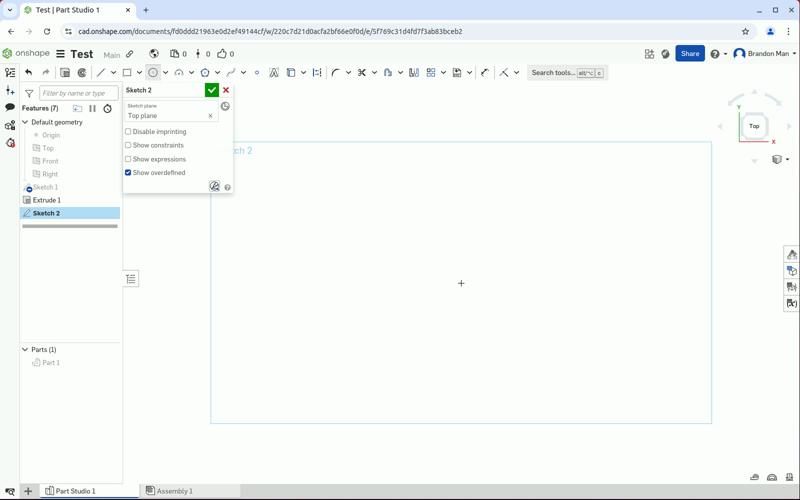
key_up(shift)
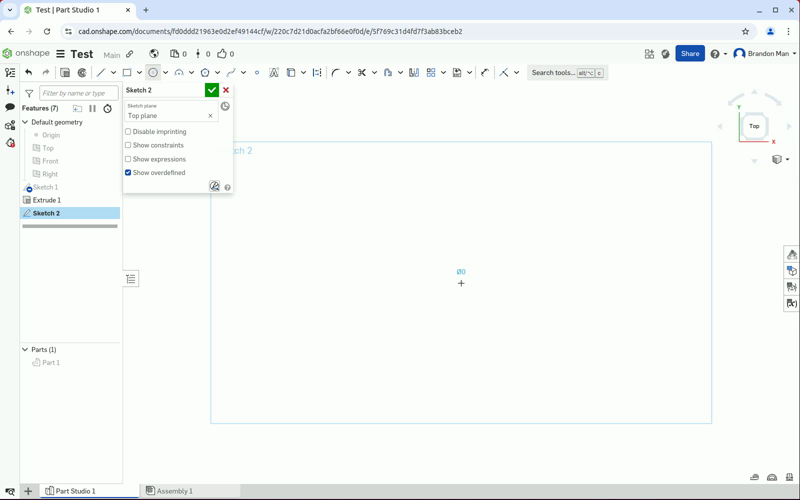
mouse_move(492, 282)
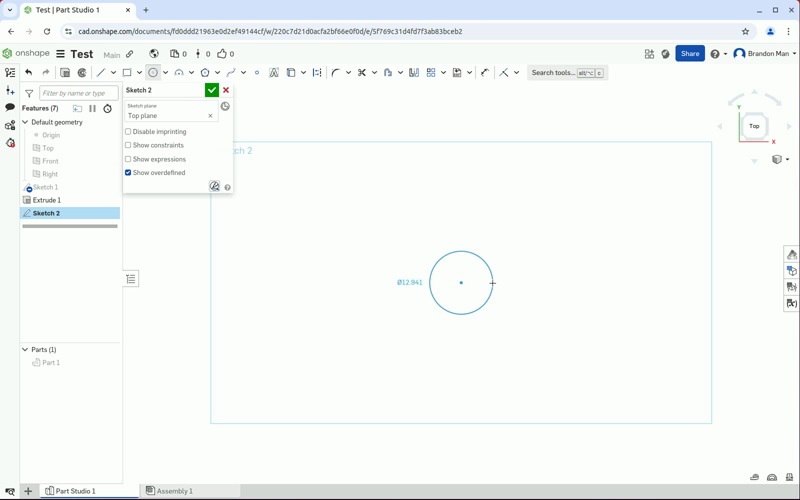
click(492, 282)
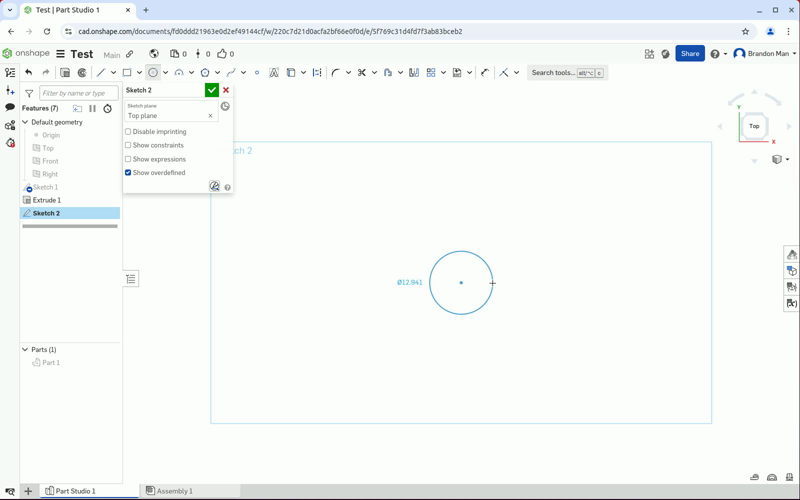
key(esc)
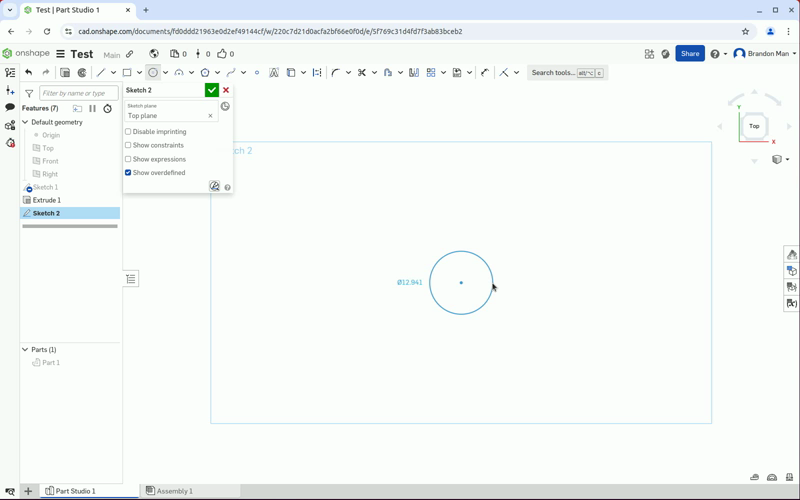
key(c)
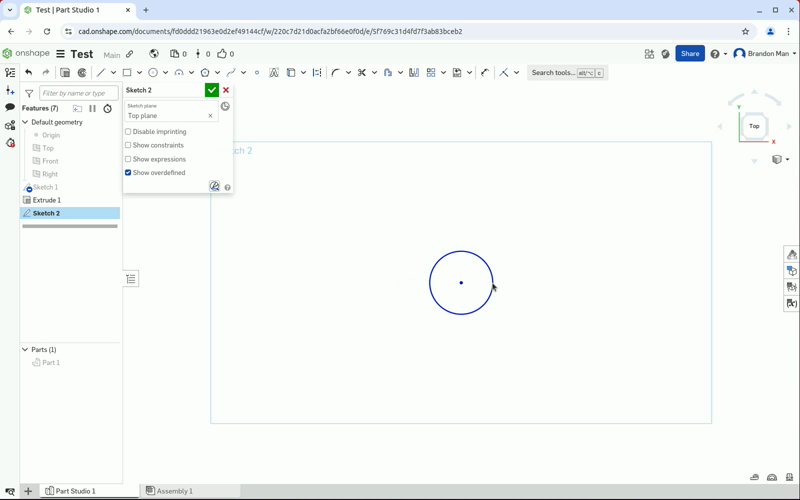
key_down(shift)
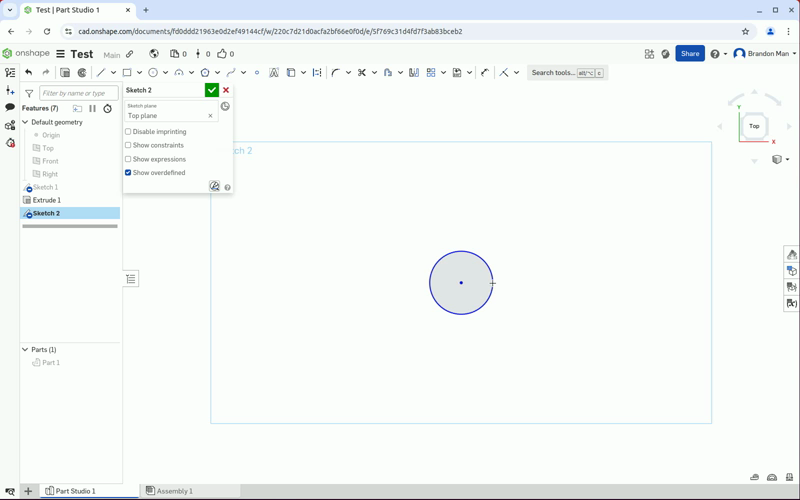
mouse_move(461, 282)
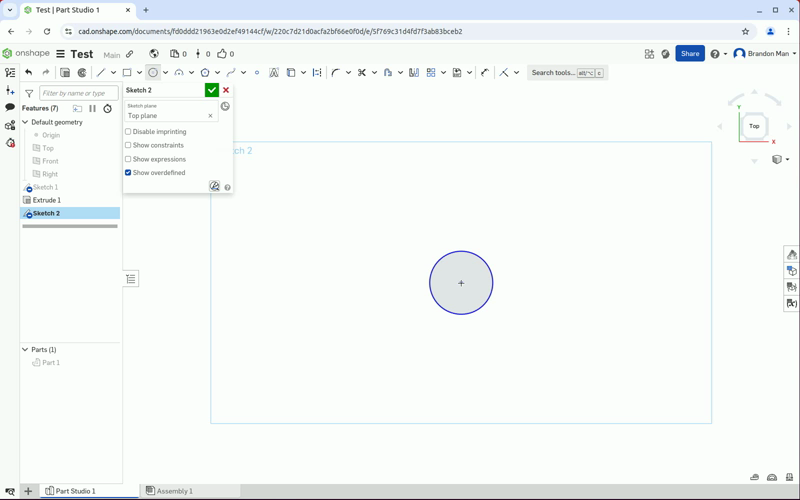
click(461, 282)
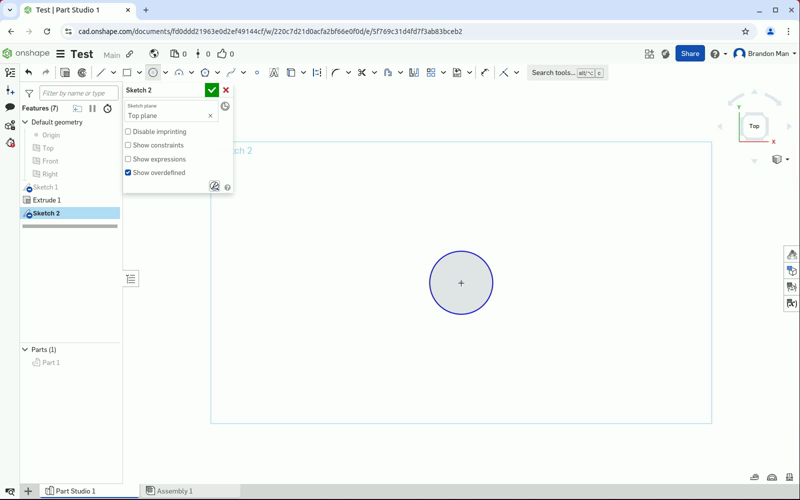
key_up(shift)
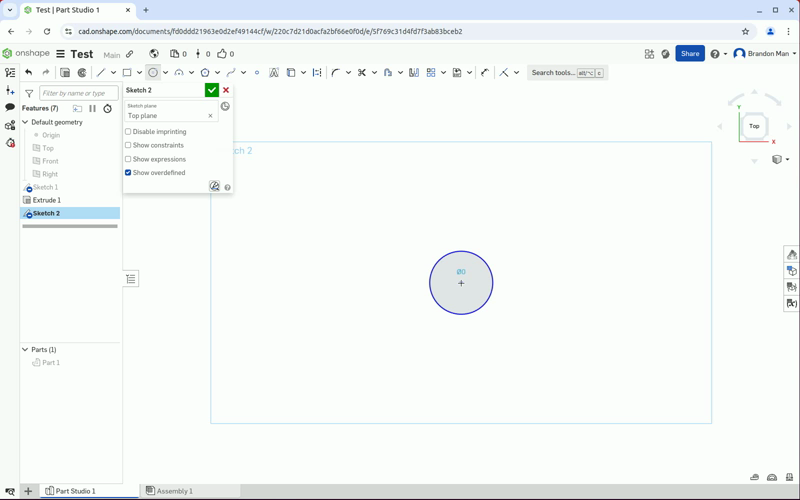
mouse_move(488, 282)
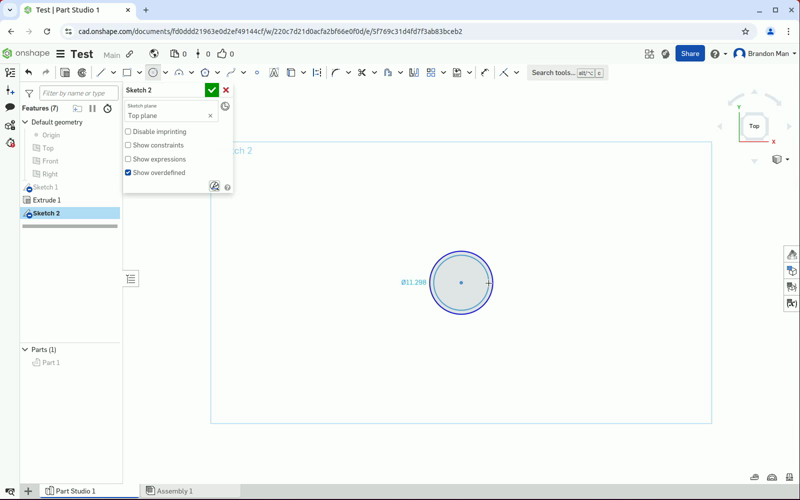
scroll(6)
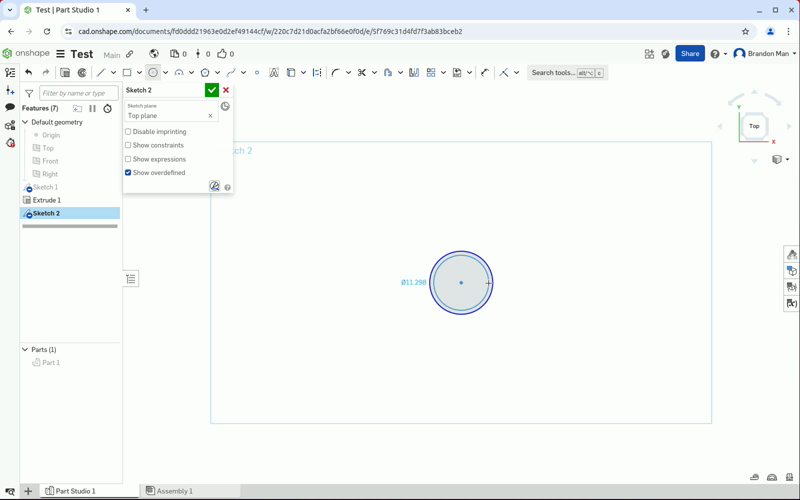
scroll(6)
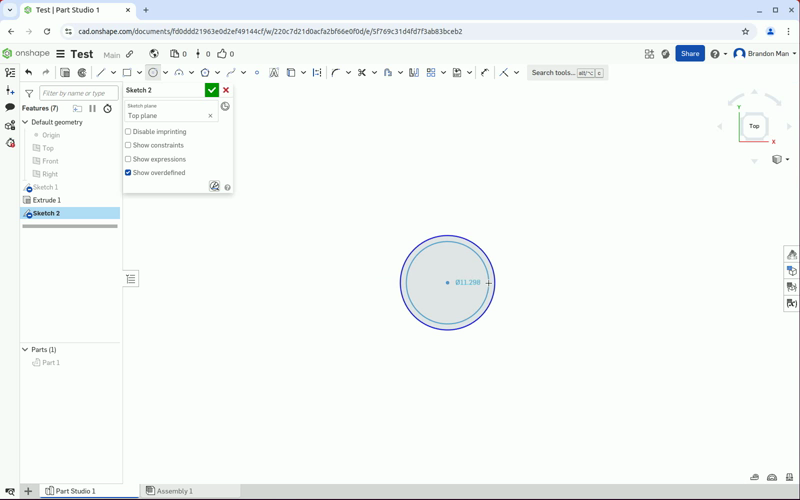
scroll(6)
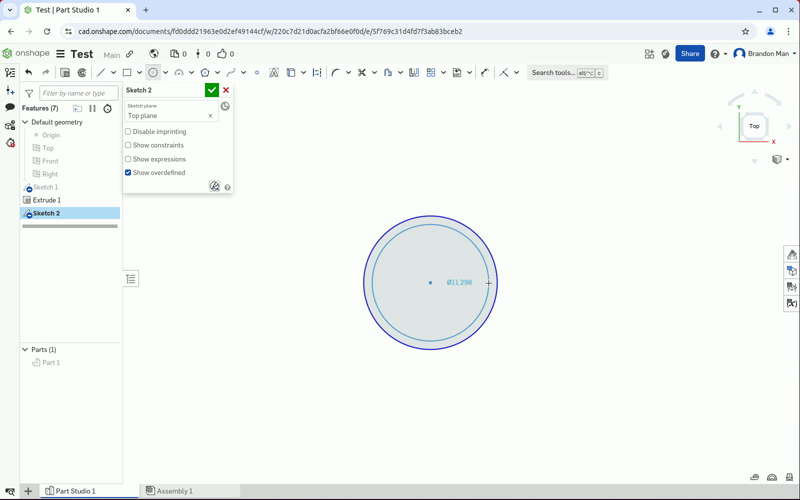
scroll(6)
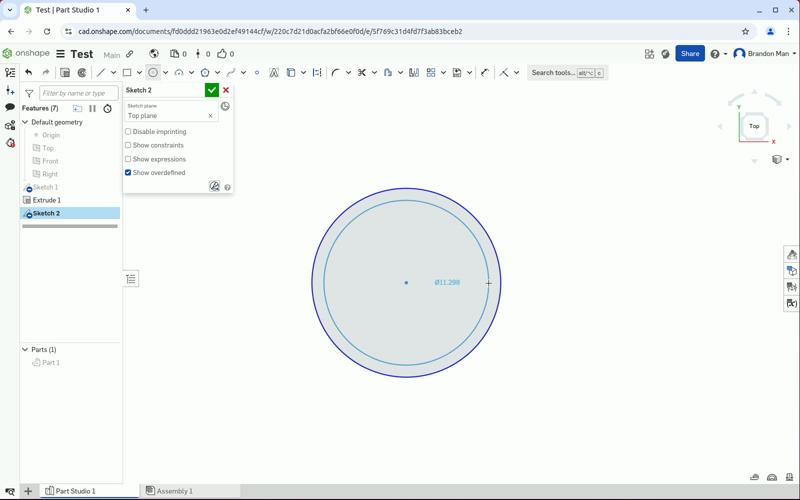
scroll(6)
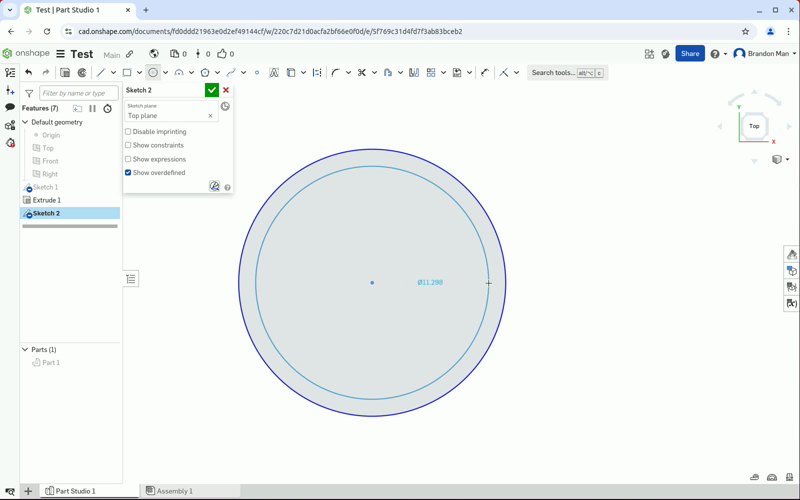
scroll(6)
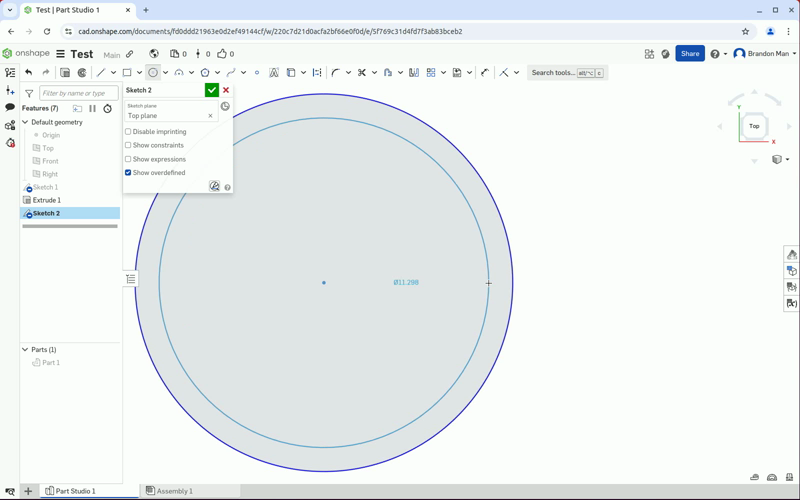
scroll(6)
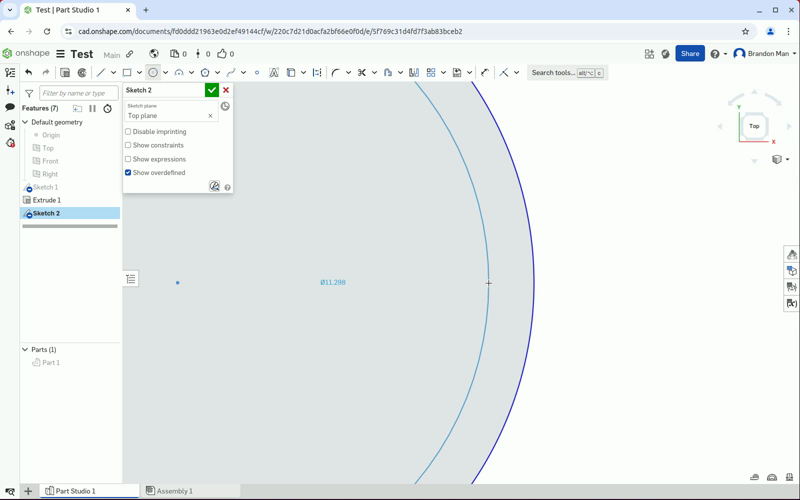
click(488, 282)
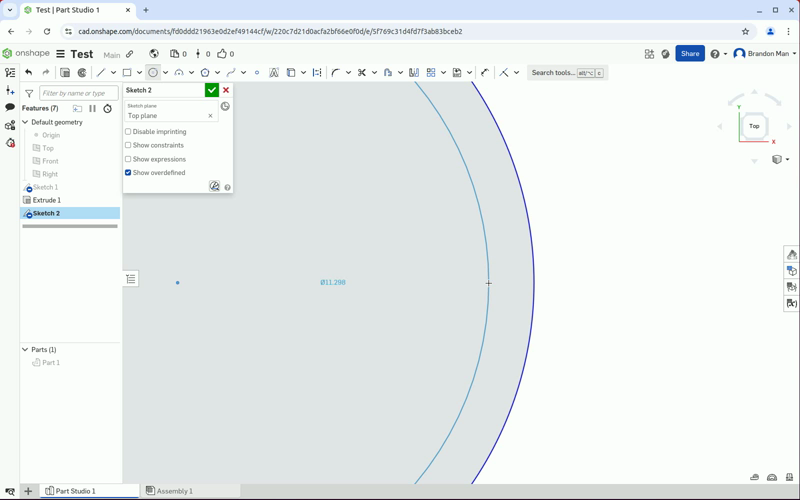
scroll(-6)
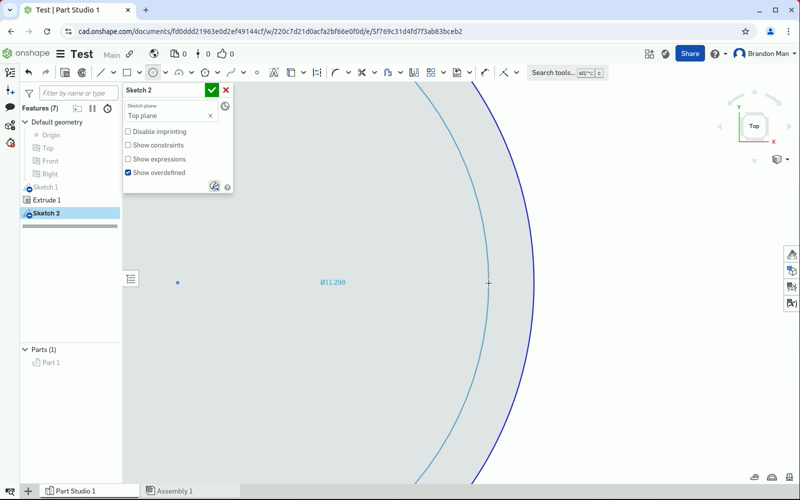
scroll(-6)
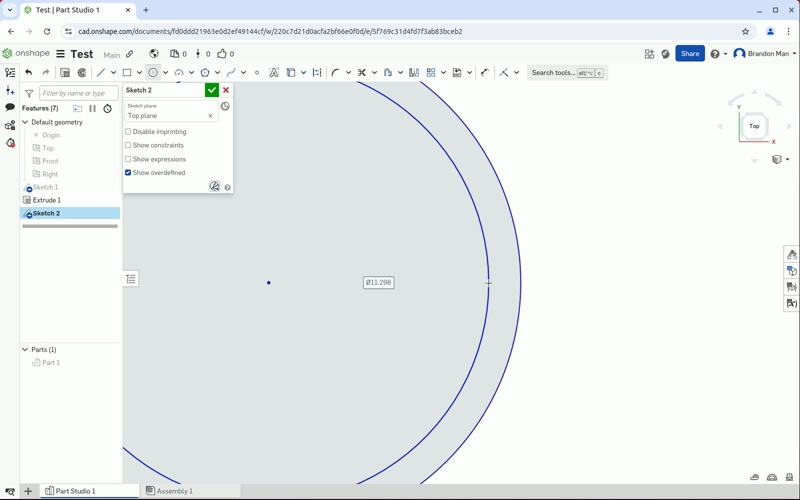
scroll(-6)
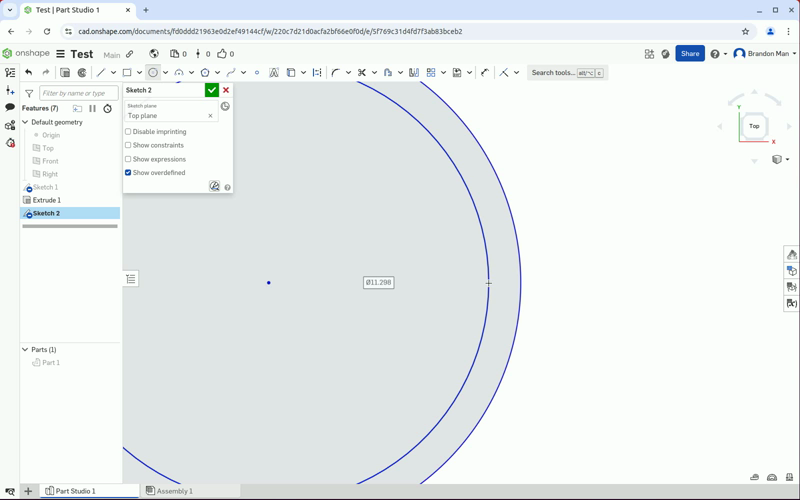
scroll(-6)
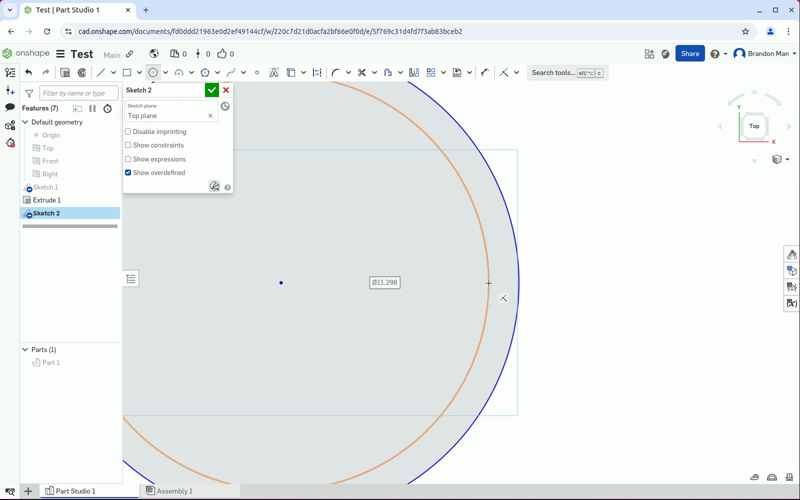
scroll(-6)
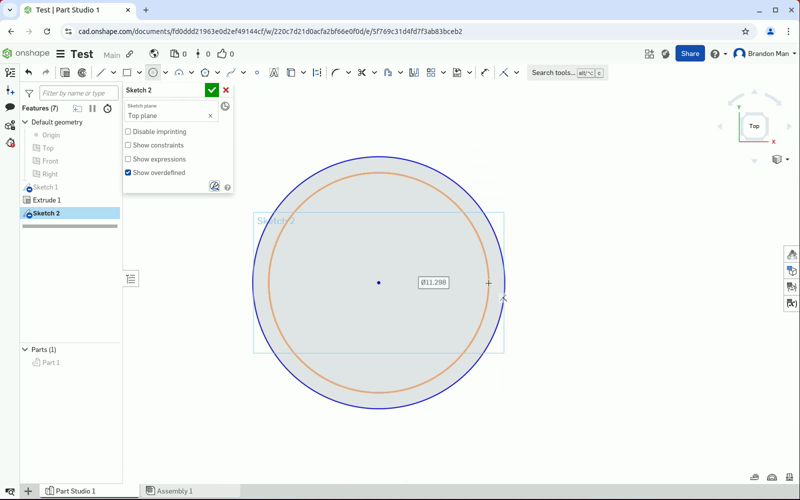
scroll(-6)
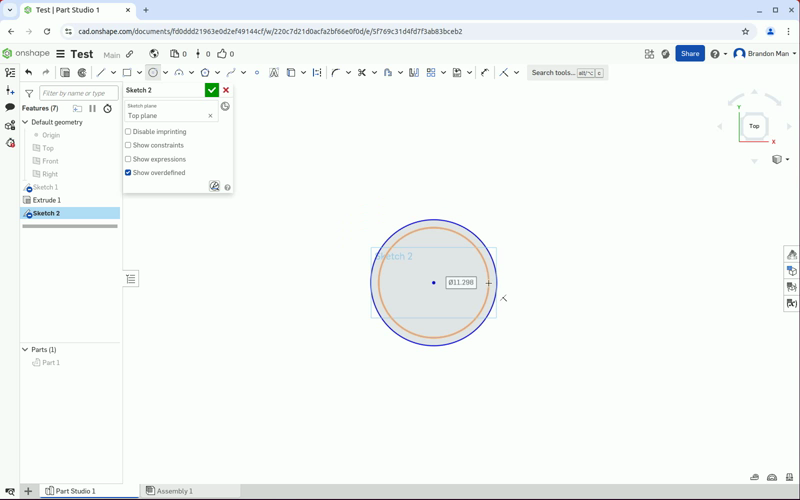
scroll(-6)
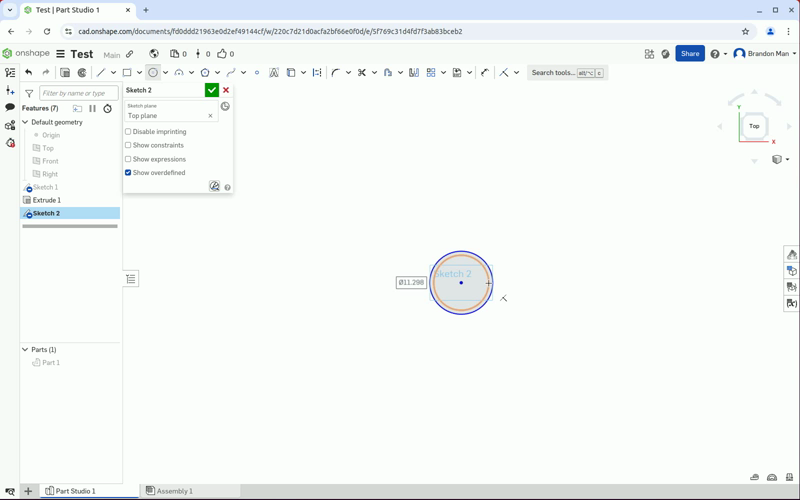
key(esc)
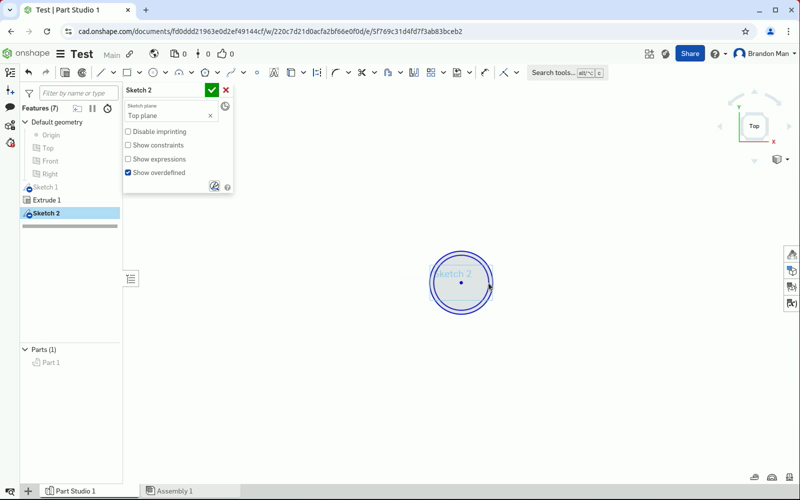
mouse_move(433, 277)
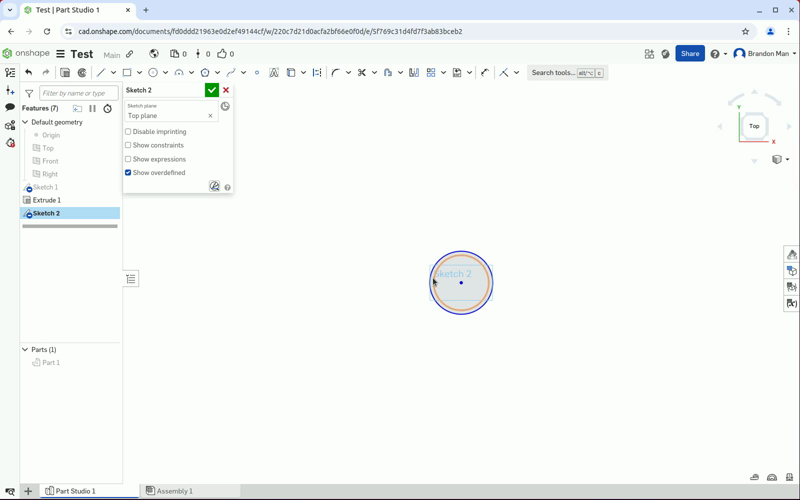
scroll(6)
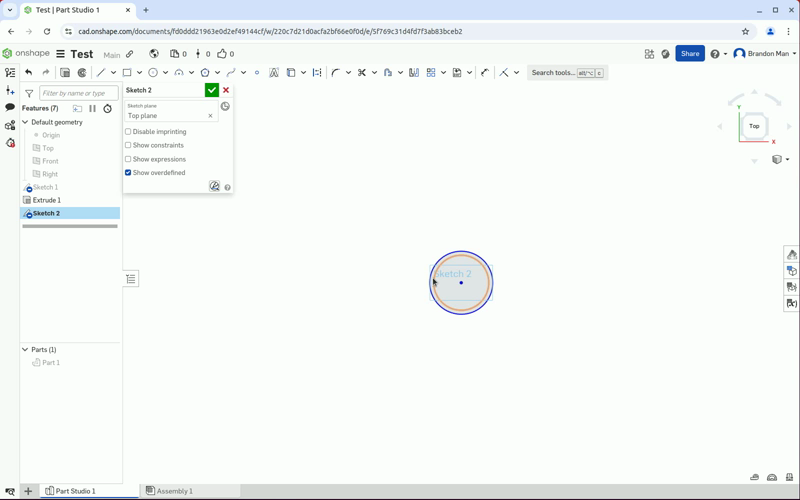
scroll(6)
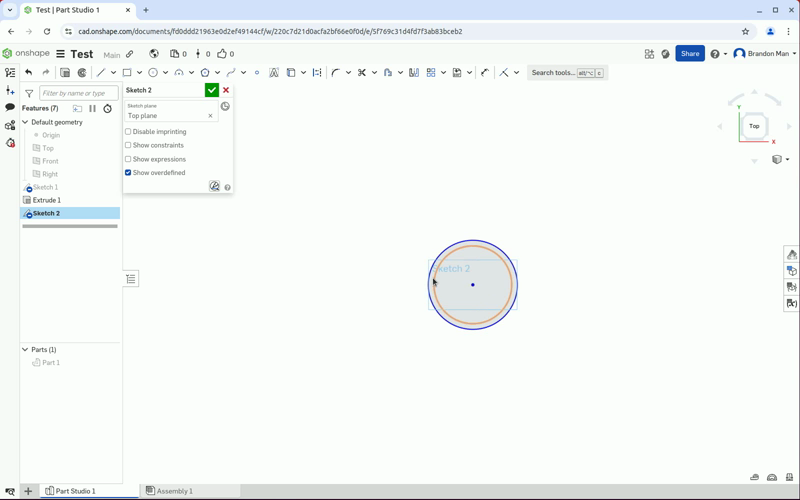
scroll(6)
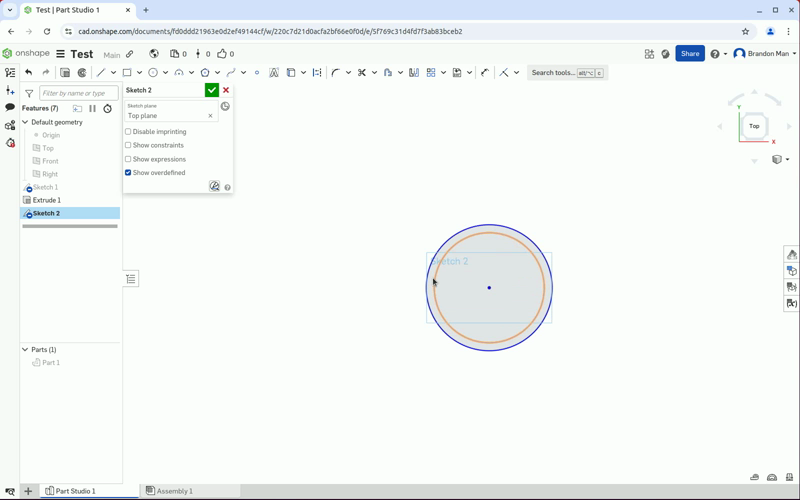
scroll(6)
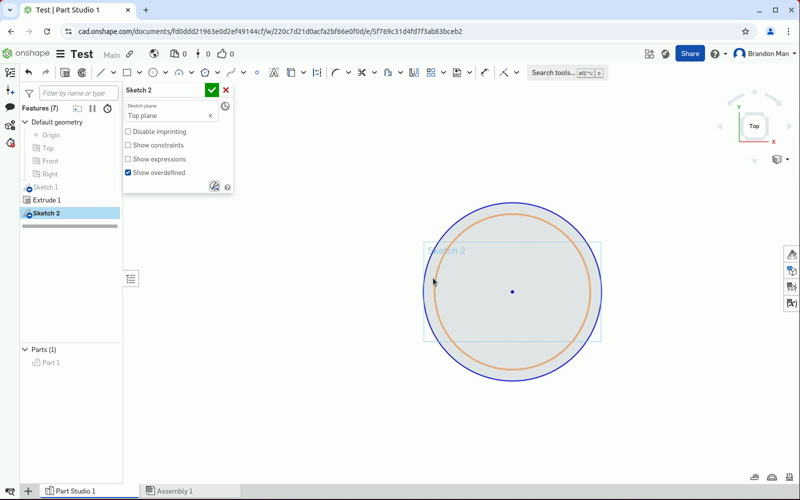
scroll(6)
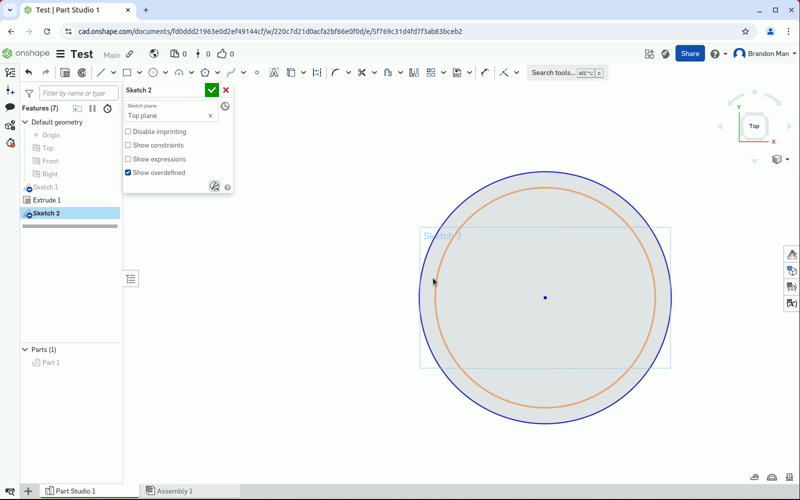
scroll(6)
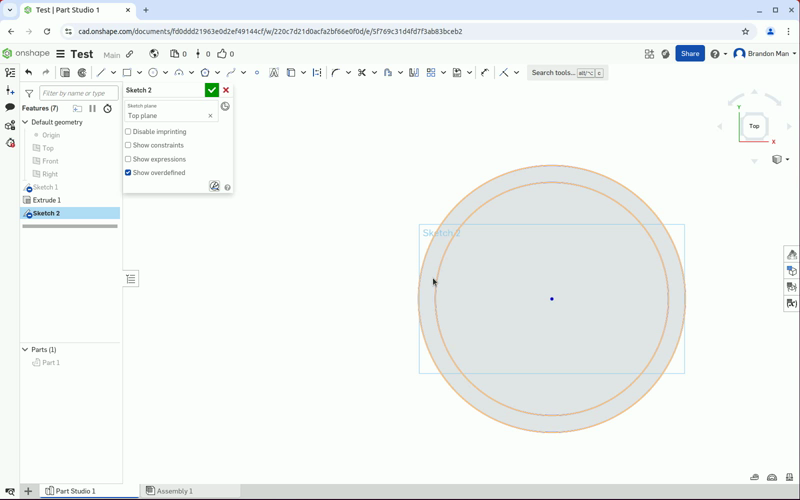
scroll(6)
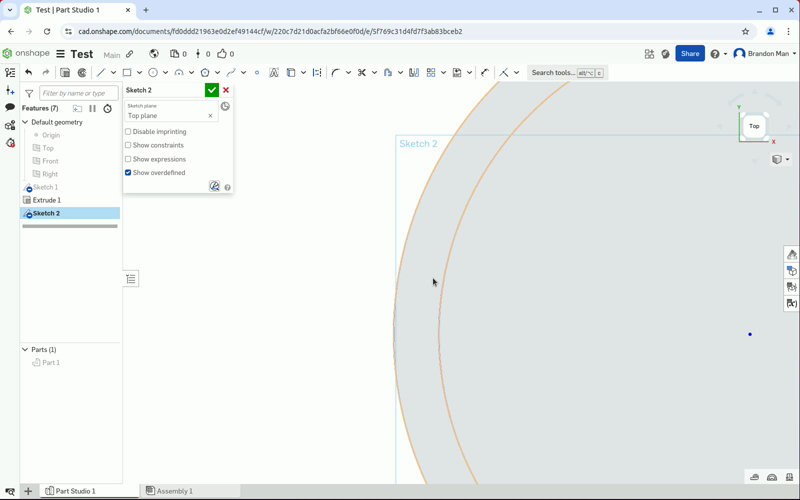
click(433, 277)
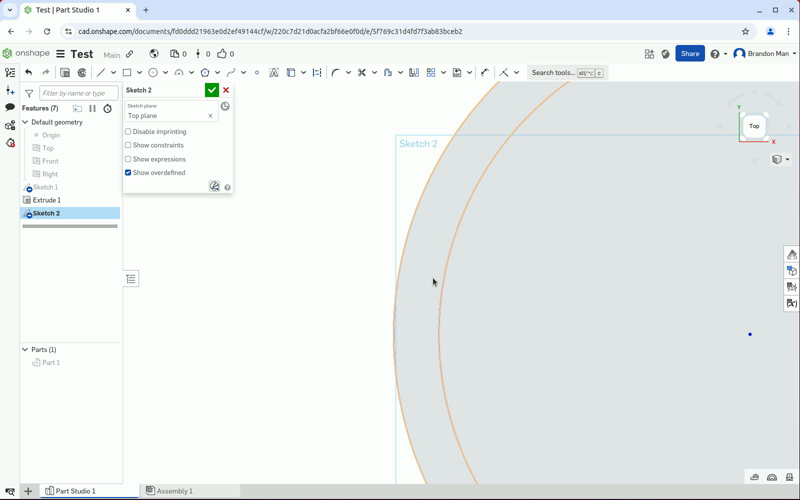
scroll(-6)
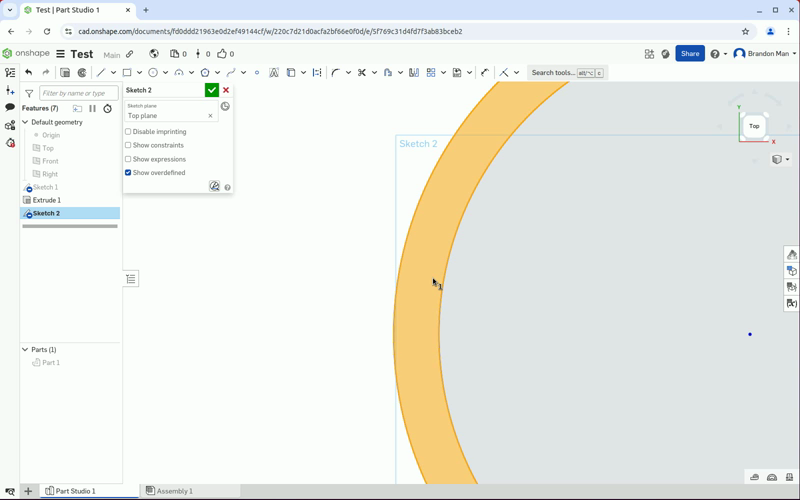
scroll(-6)
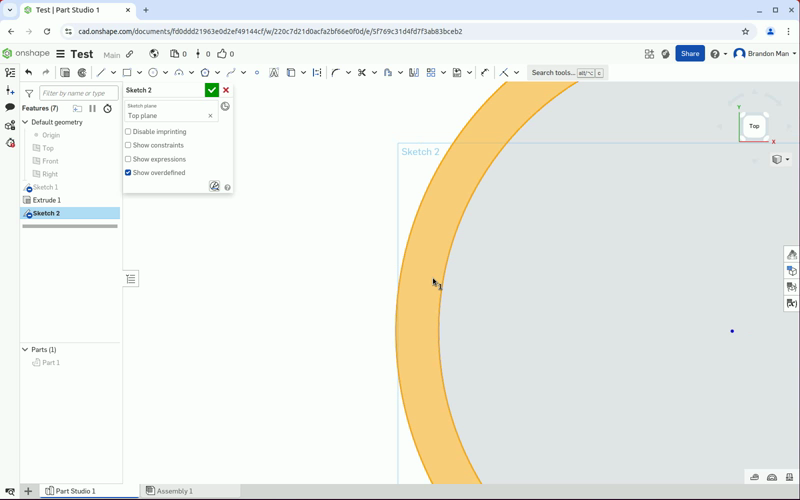
scroll(-6)
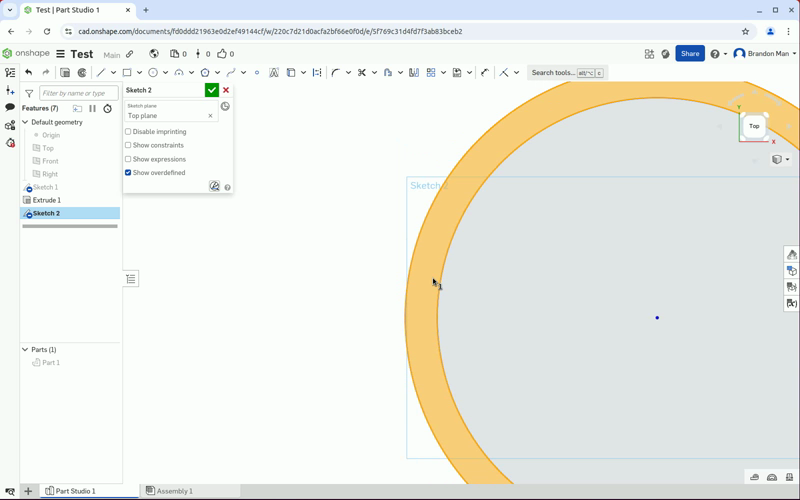
scroll(-6)
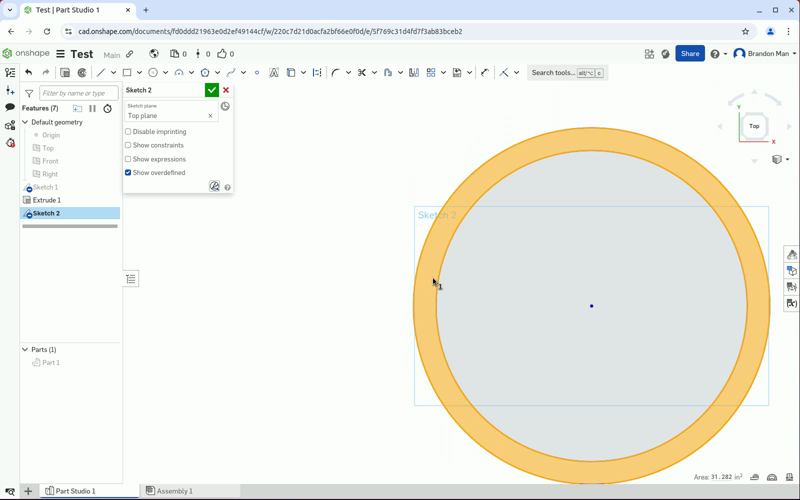
scroll(-6)
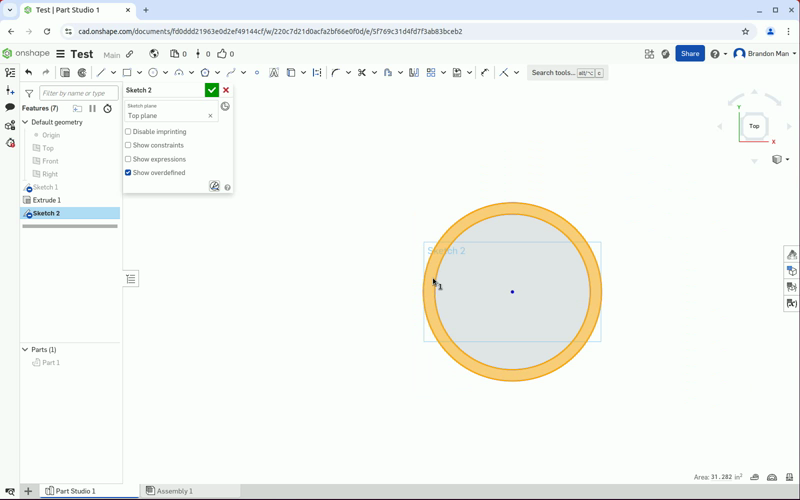
scroll(-6)
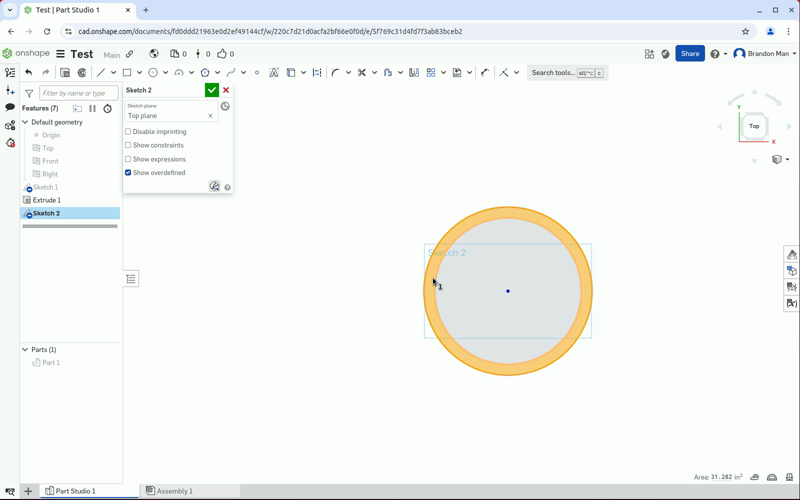
scroll(-6)
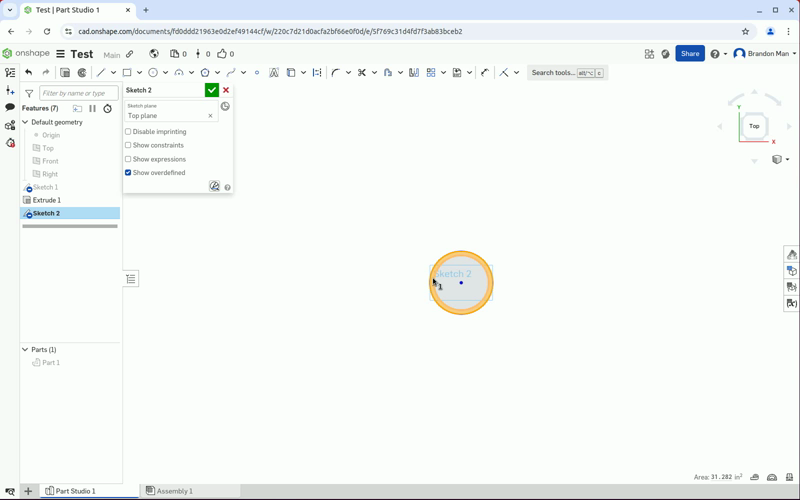
mouse_move(73, 352)
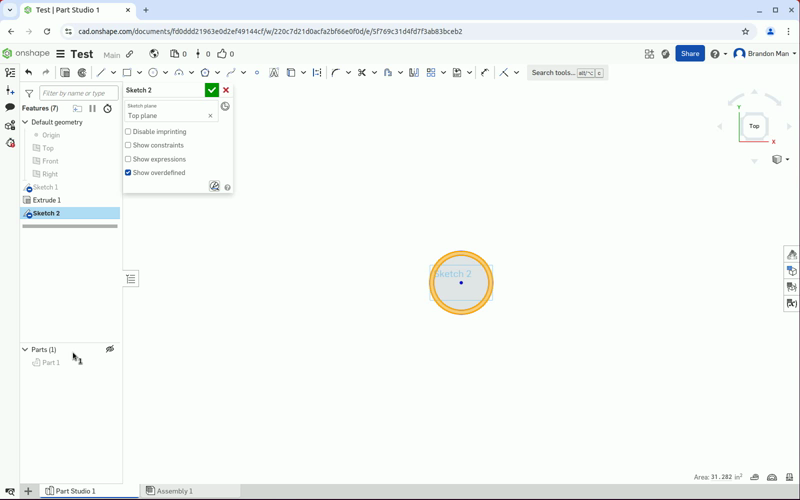
key(shift+y)
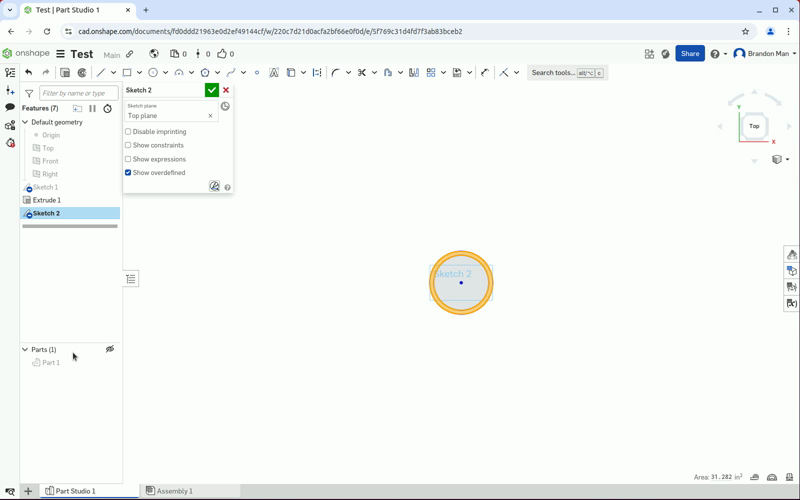
key(shift+e)
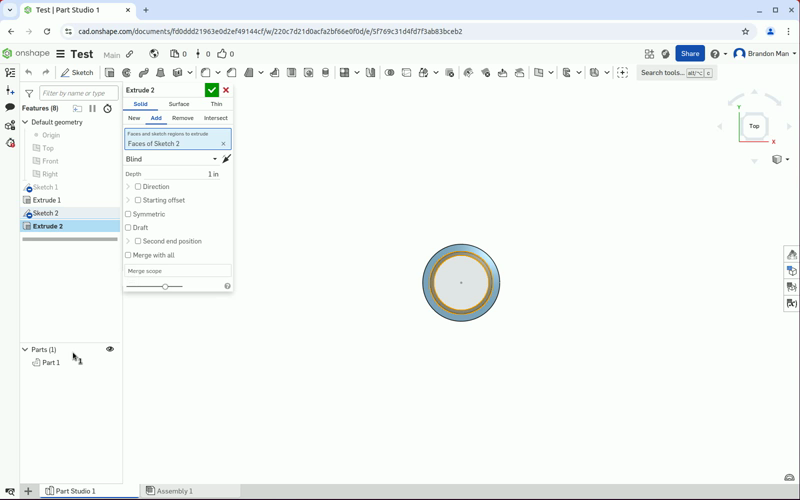
mouse_move(143, 106)
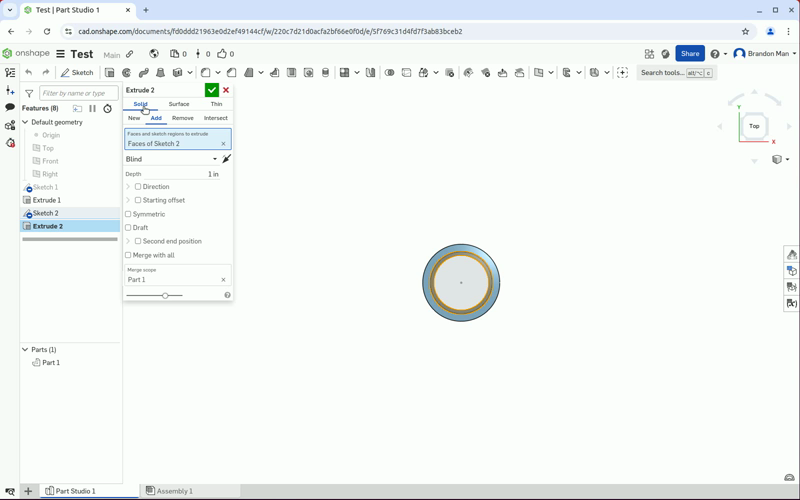
click(143, 106)
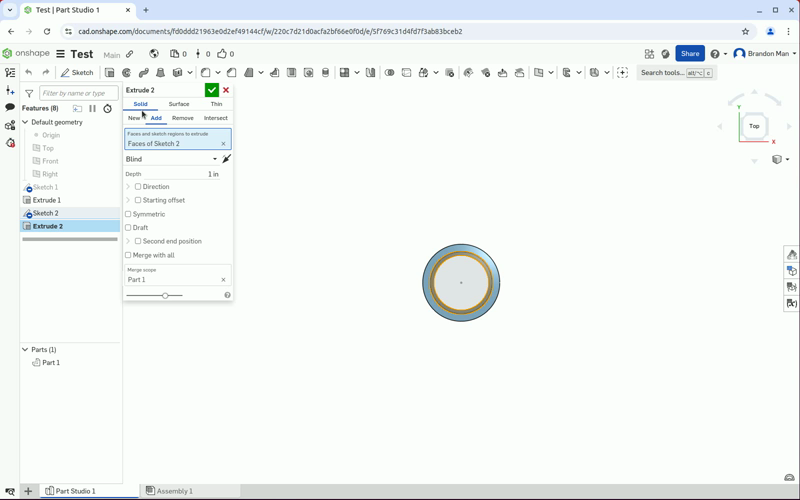
mouse_move(137, 120)
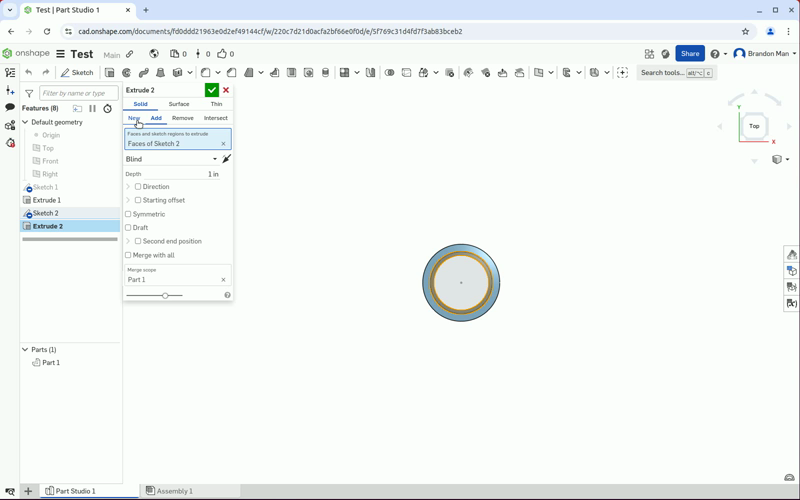
click(137, 120)
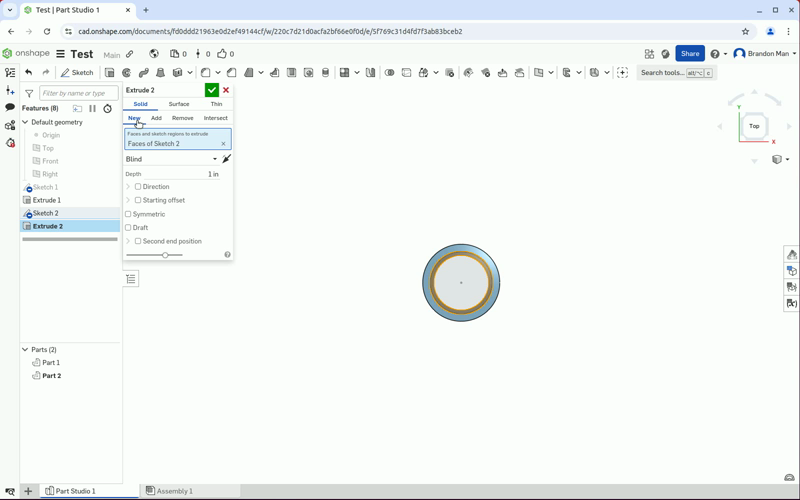
key(tab, 4)
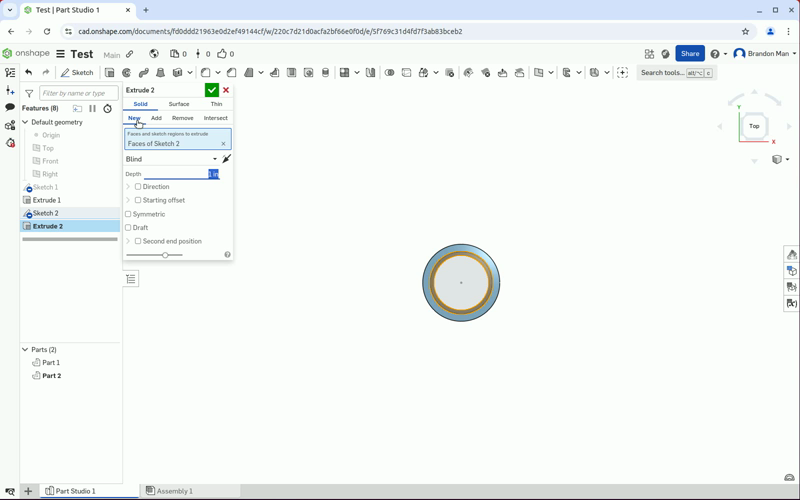
text(1.444)
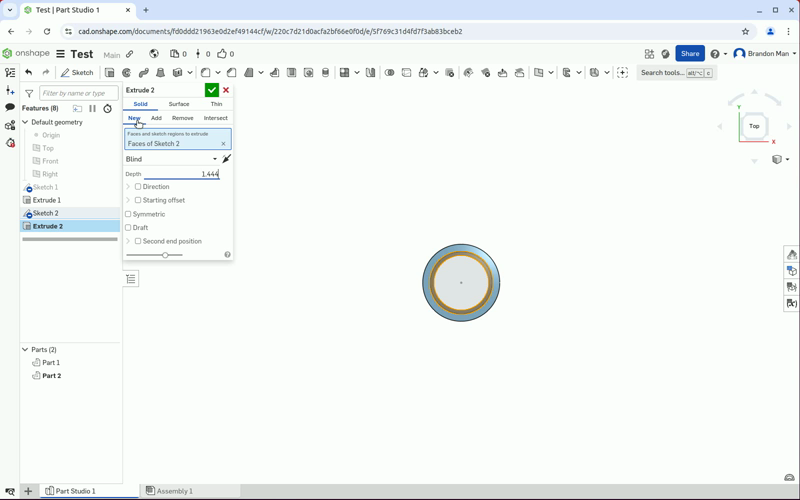
key(enter)
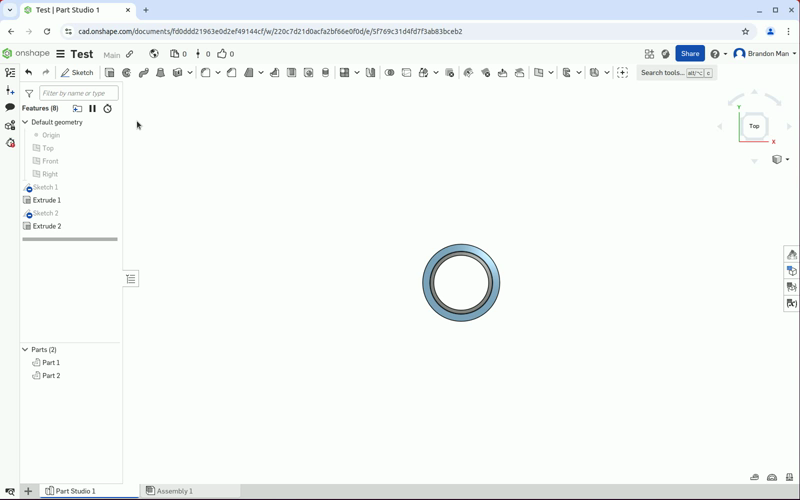
key(shift+h)
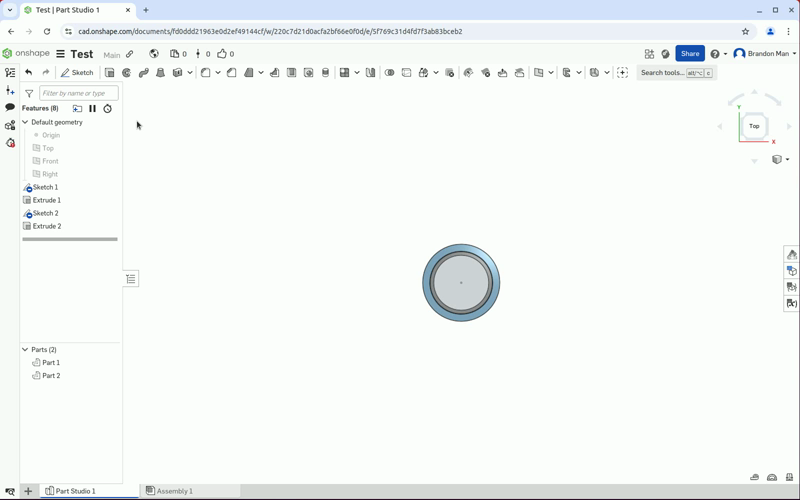
key(shift+h)
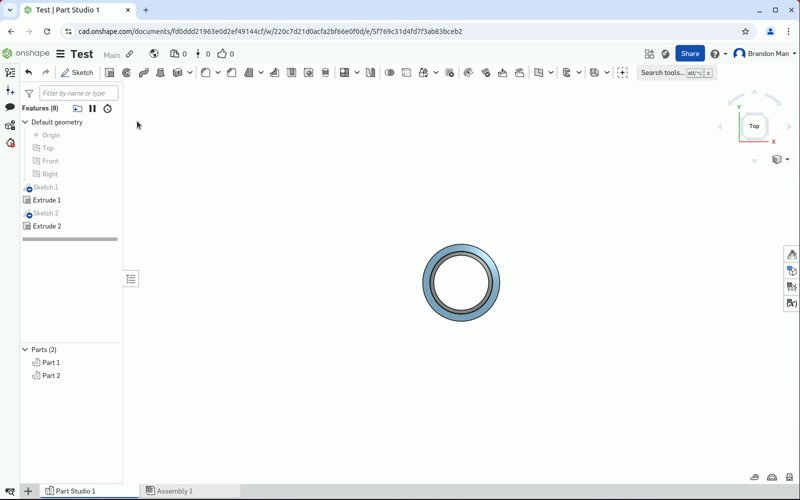
mouse_move(73, 189)
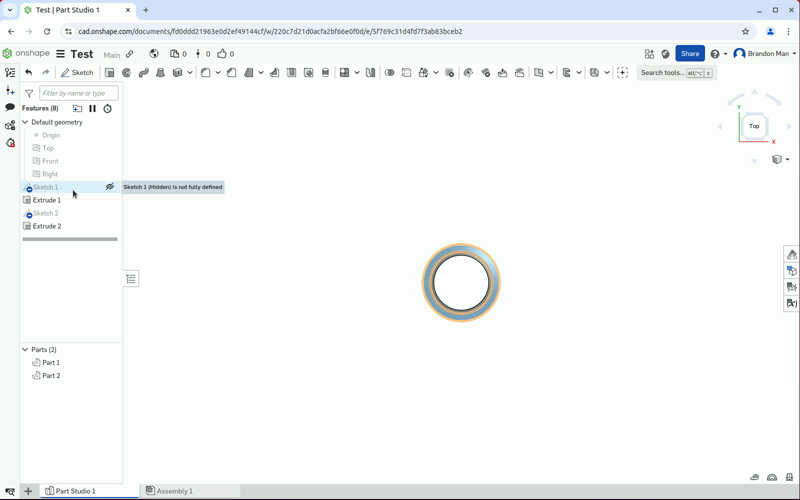
click(73, 189)
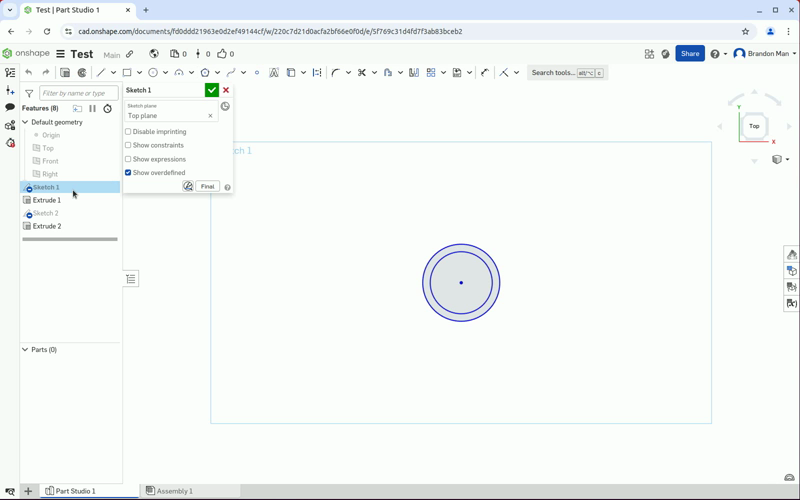
mouse_move(229, 92)
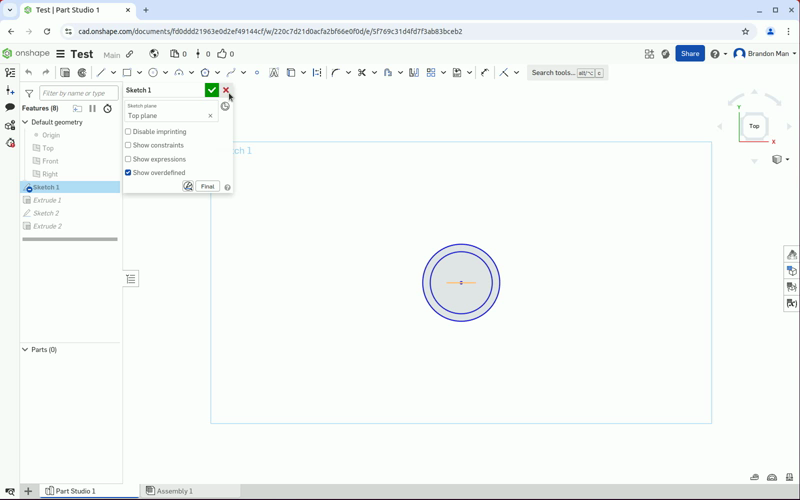
click(229, 92)
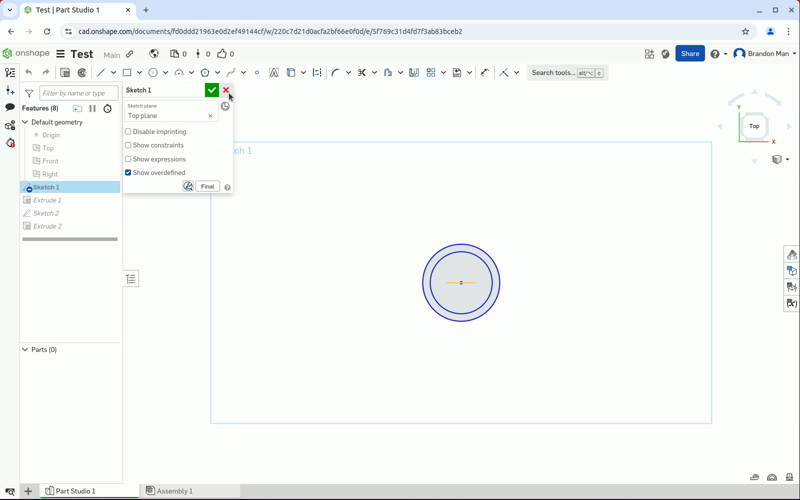
key(shift+s)
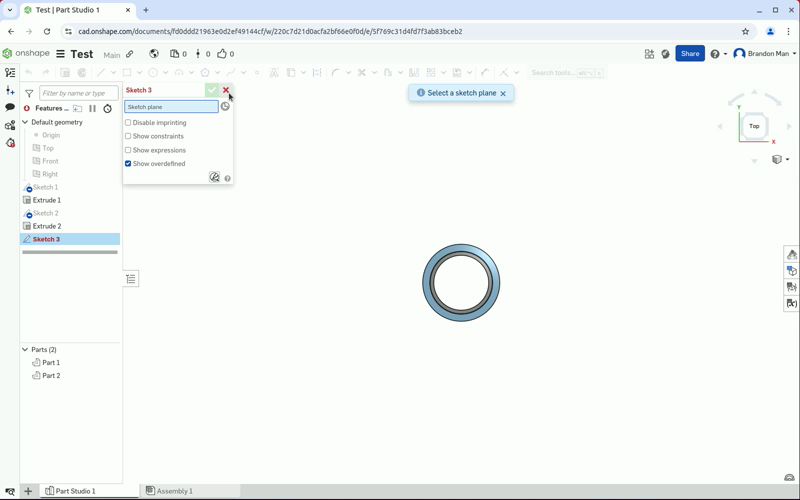
mouse_move(73, 150)
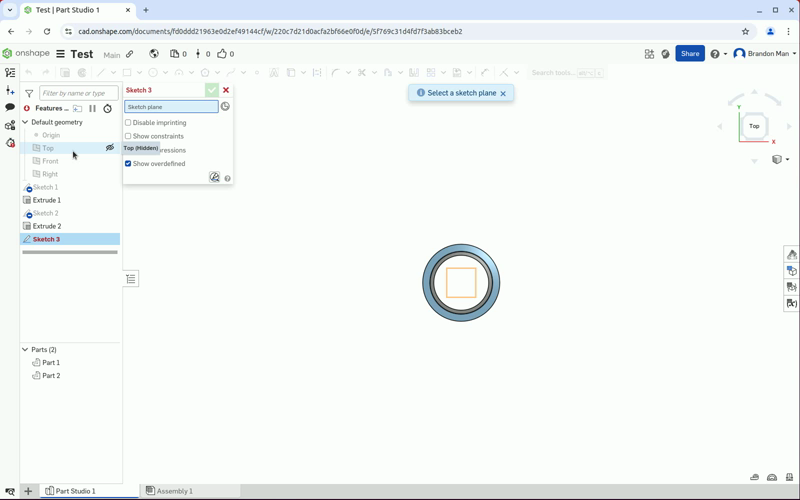
click(73, 150)
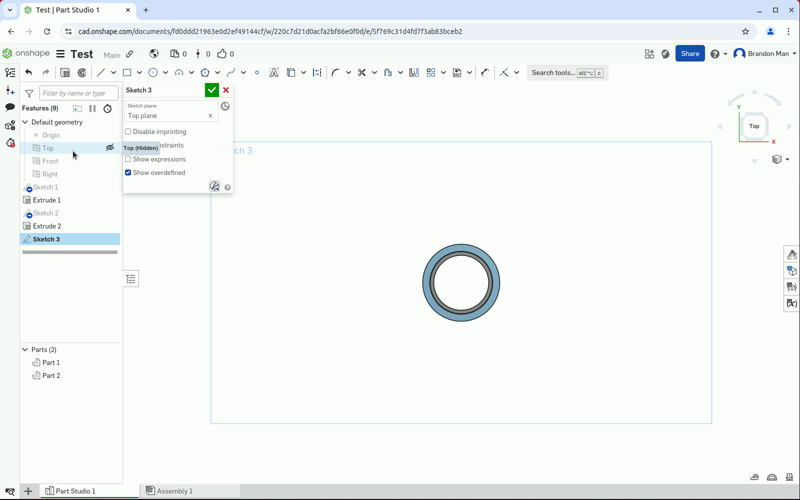
mouse_move(73, 352)
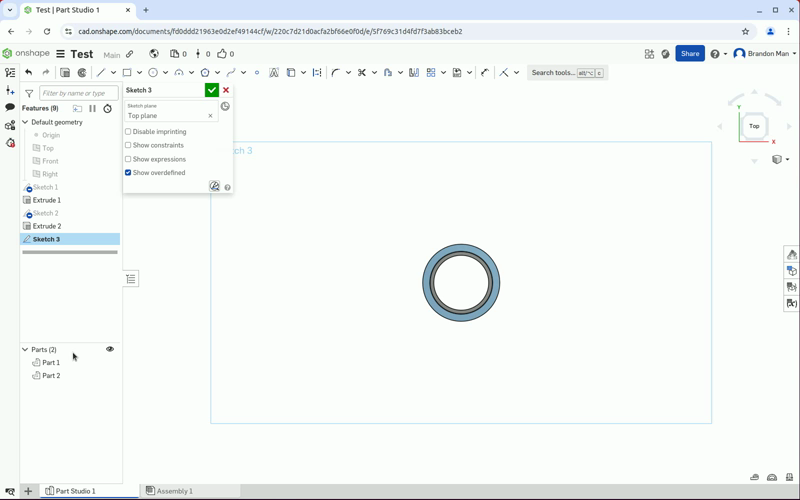
key(y)
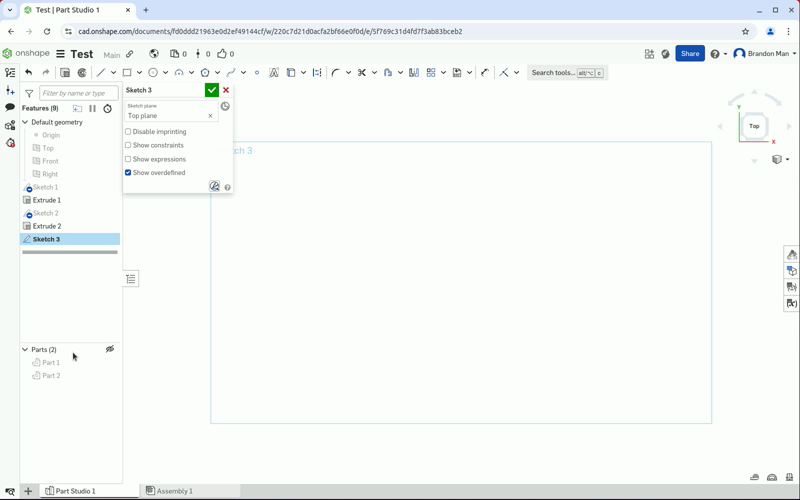
key(c)
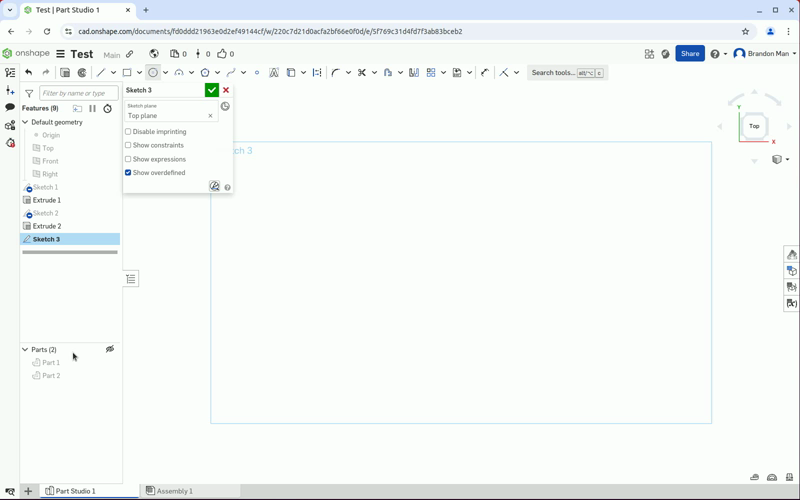
key_down(shift)
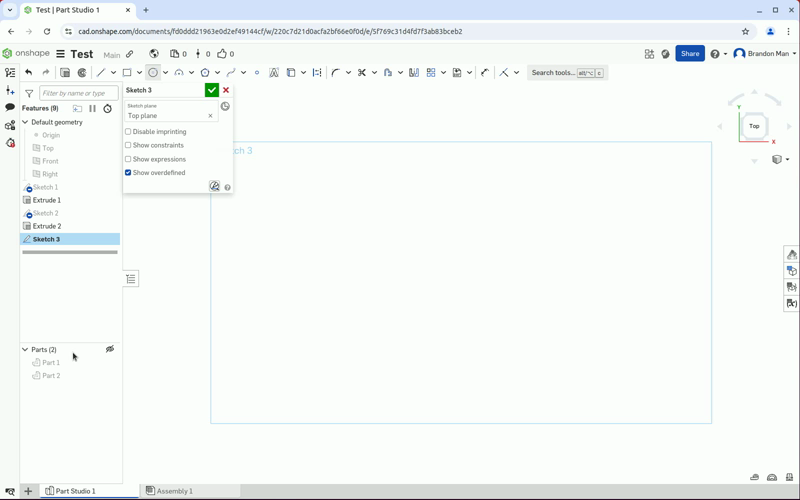
mouse_move(461, 282)
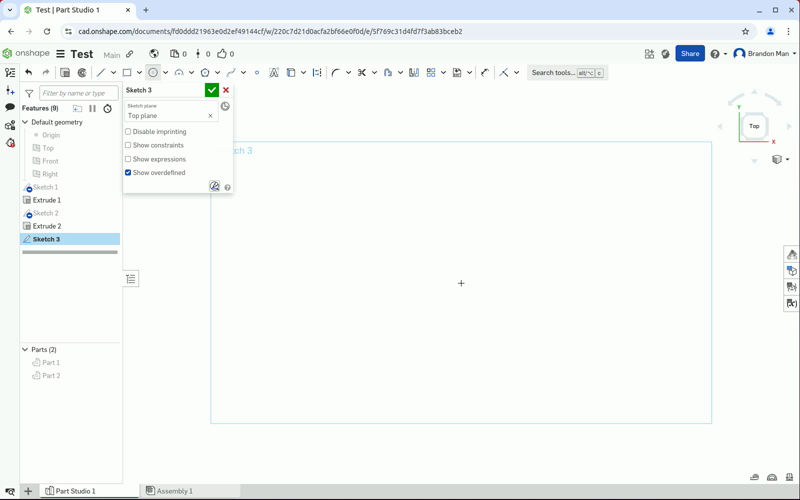
click(461, 282)
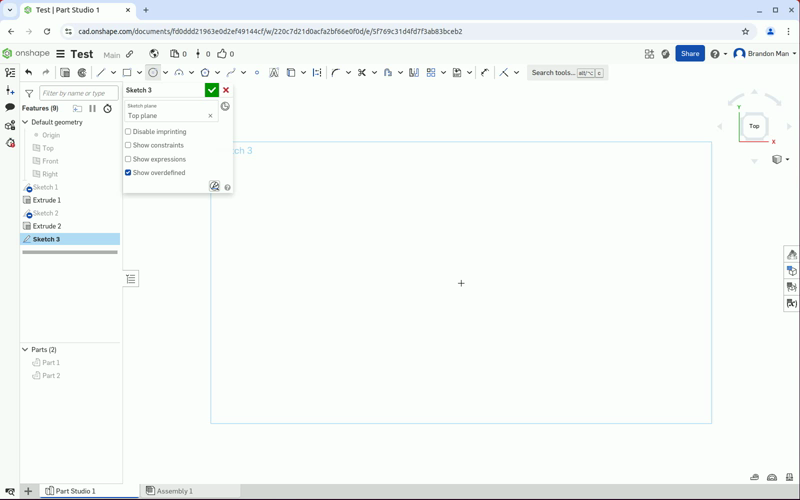
key_up(shift)
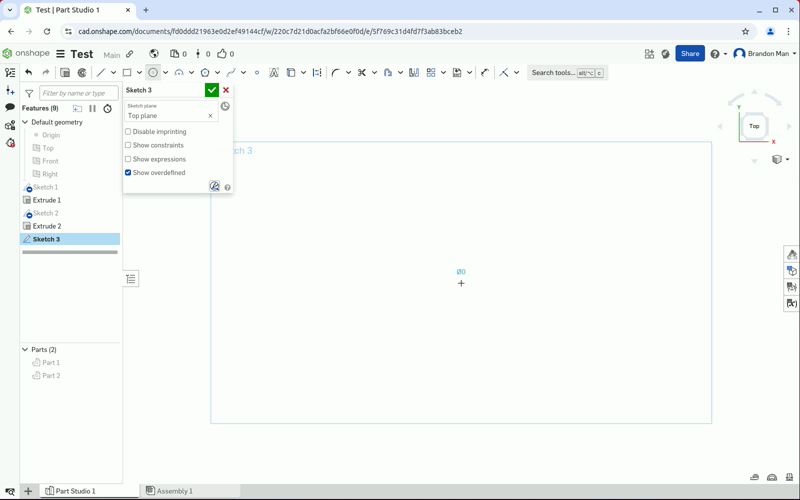
mouse_move(492, 282)
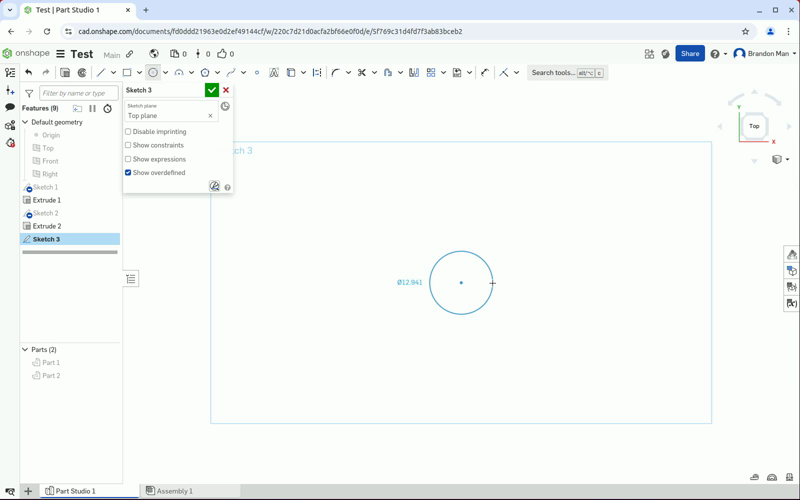
click(492, 282)
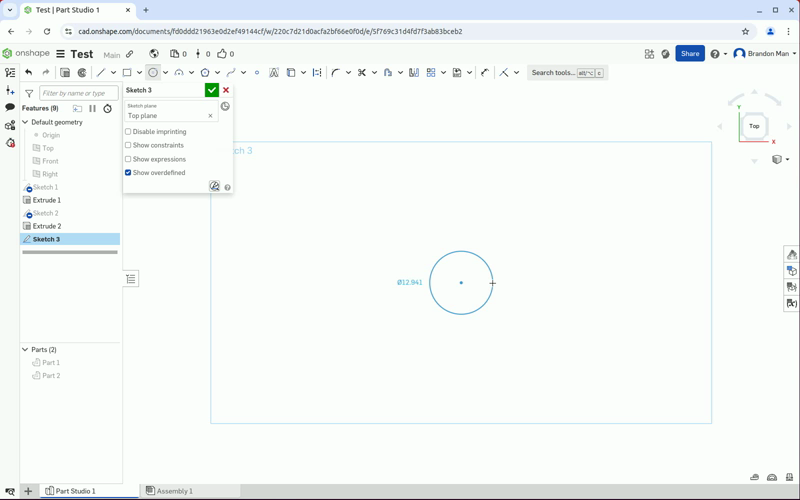
key(esc)
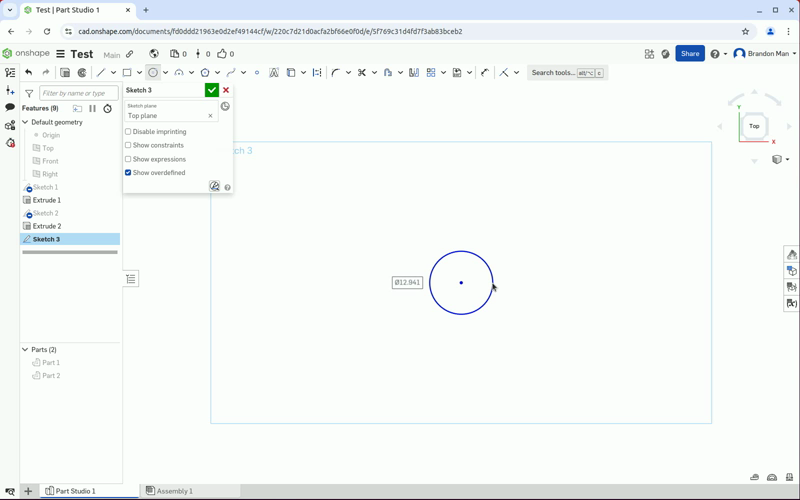
key(c)
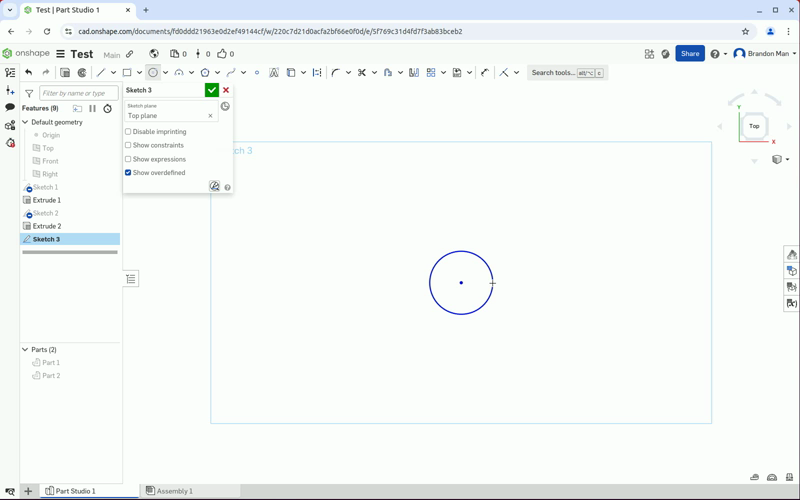
key_down(shift)
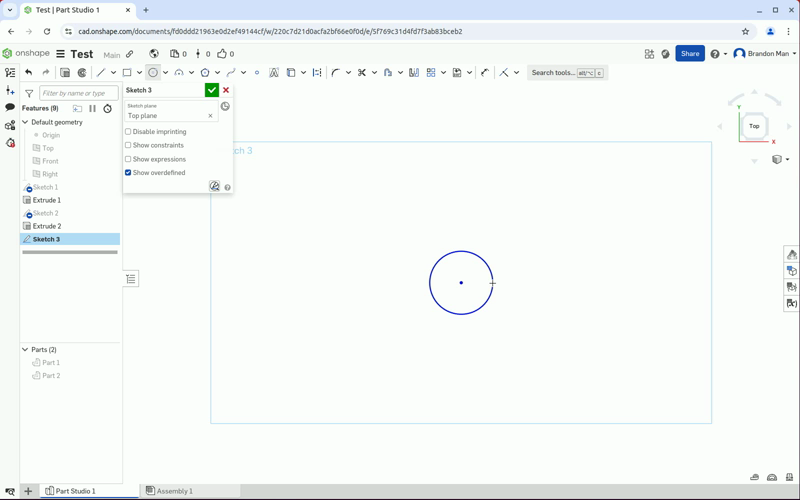
mouse_move(461, 282)
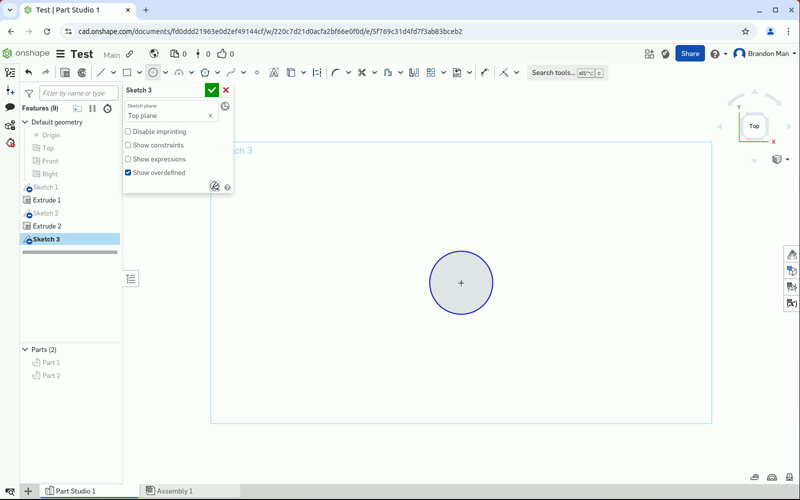
click(461, 282)
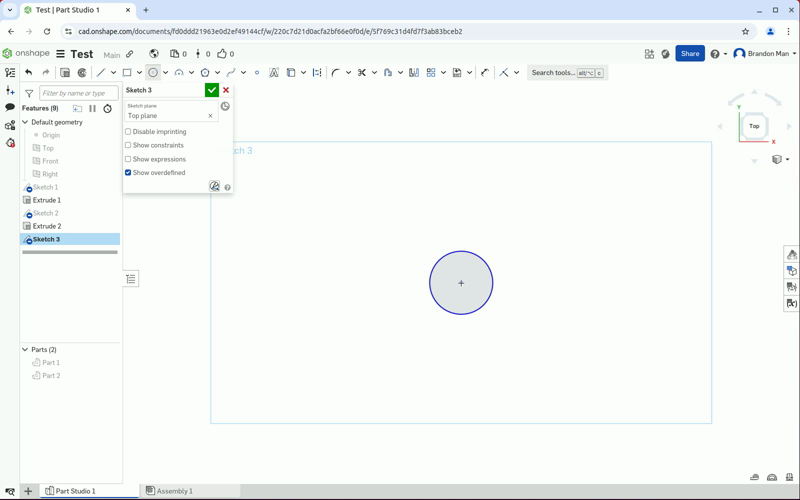
key_up(shift)
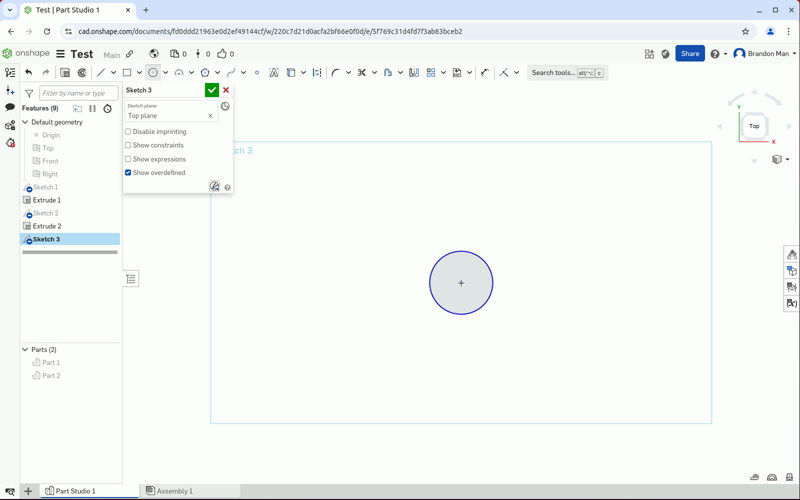
mouse_move(488, 282)
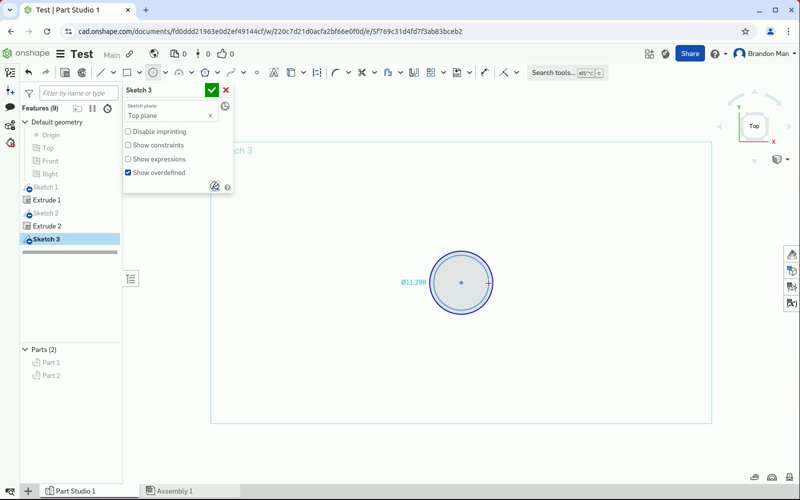
scroll(6)
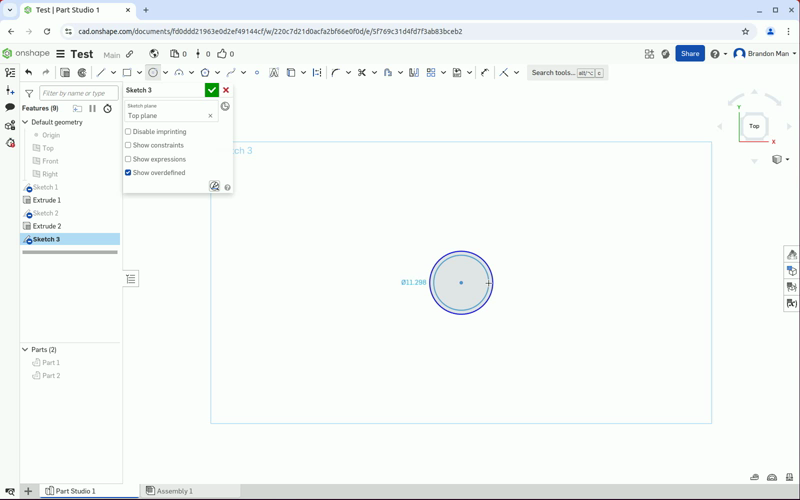
scroll(6)
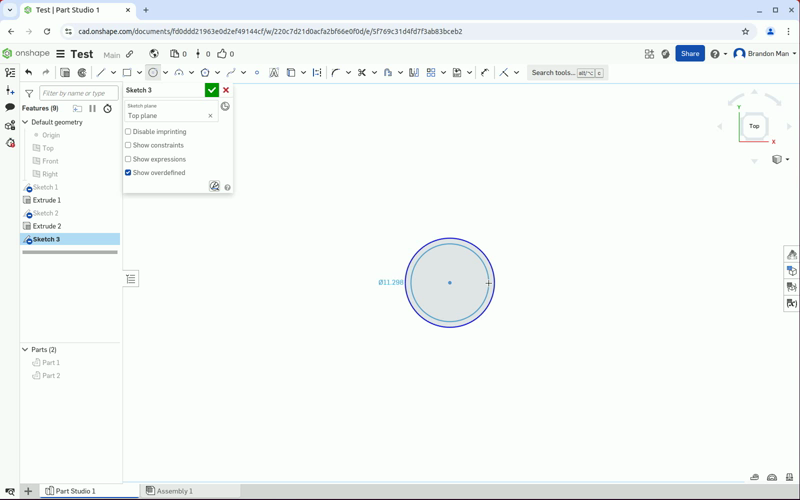
scroll(6)
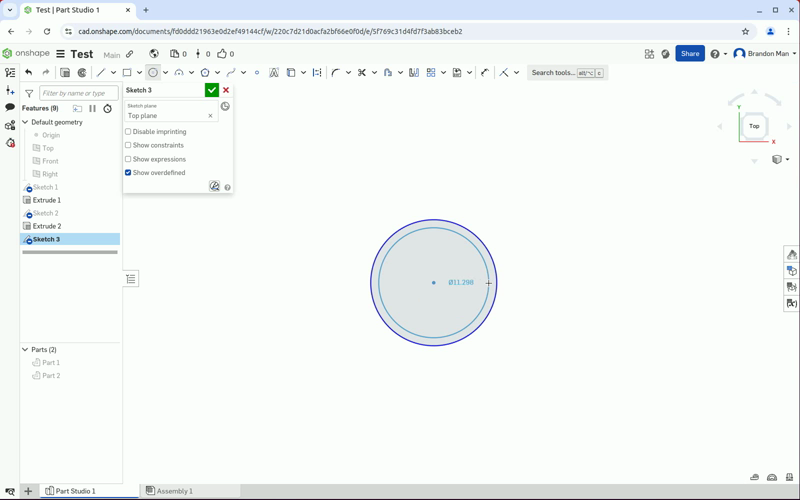
scroll(6)
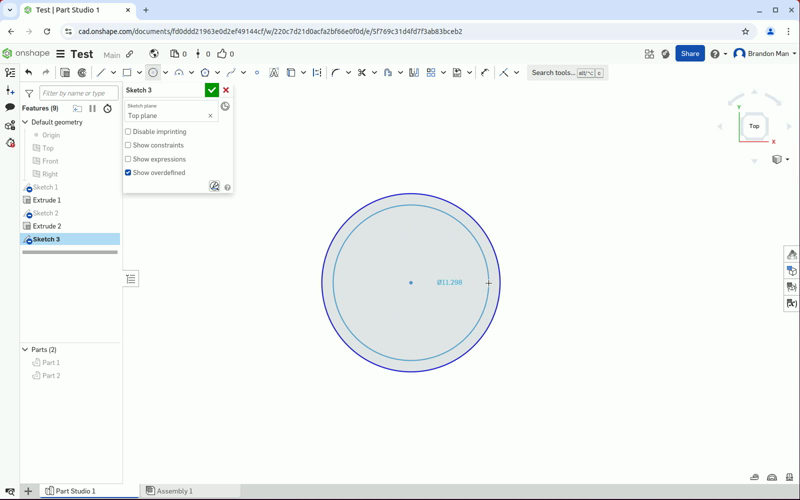
scroll(6)
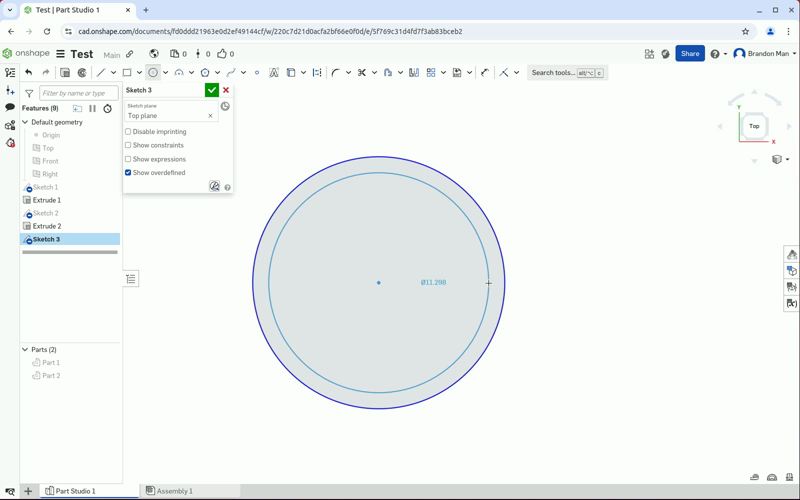
scroll(6)
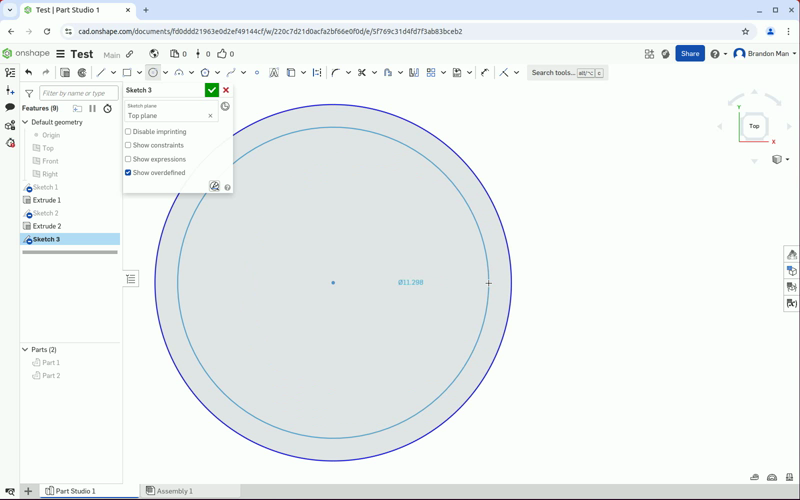
scroll(6)
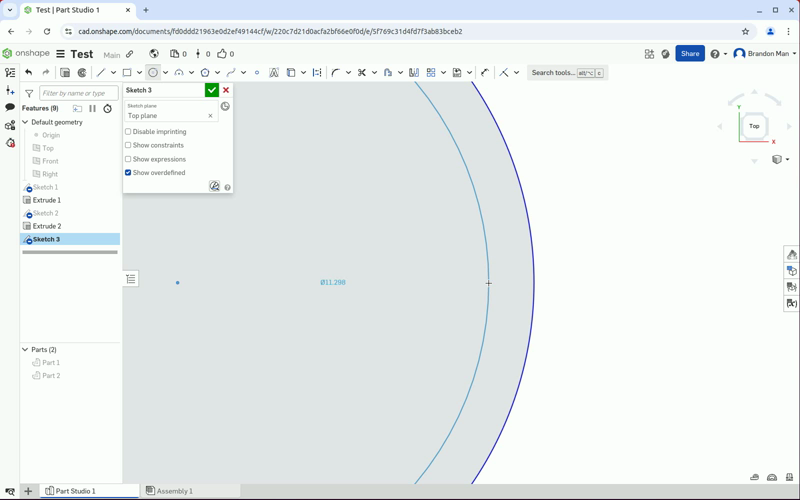
click(488, 282)
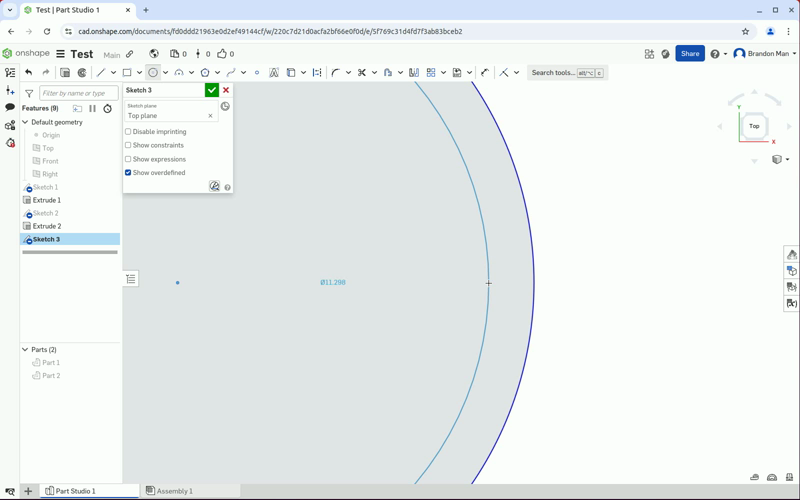
scroll(-6)
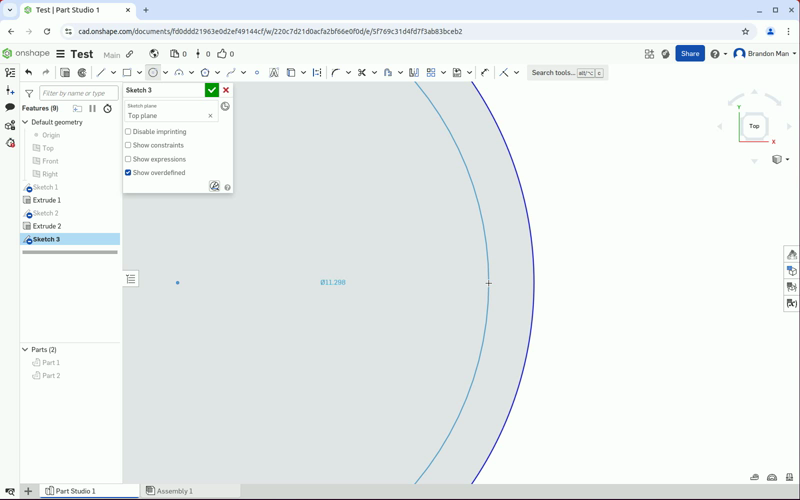
scroll(-6)
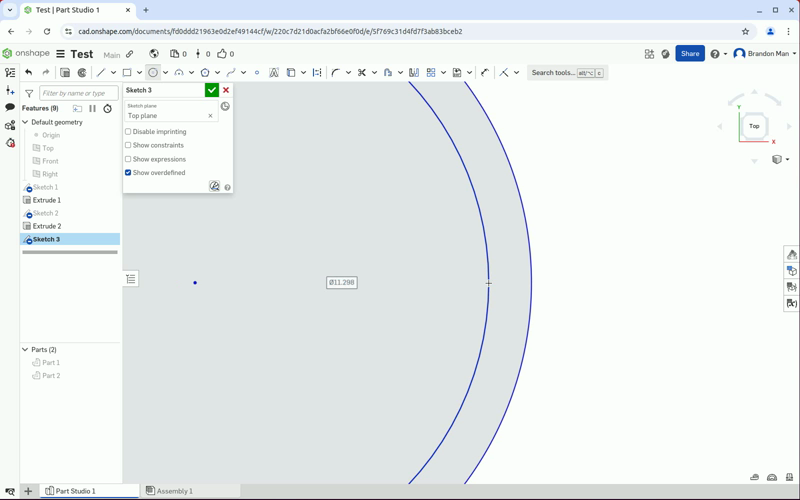
scroll(-6)
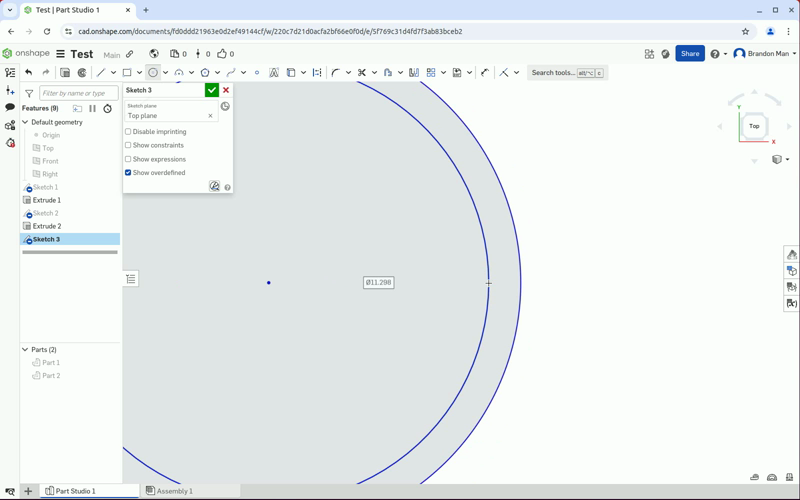
scroll(-6)
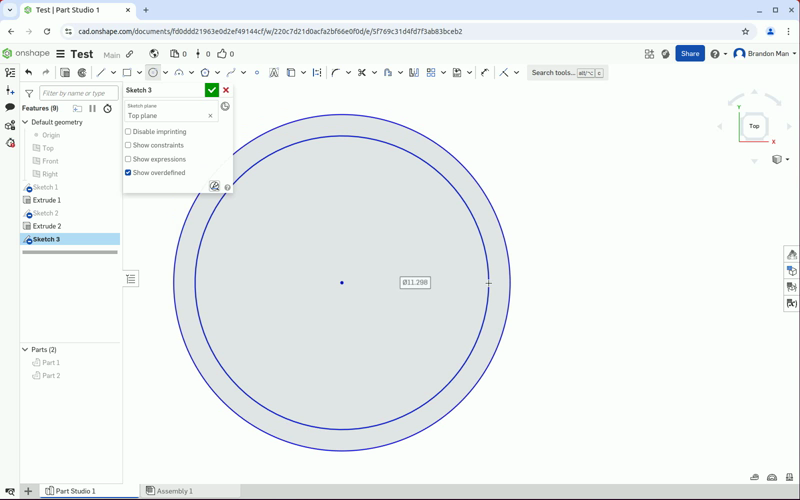
scroll(-6)
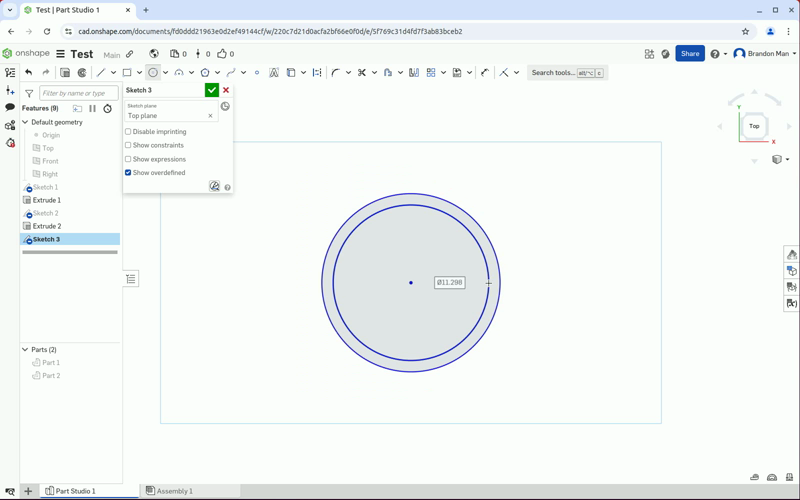
scroll(-6)
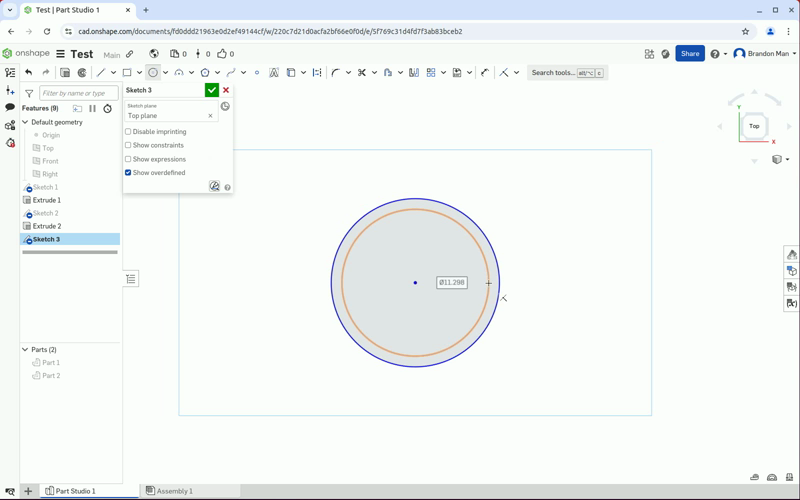
scroll(-6)
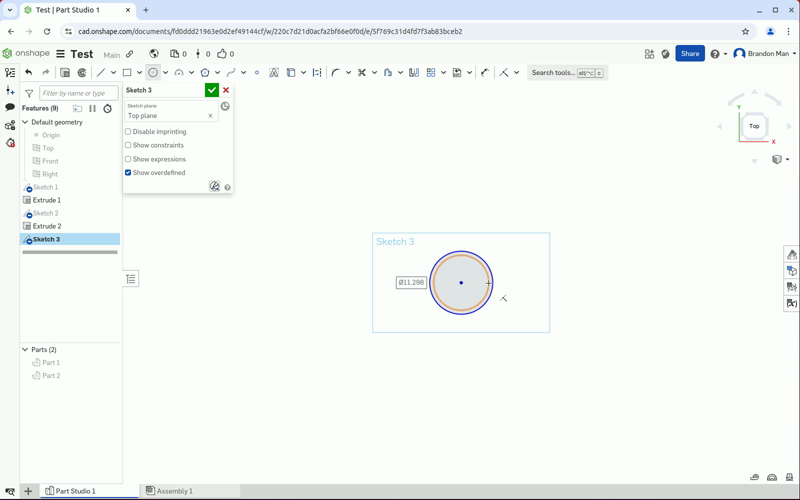
key(esc)
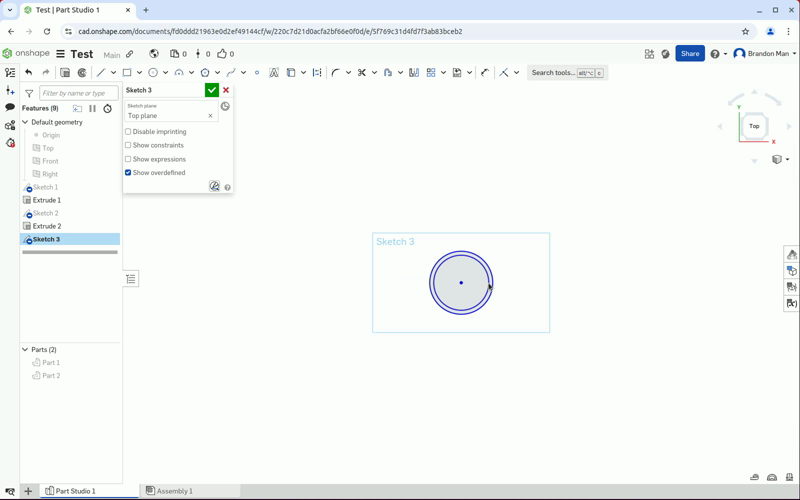
mouse_move(437, 265)
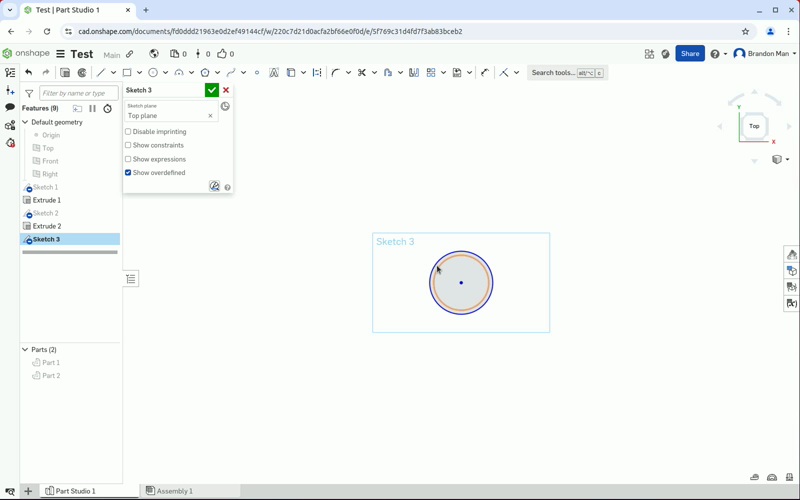
scroll(6)
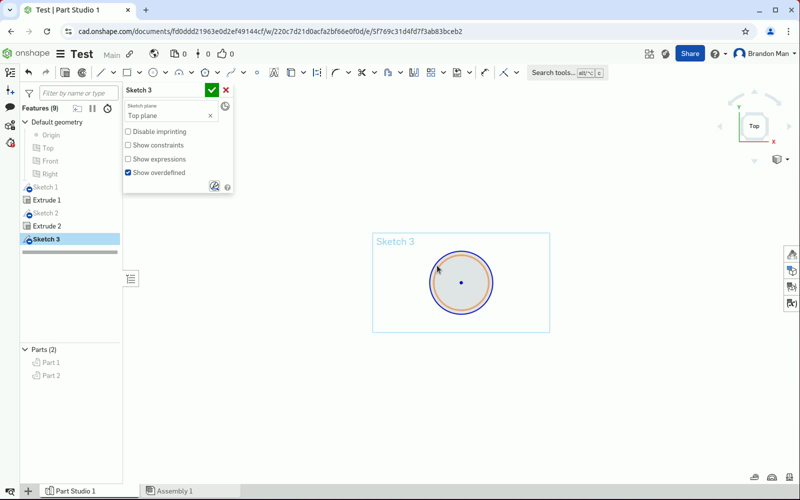
scroll(6)
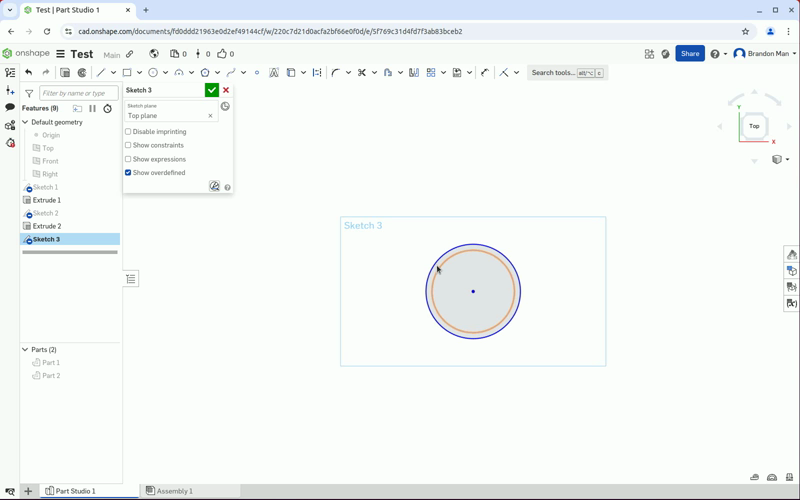
scroll(6)
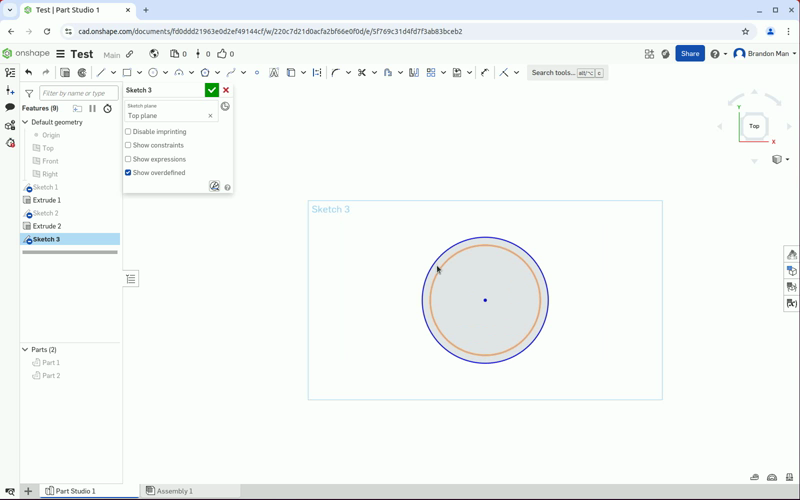
scroll(6)
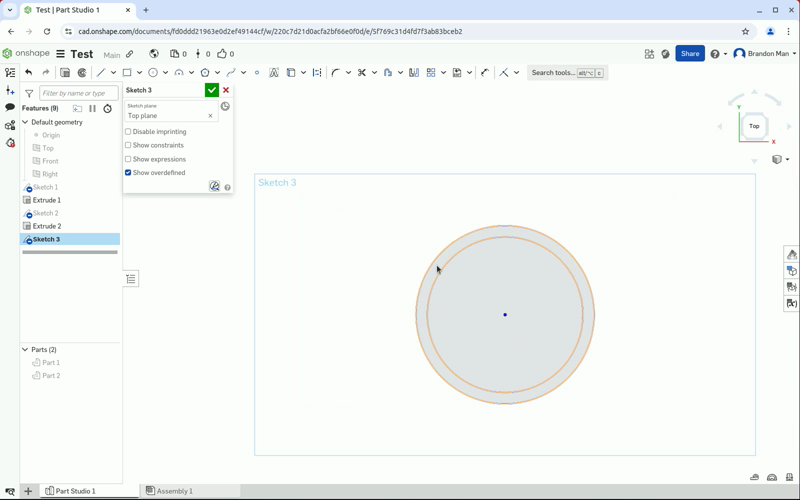
scroll(6)
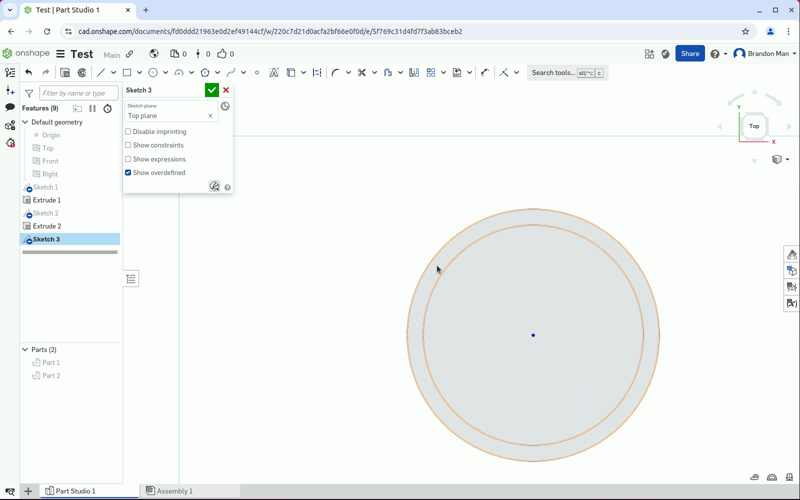
scroll(6)
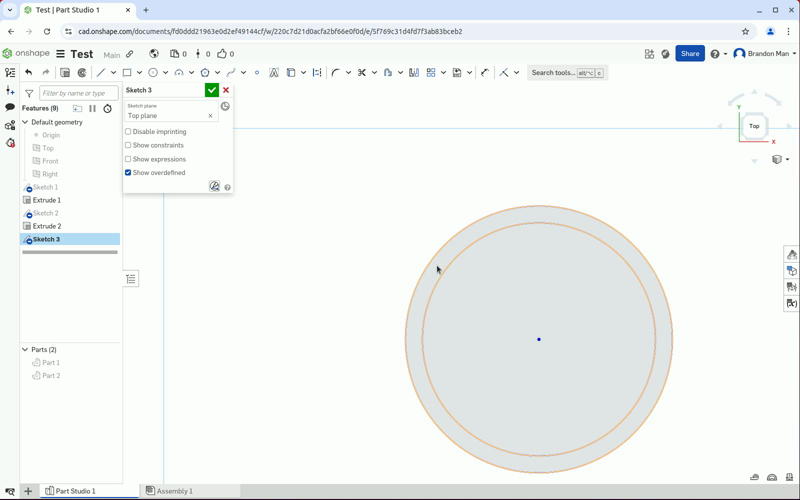
scroll(6)
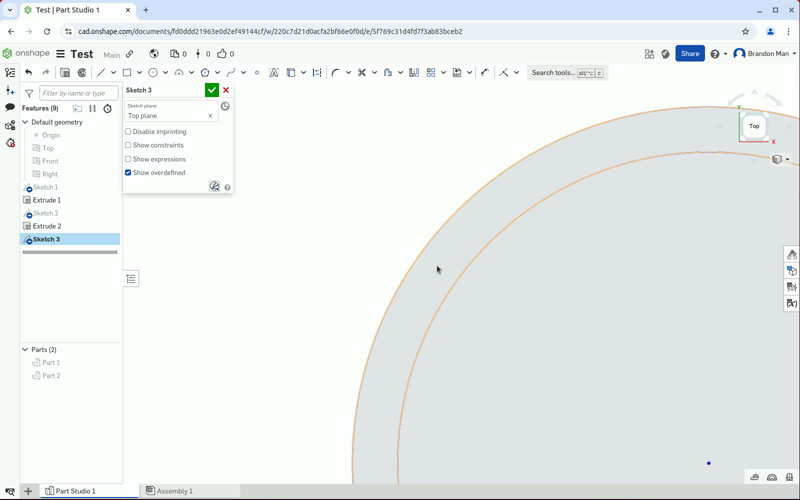
click(437, 265)
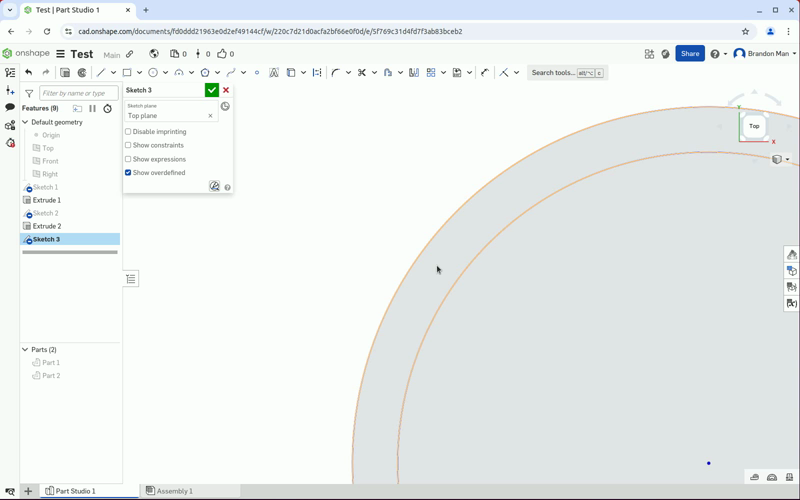
scroll(-6)
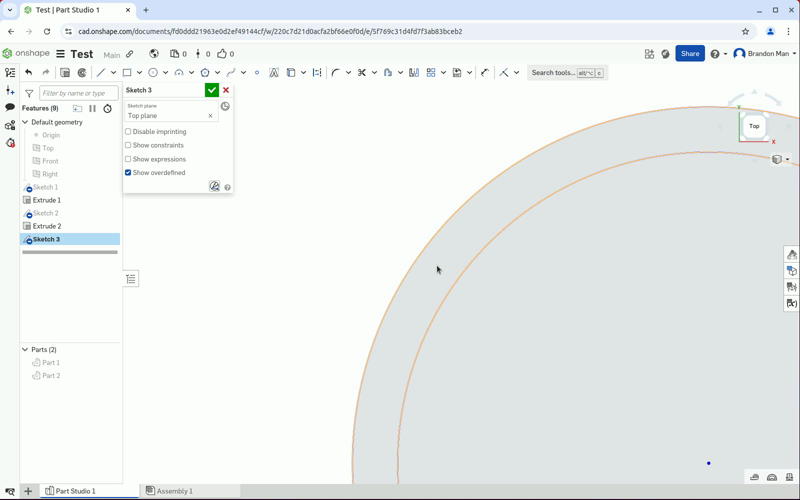
scroll(-6)
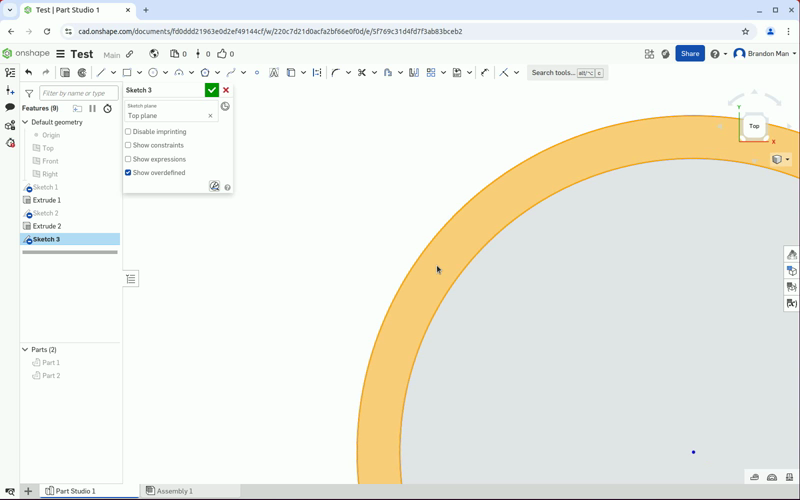
scroll(-6)
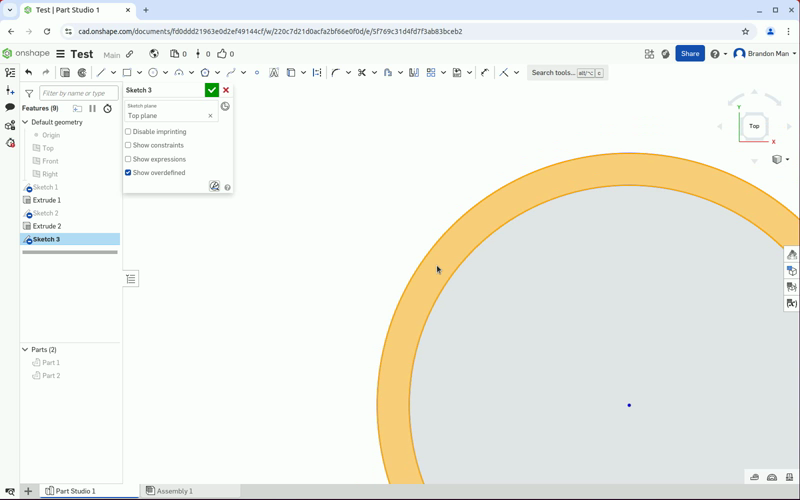
scroll(-6)
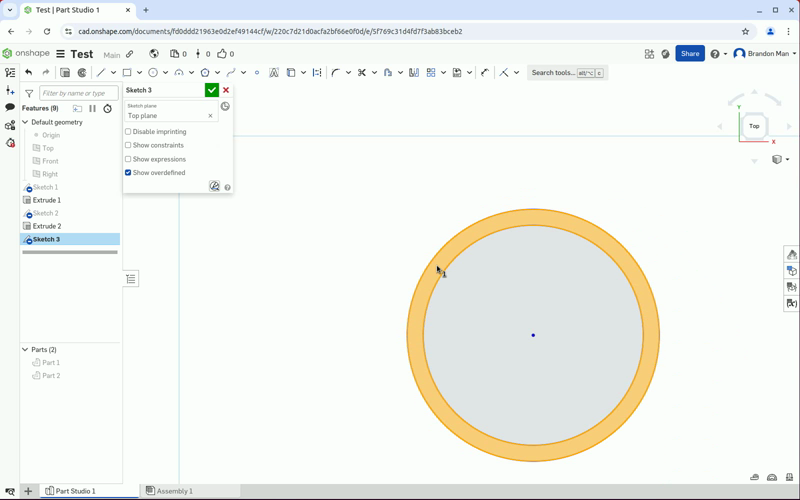
scroll(-6)
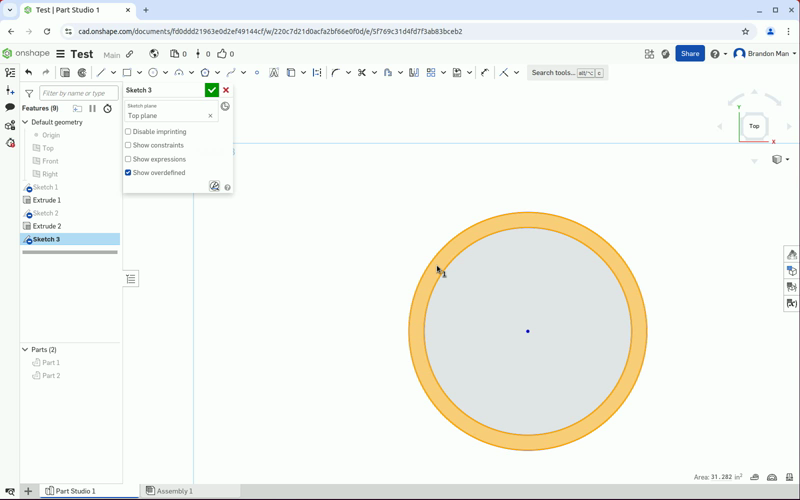
scroll(-6)
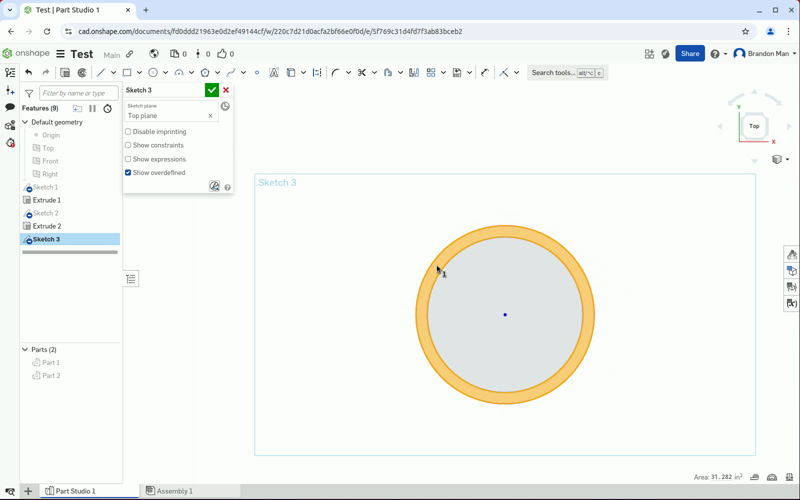
scroll(-6)
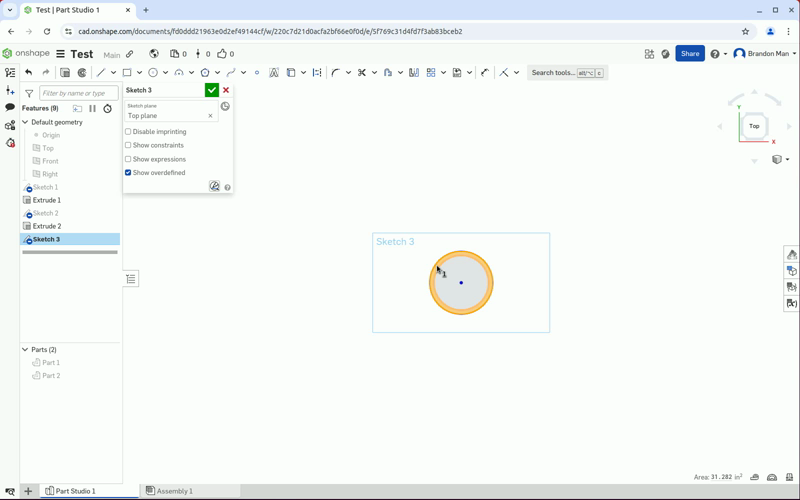
mouse_move(73, 352)
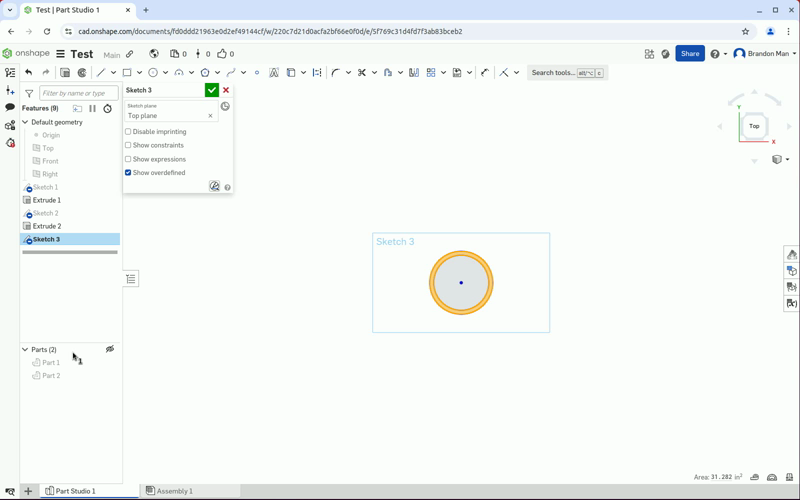
key(shift+y)
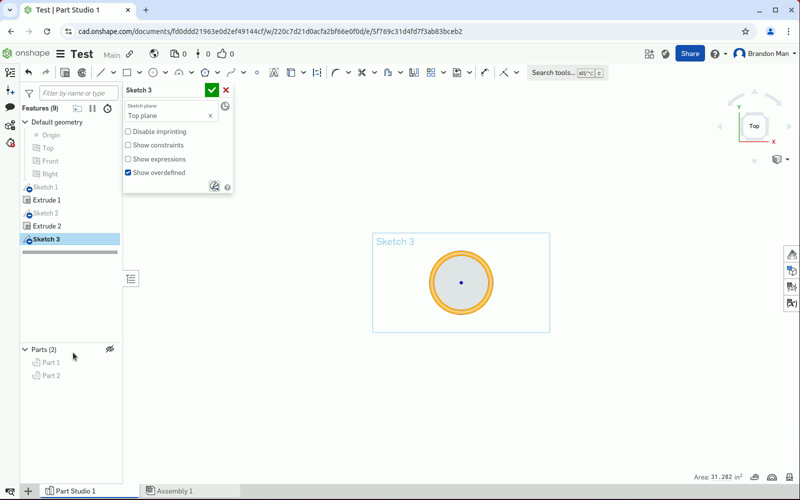
key(shift+e)
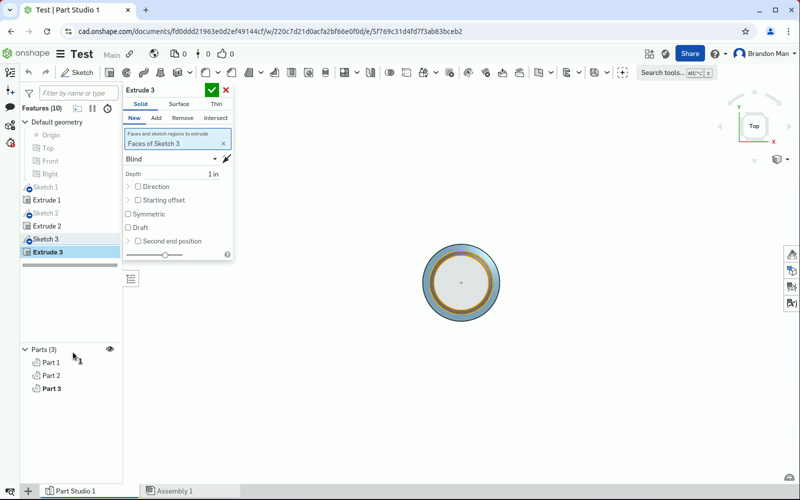
mouse_move(143, 106)
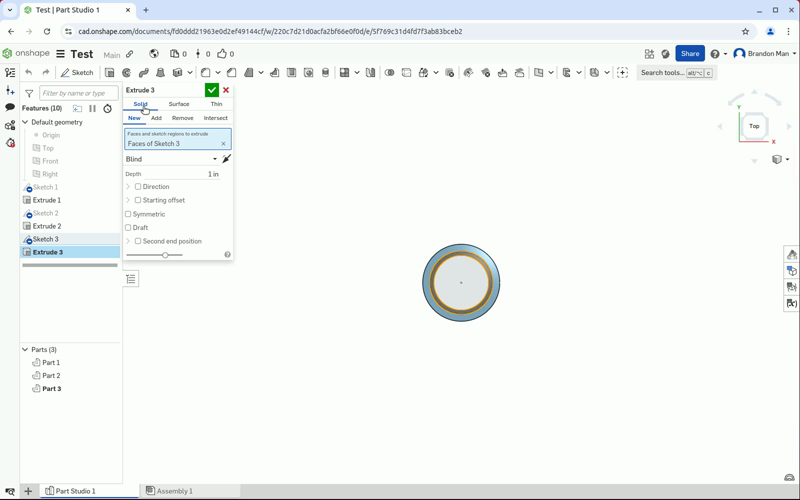
click(143, 106)
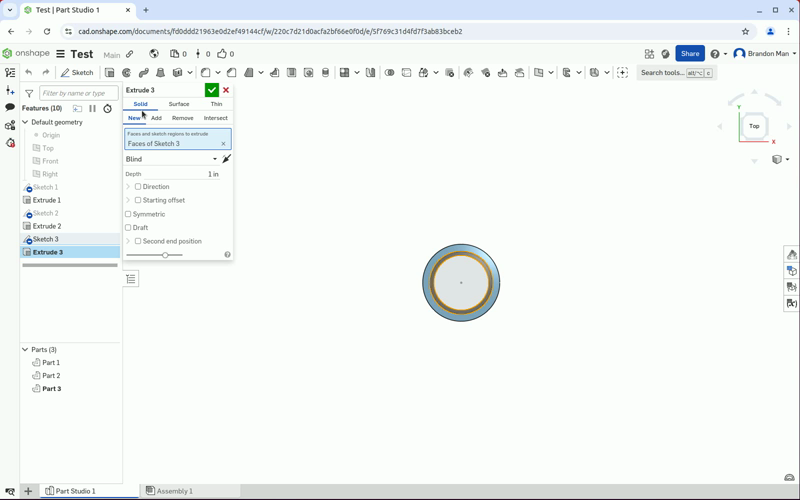
mouse_move(137, 120)
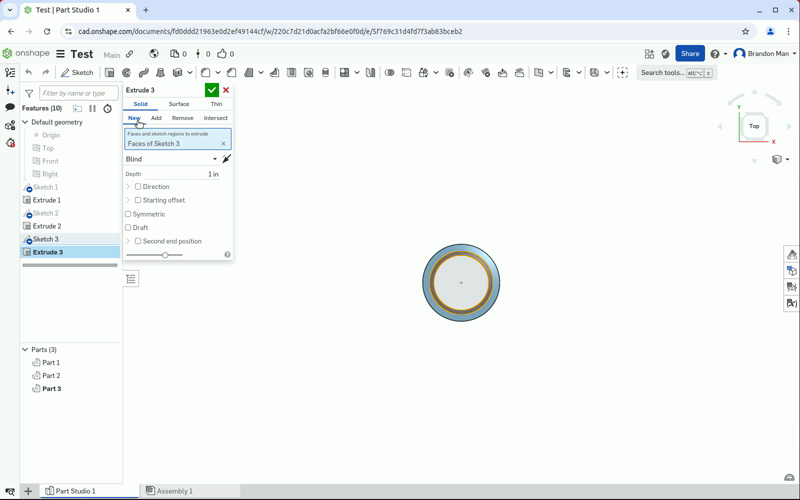
click(137, 120)
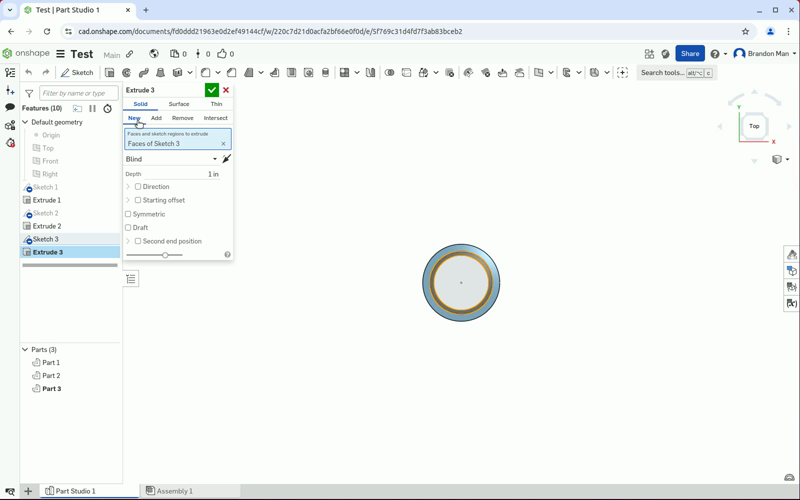
key(tab, 4)
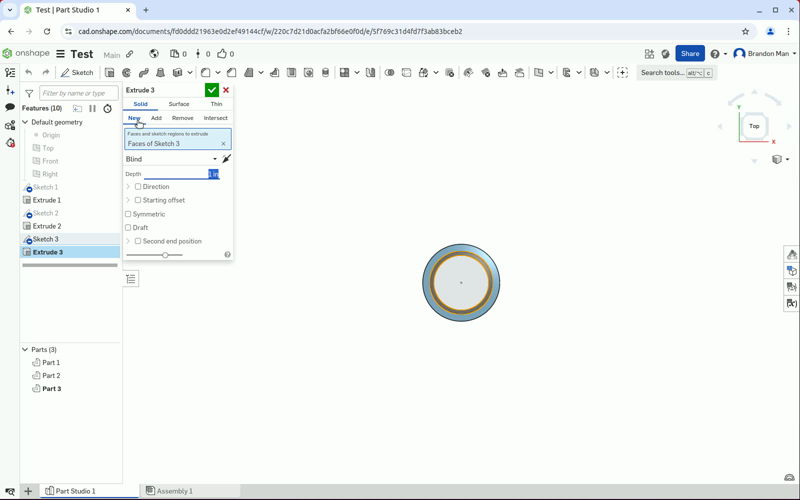
text(23.108)
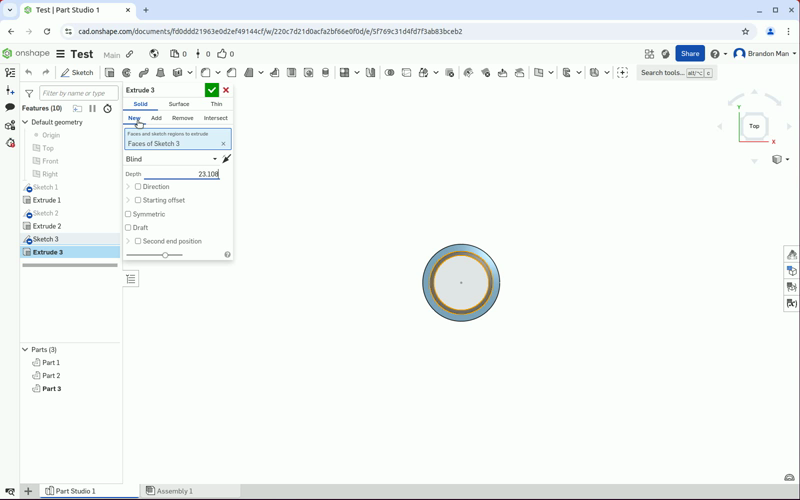
key(enter)
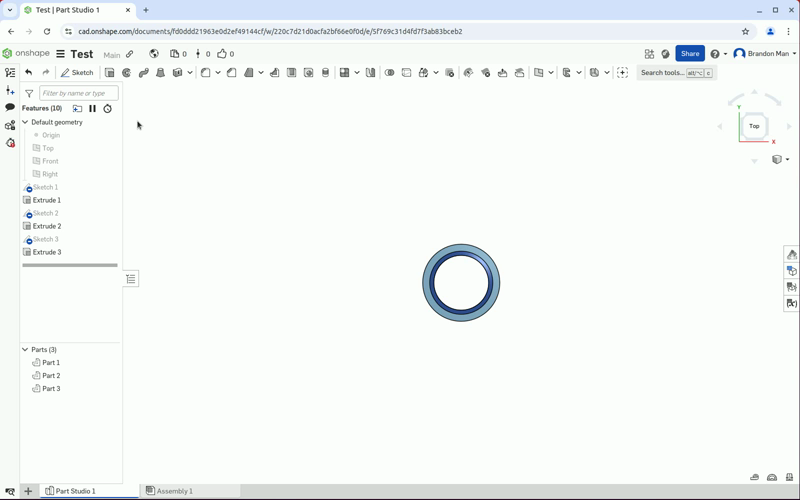
key(shift+h)
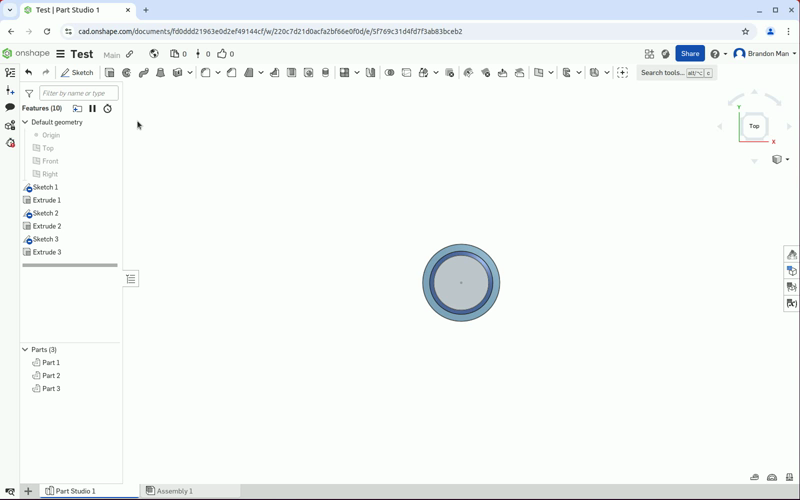
key(shift+h)
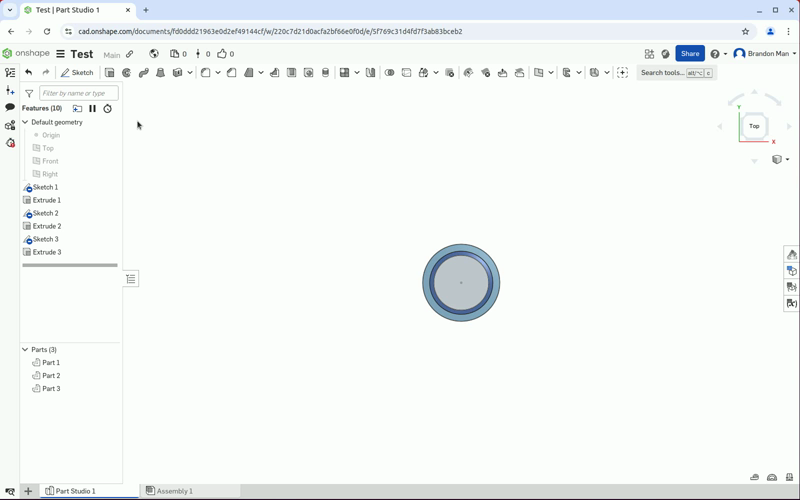
key(shift+7)
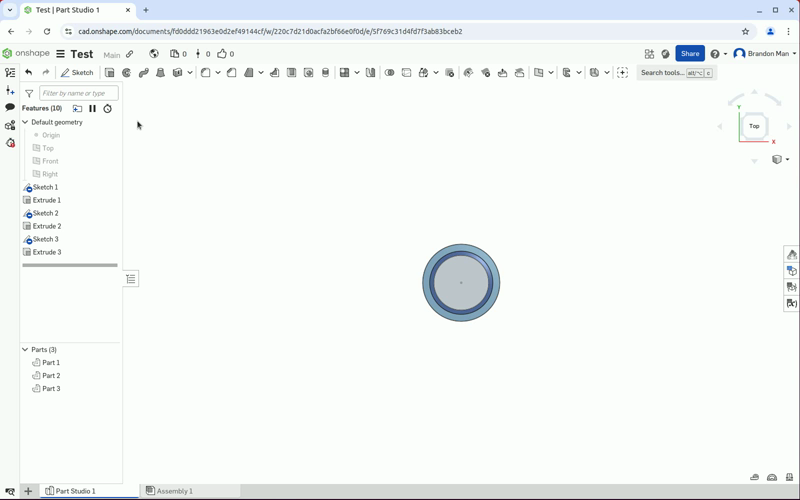
key(up, 3)
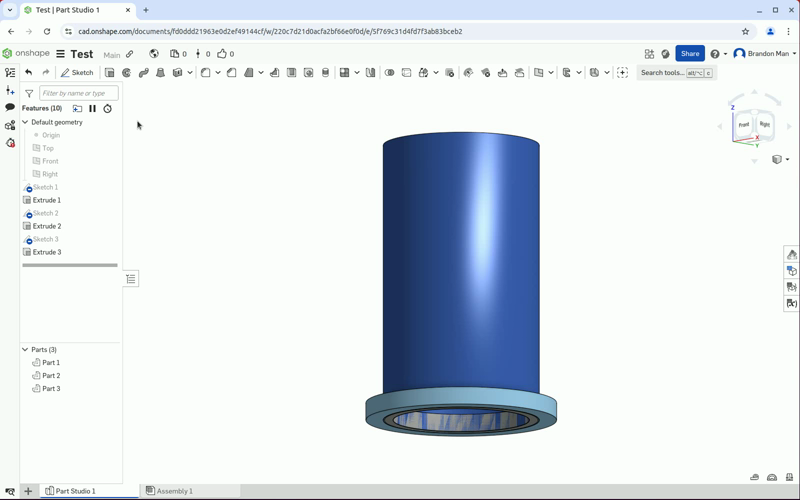
key(left, 3)
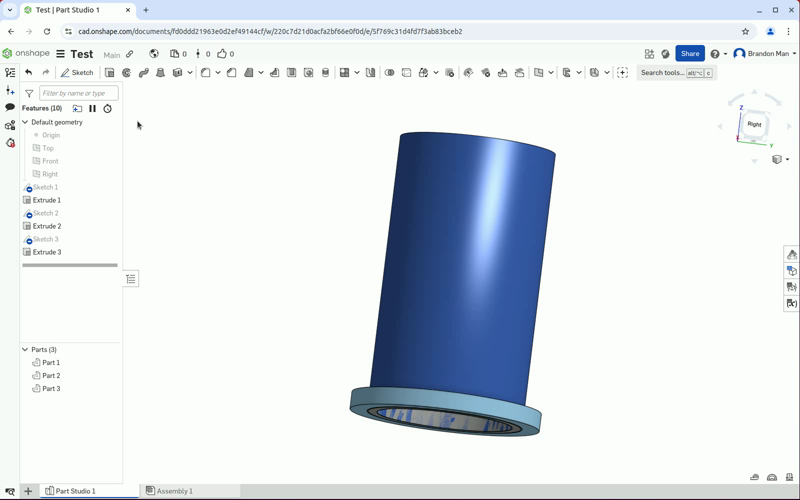
key(right, 3)
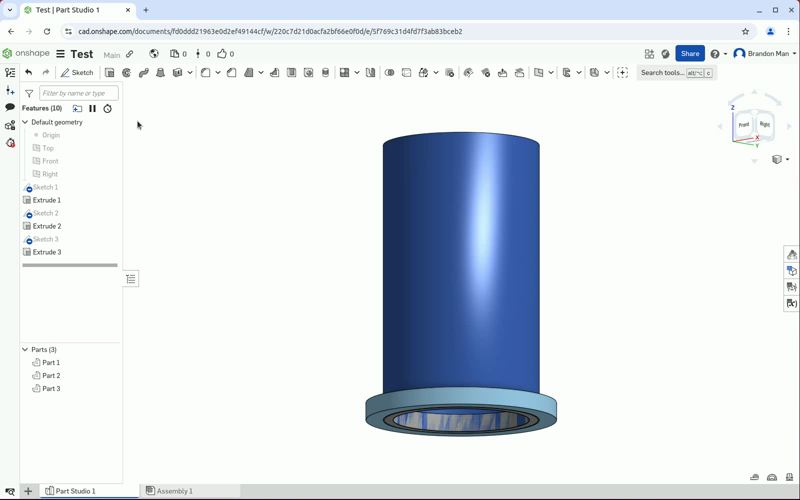
key(down, 3)
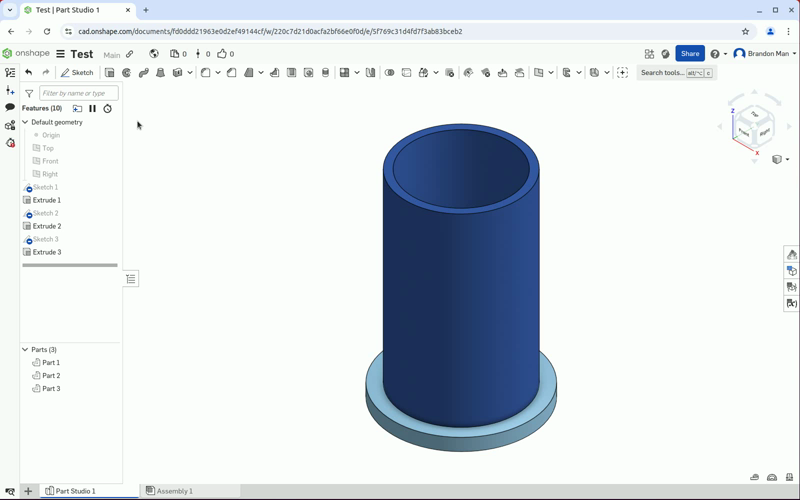
mouse_move(73, 189)
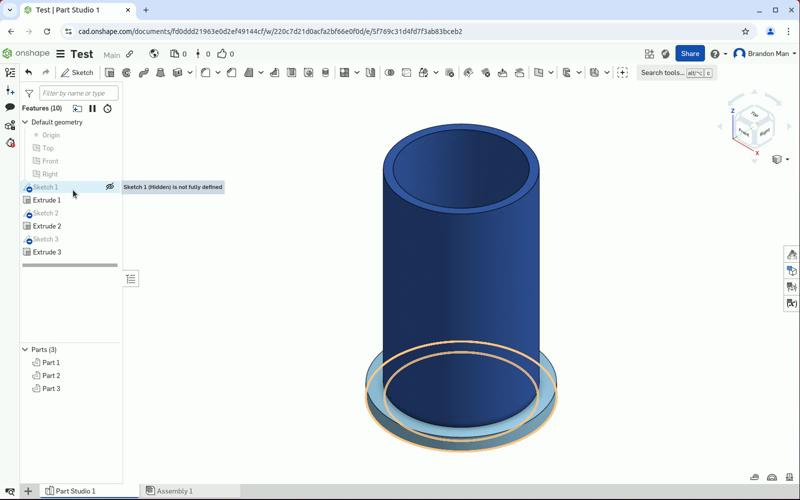
click(73, 189)